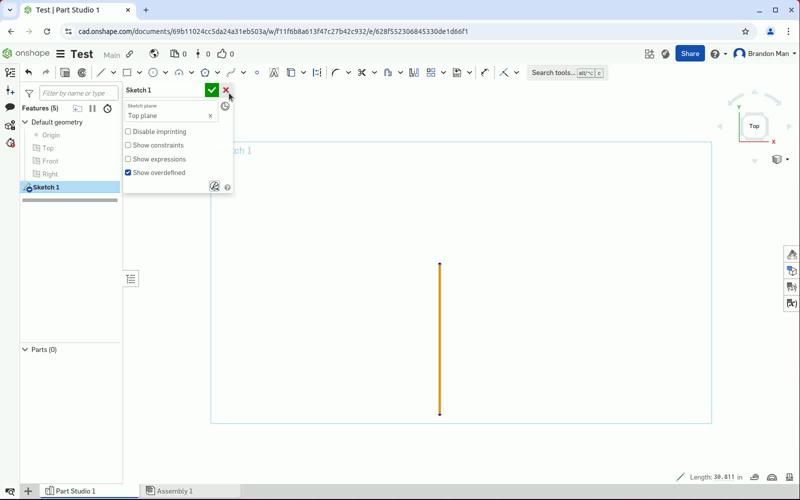
key(shift+h)
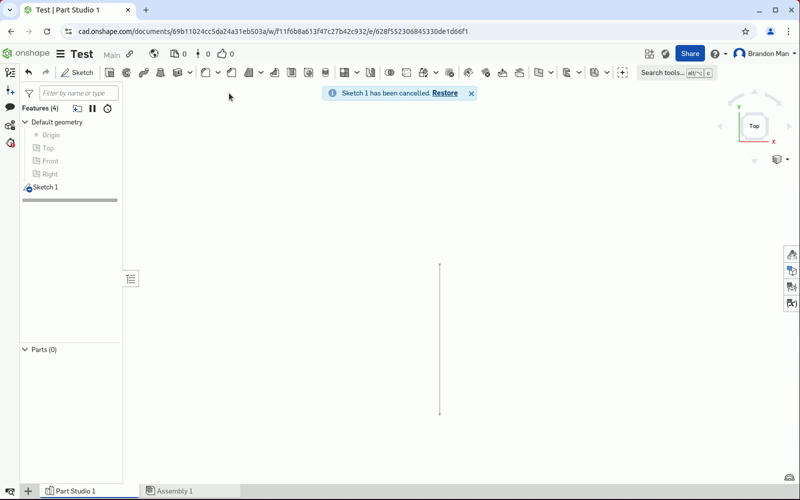
mouse_move(73, 352)
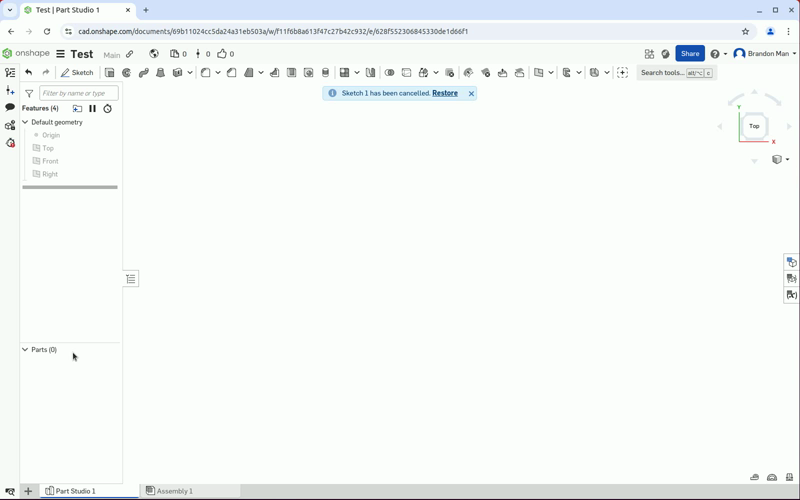
key(y)
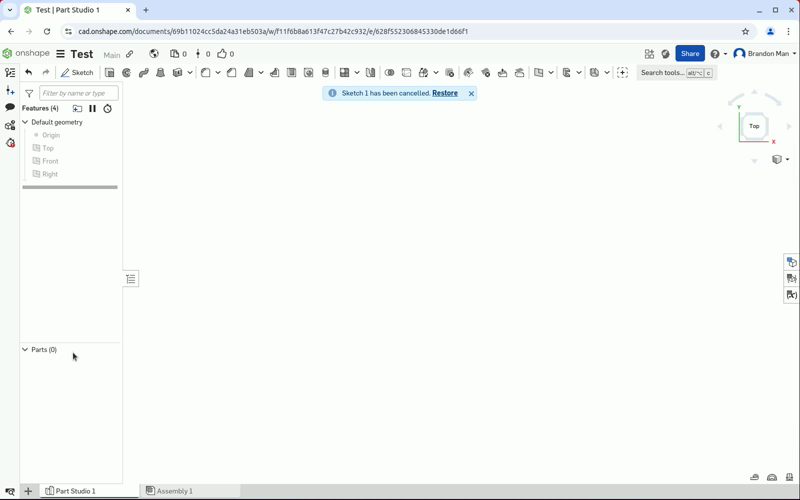
key(shift+p)
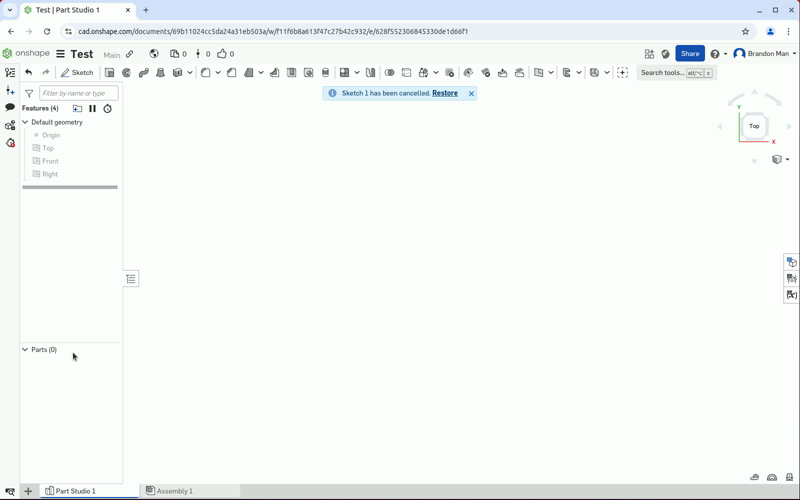
key(space)
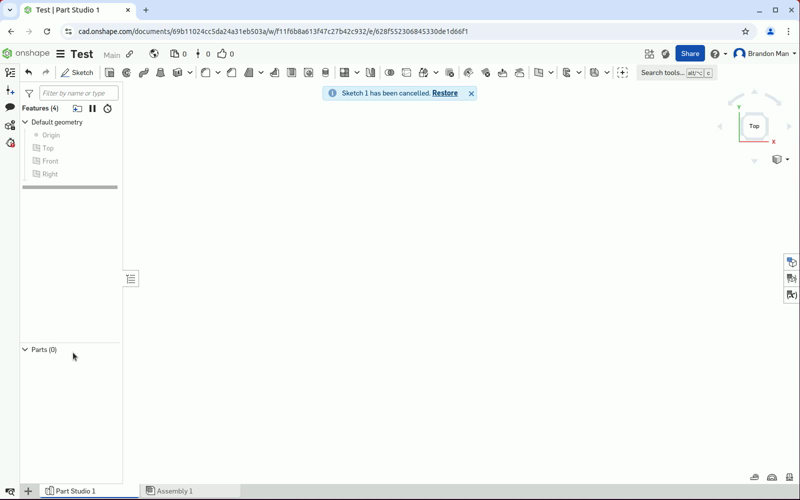
key_down(shift)
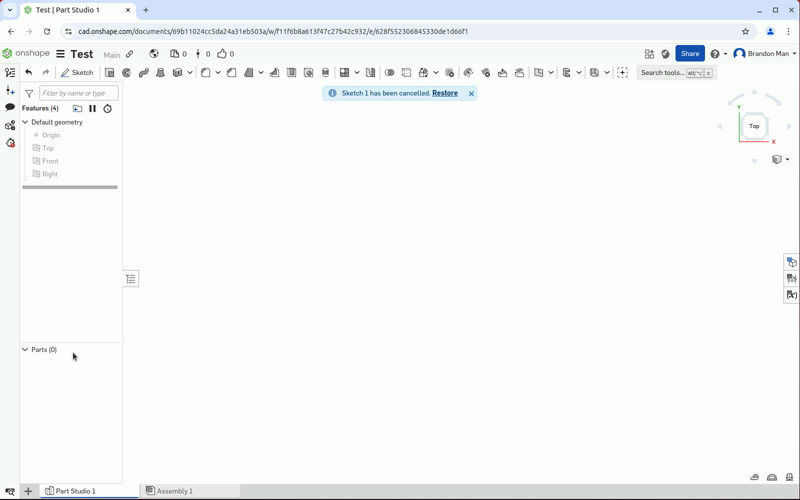
key(up)
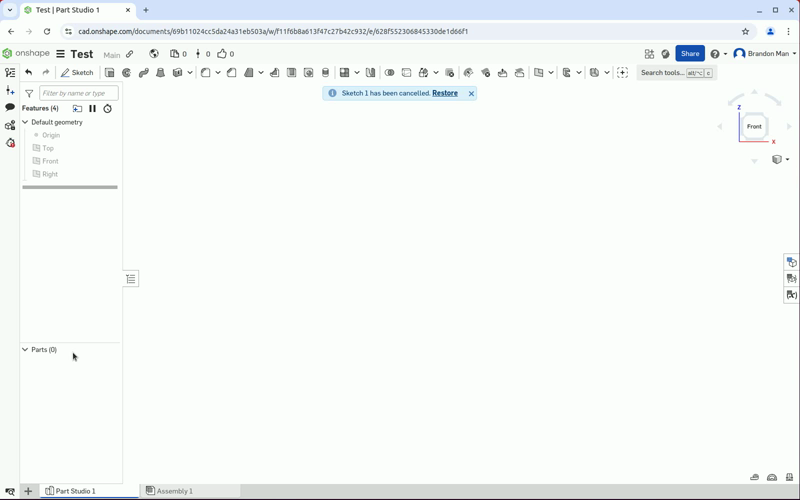
key_up(shift)
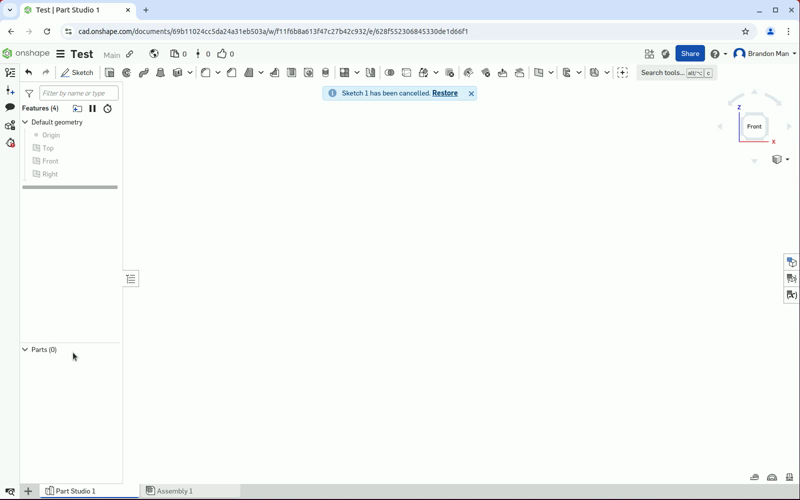
mouse_move(73, 352)
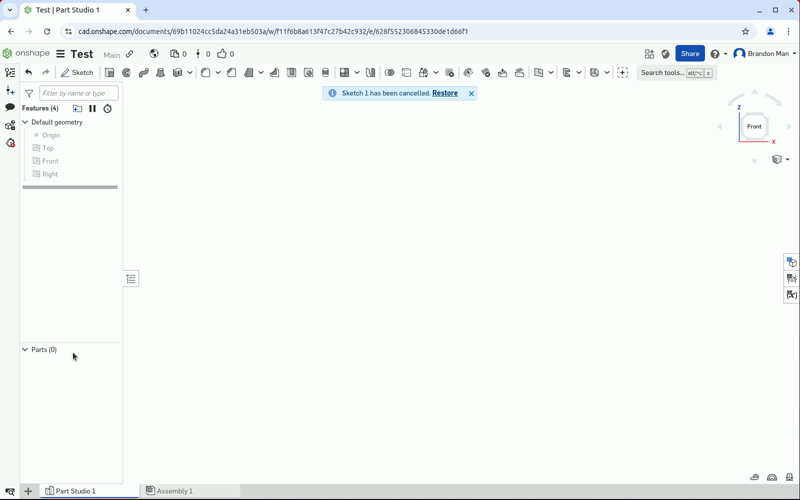
key(shift+y)
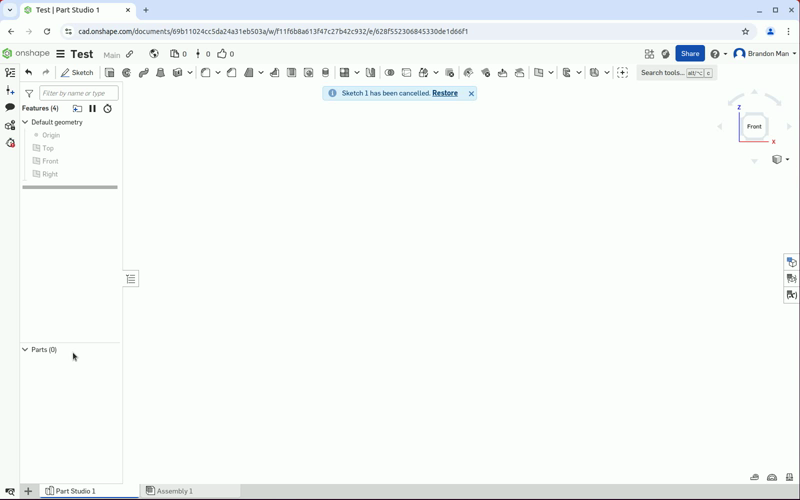
key(shift+s)
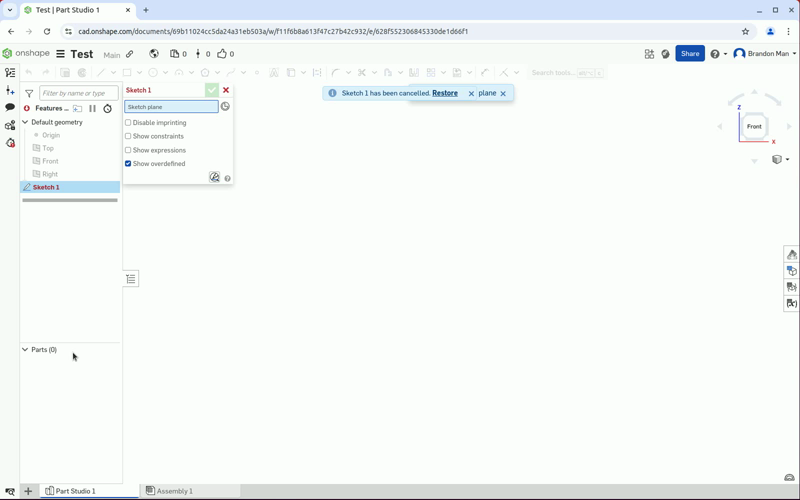
mouse_move(73, 163)
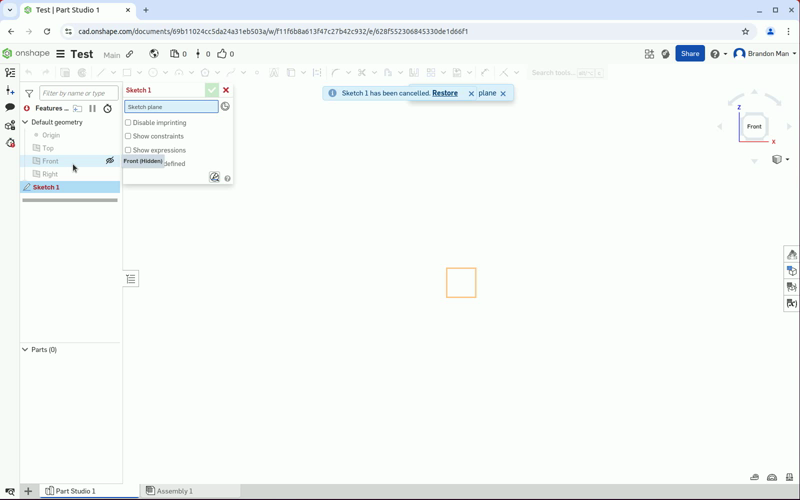
click(73, 163)
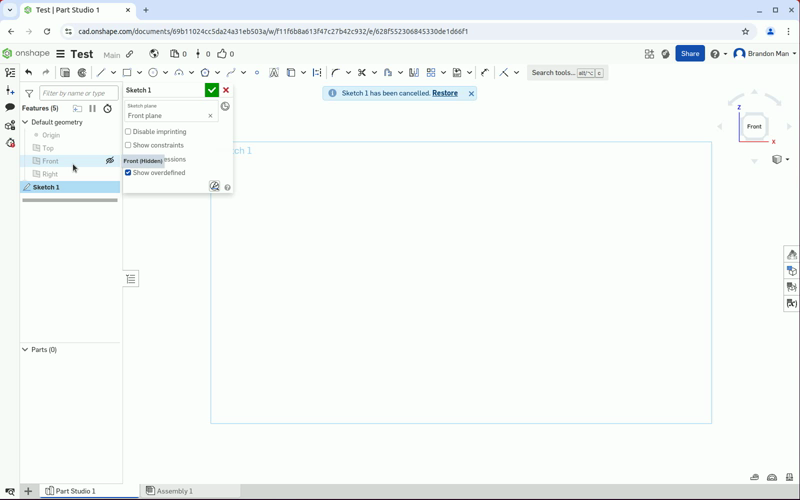
mouse_move(73, 352)
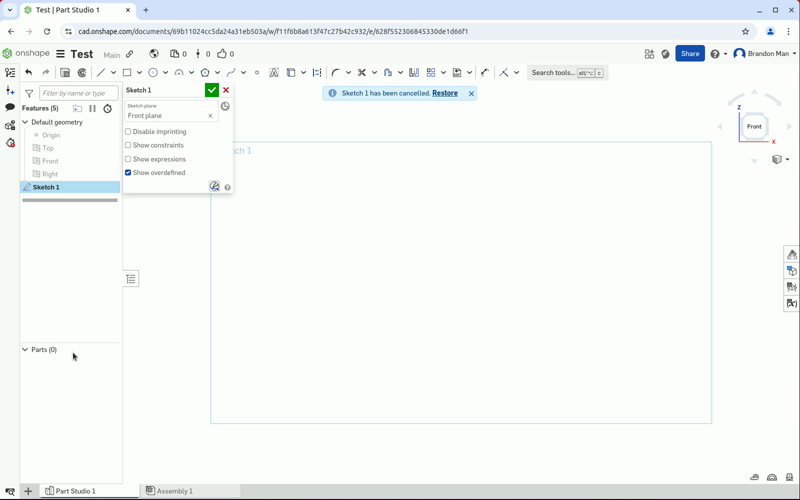
key(y)
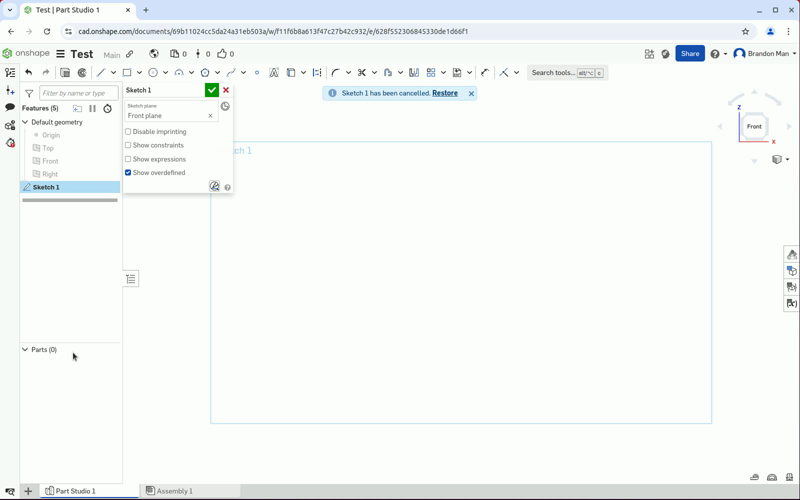
key(l)
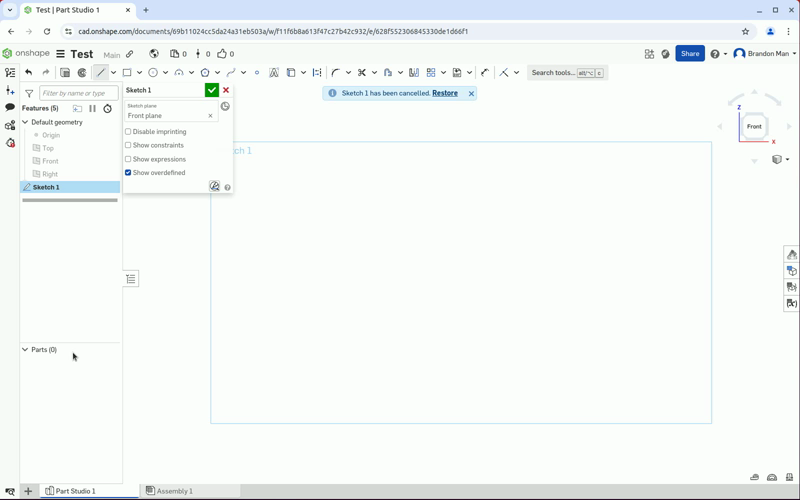
key_down(shift)
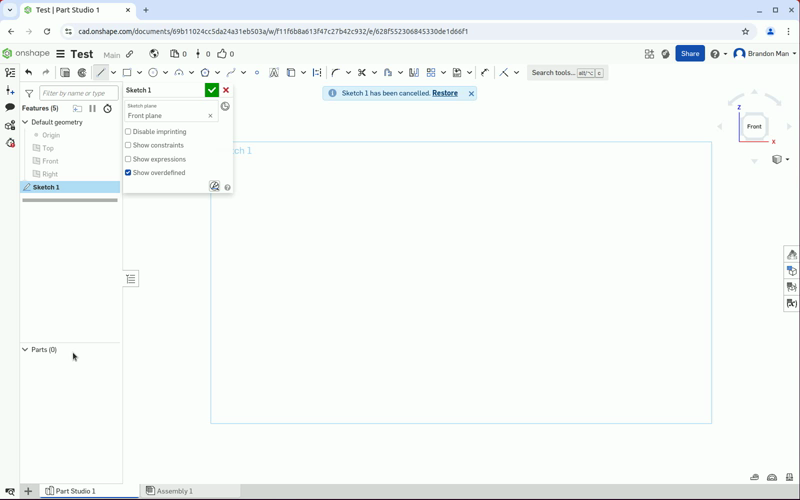
mouse_move(364, 341)
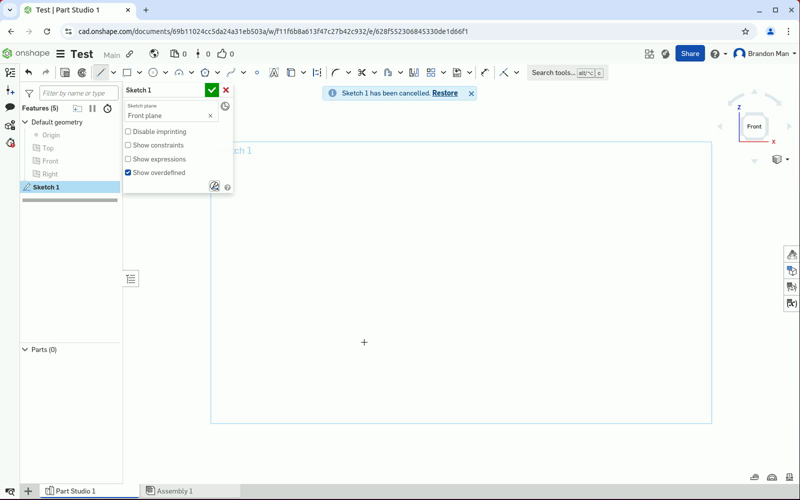
click(364, 341)
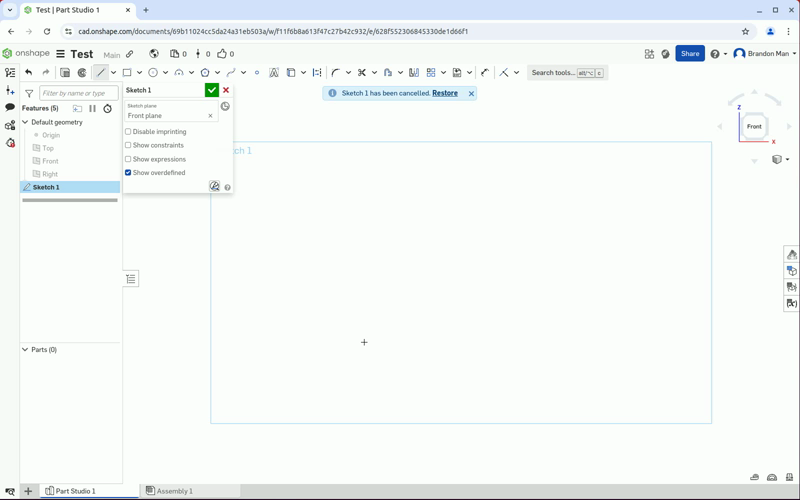
key_up(shift)
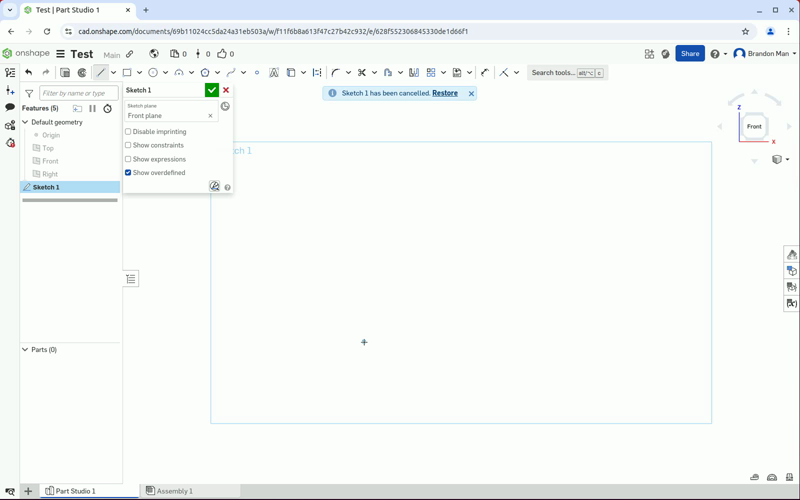
key_down(shift)
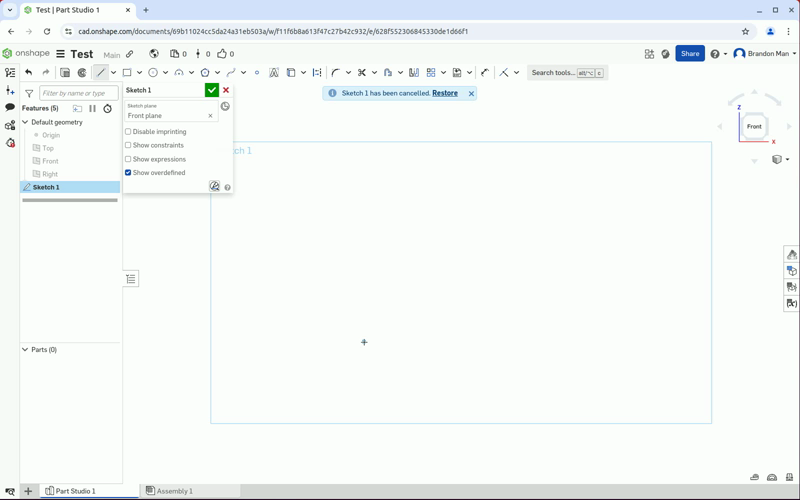
mouse_move(394, 341)
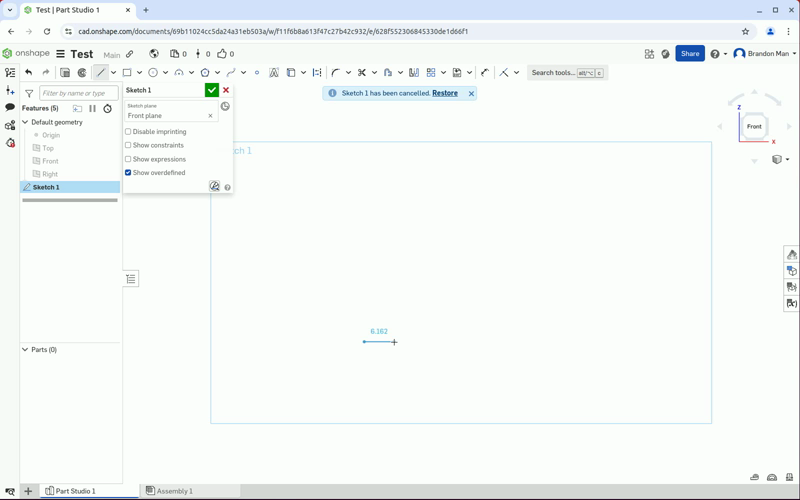
mouse_move(416, 341)
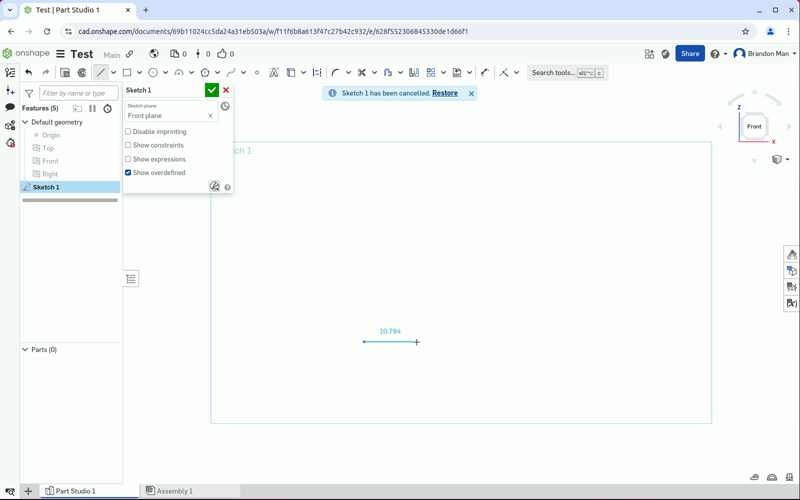
click(416, 341)
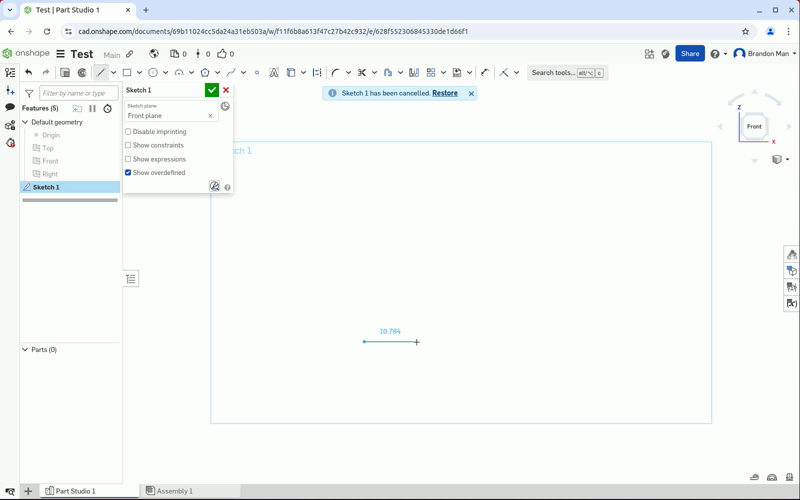
key_up(shift)
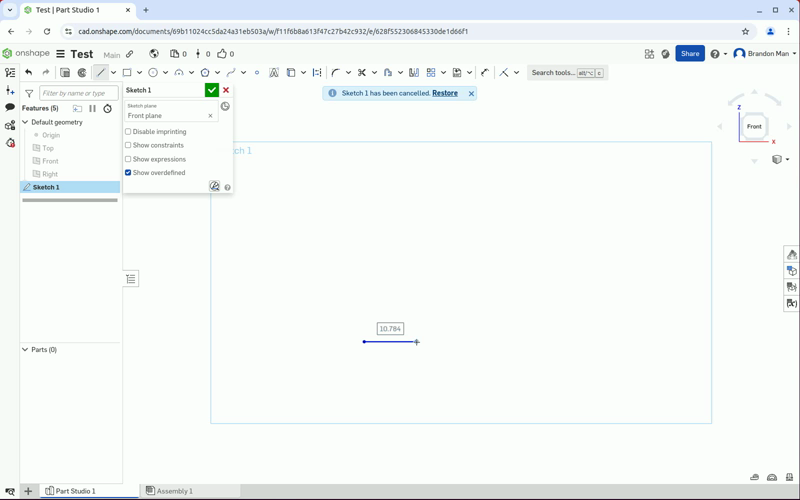
key_down(shift)
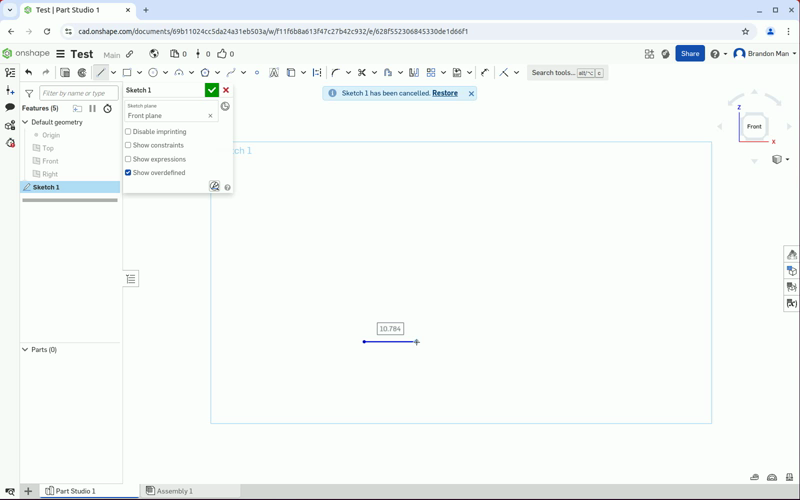
mouse_move(447, 341)
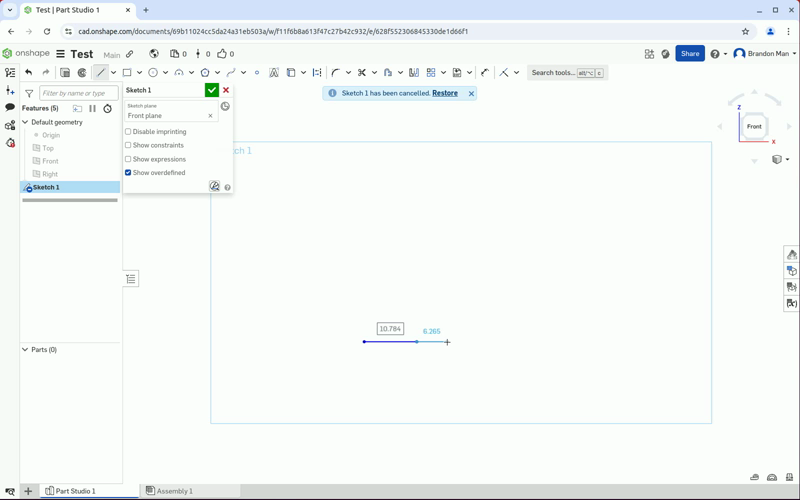
mouse_move(416, 311)
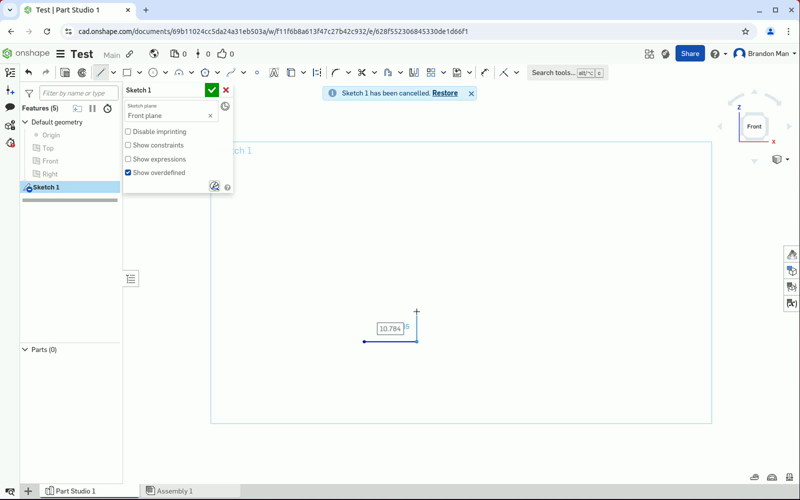
click(416, 311)
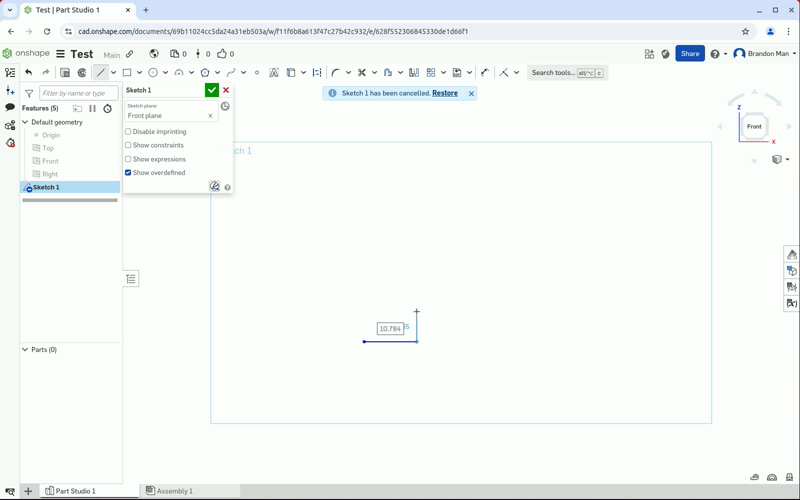
key_up(shift)
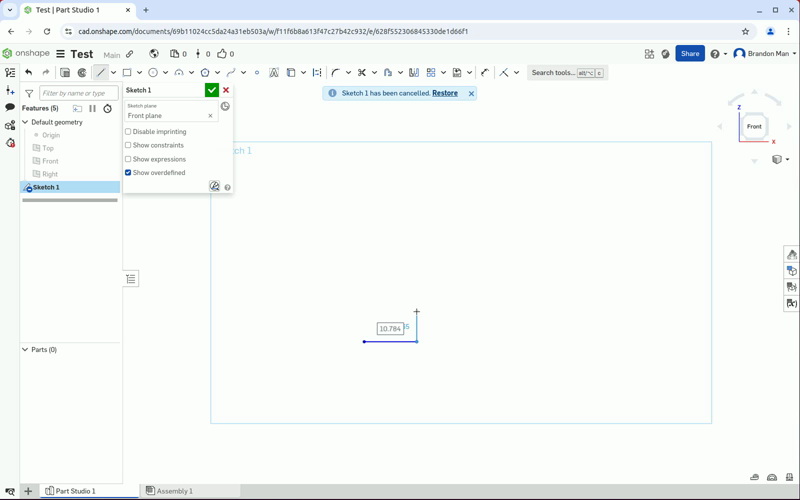
key_down(shift)
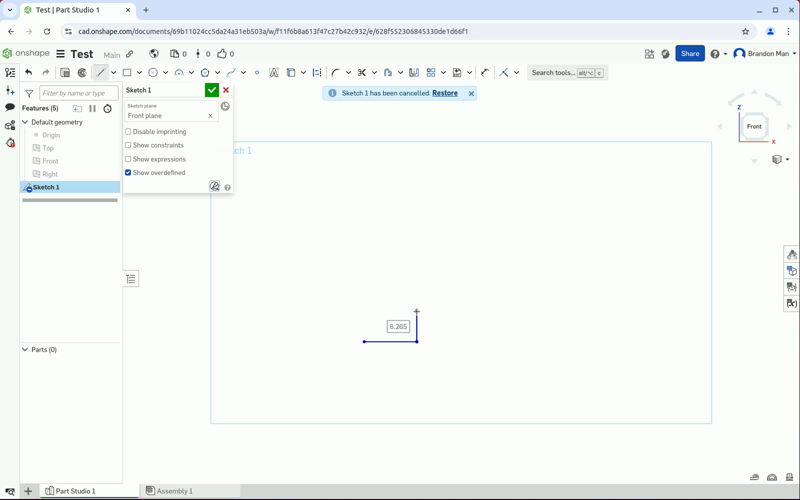
mouse_move(447, 311)
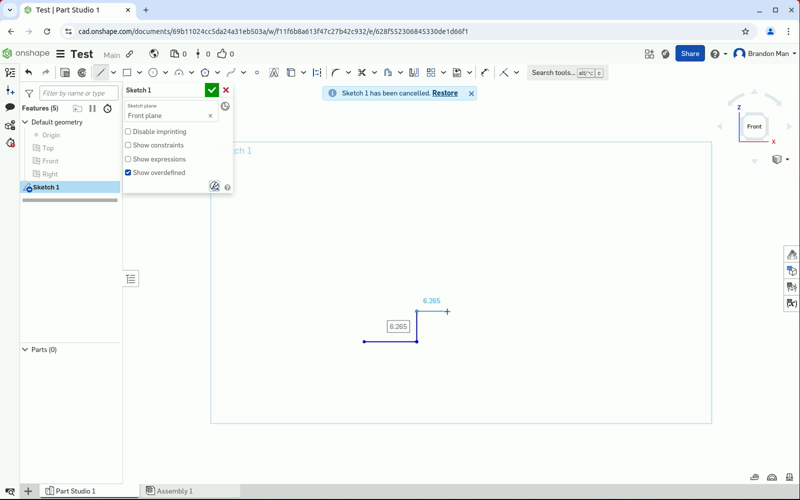
mouse_move(410, 311)
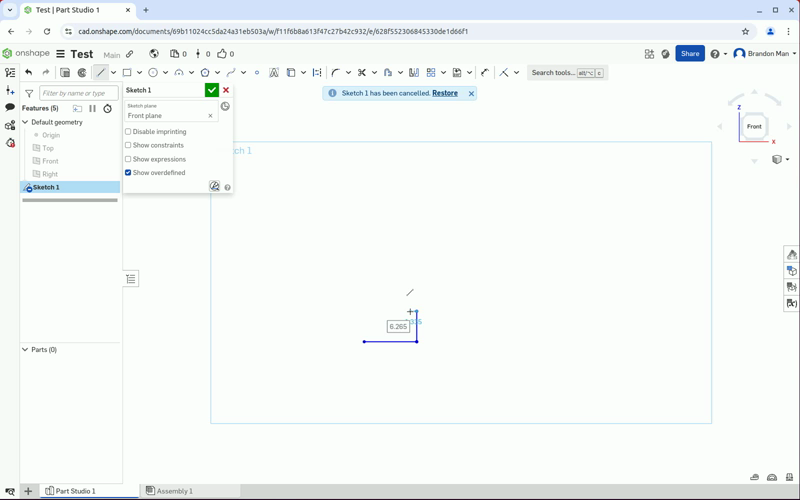
scroll(6)
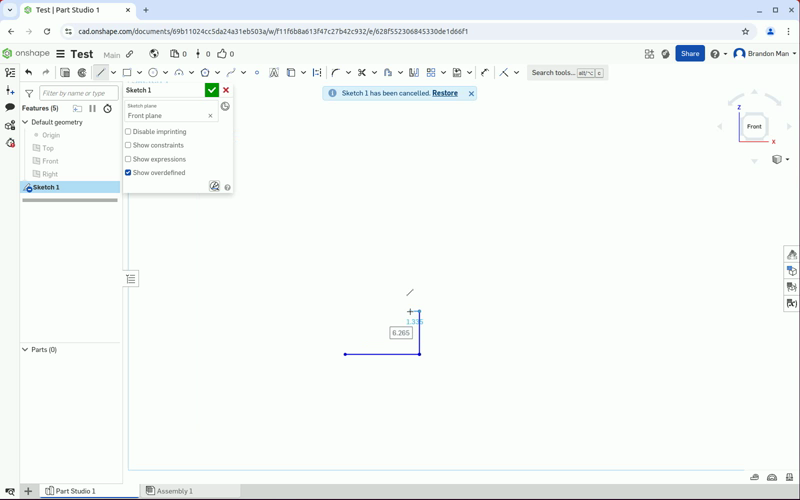
scroll(6)
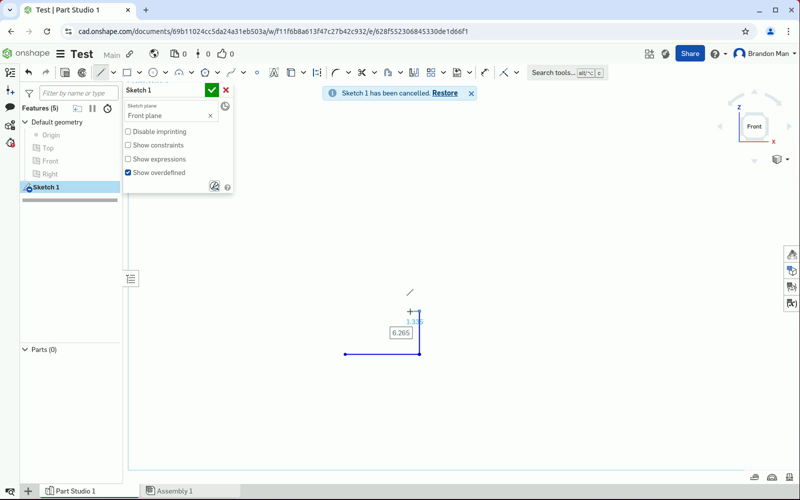
scroll(6)
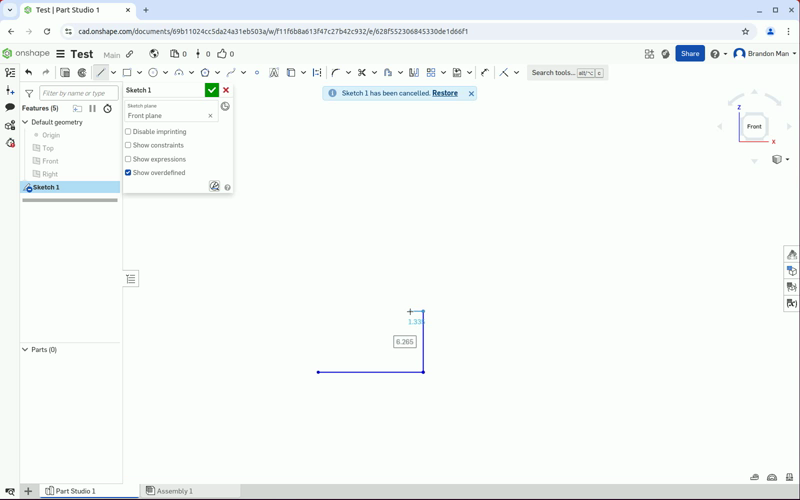
scroll(6)
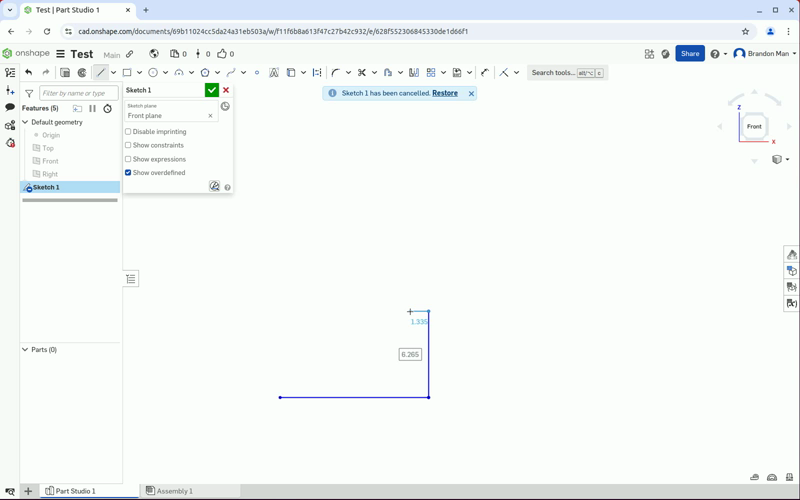
scroll(6)
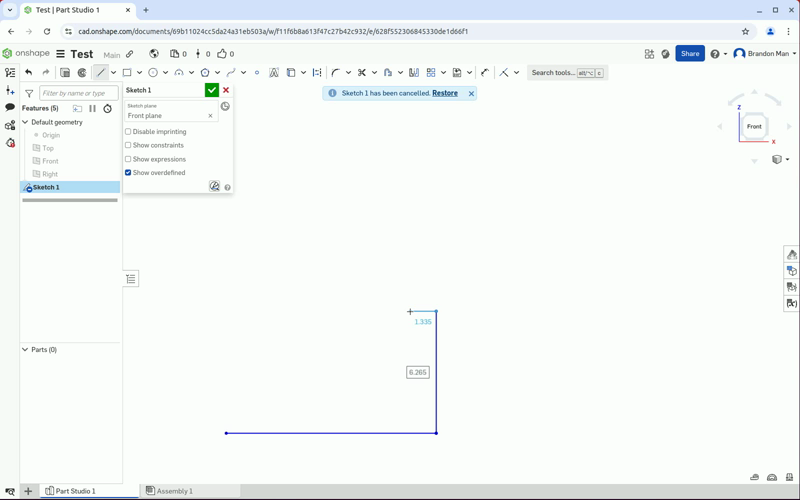
scroll(6)
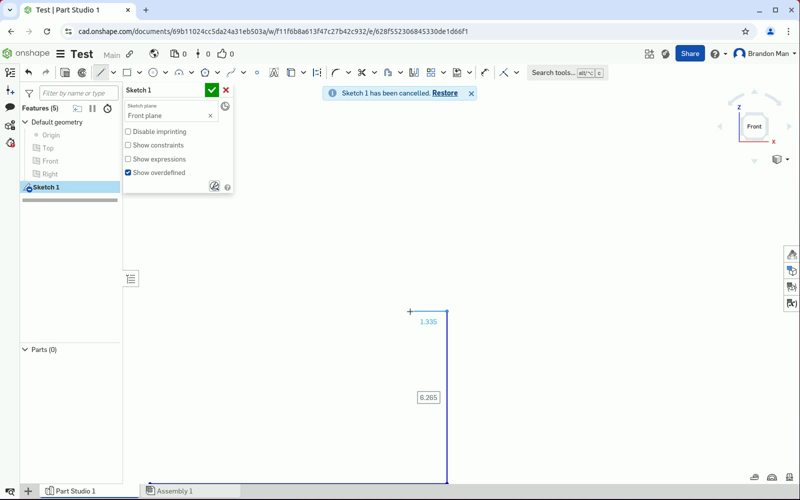
scroll(6)
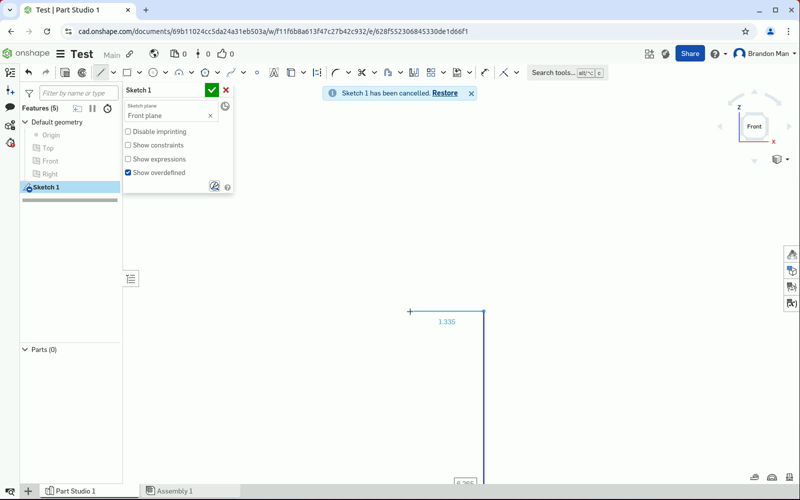
click(410, 311)
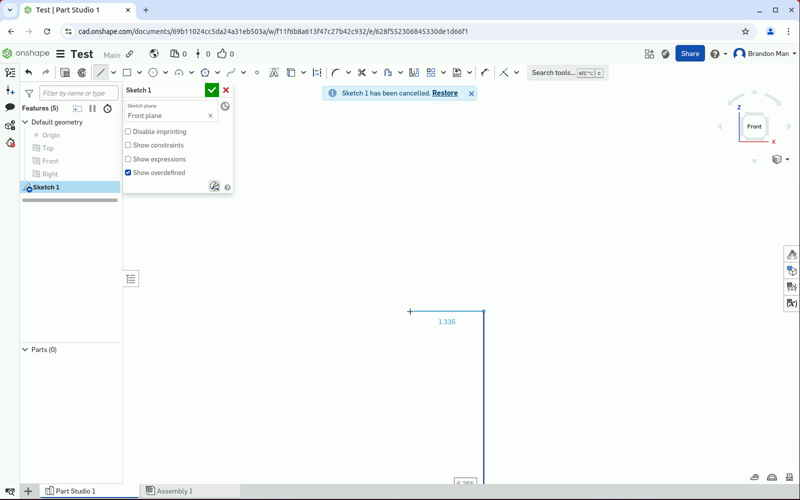
scroll(-6)
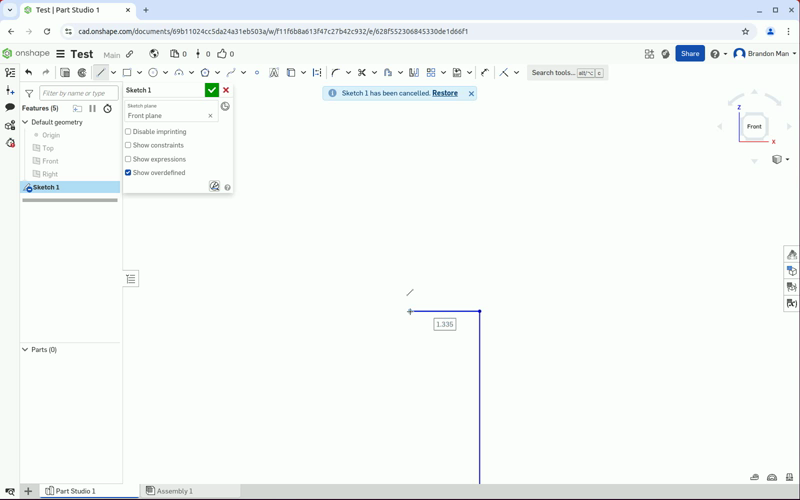
scroll(-6)
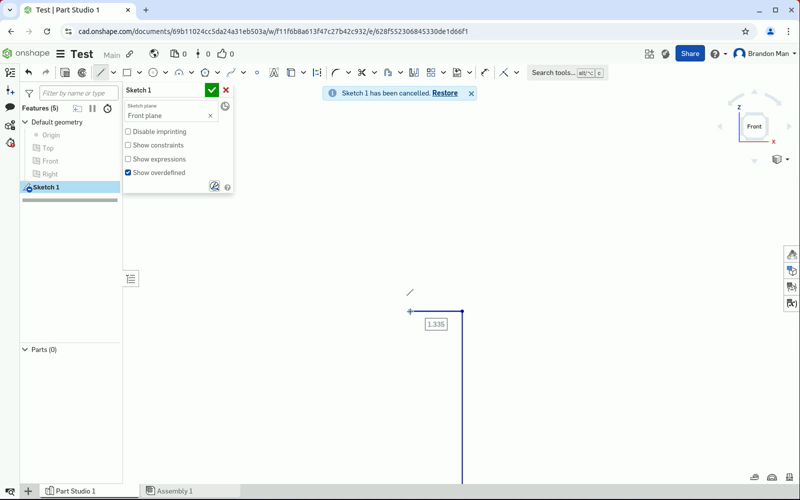
scroll(-6)
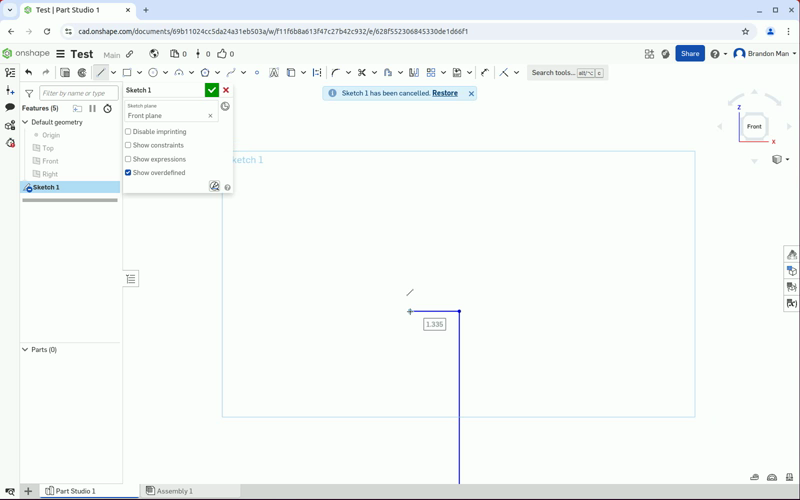
scroll(-6)
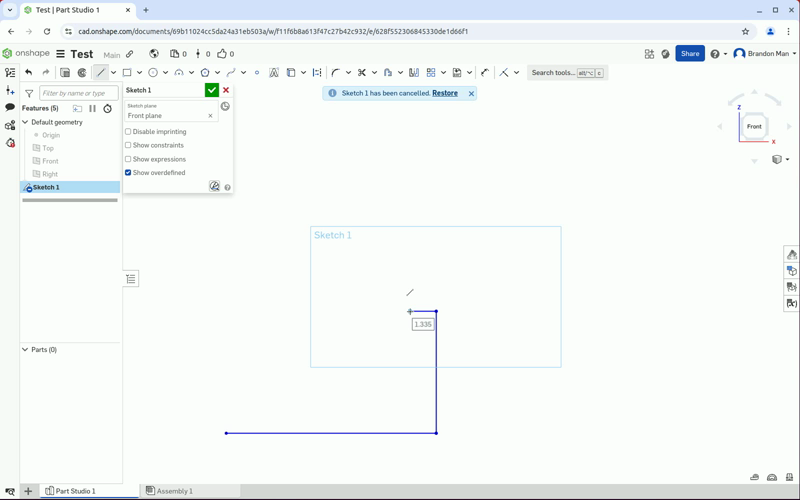
scroll(-6)
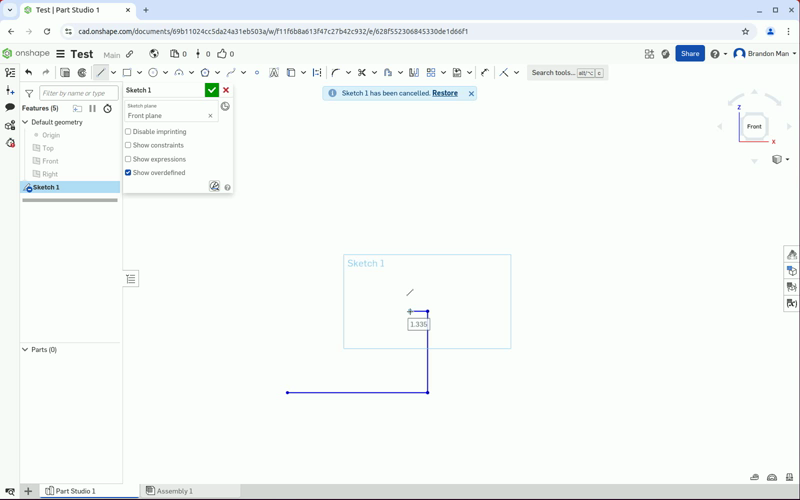
scroll(-6)
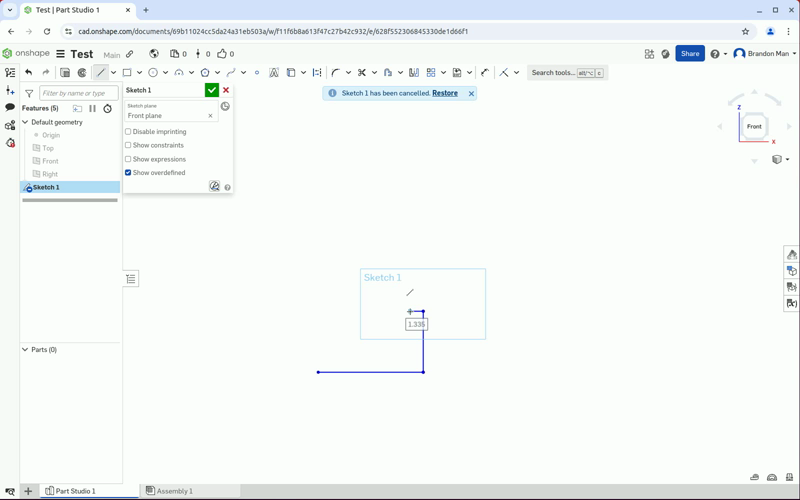
scroll(-6)
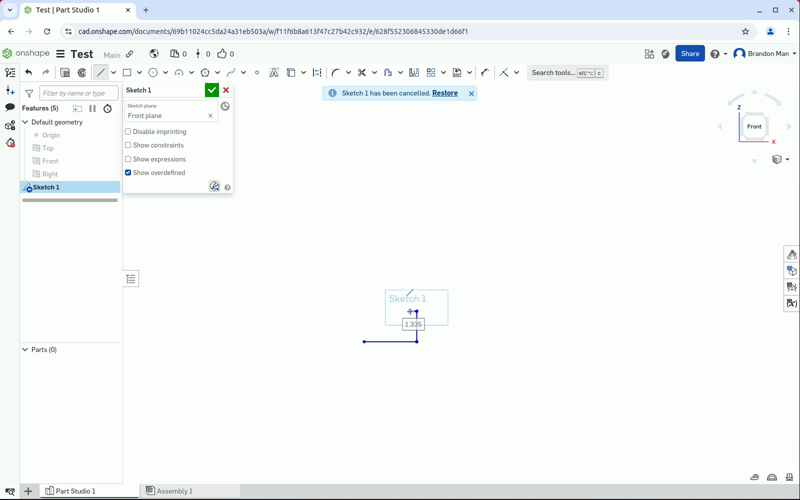
key_up(shift)
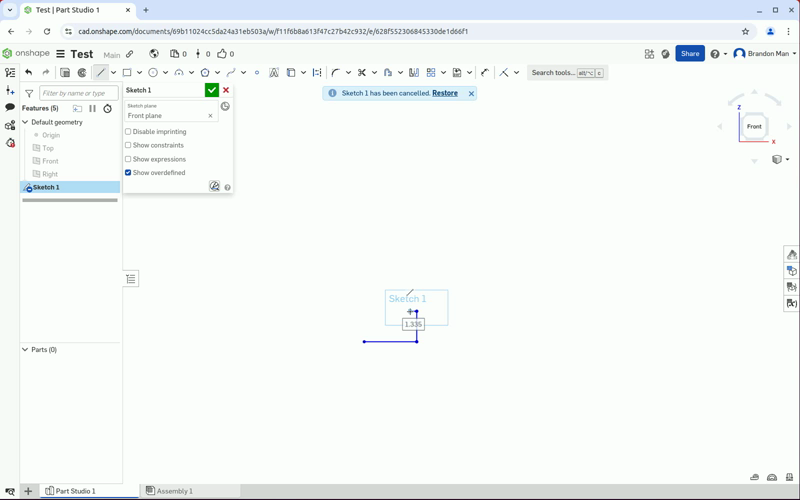
key_down(shift)
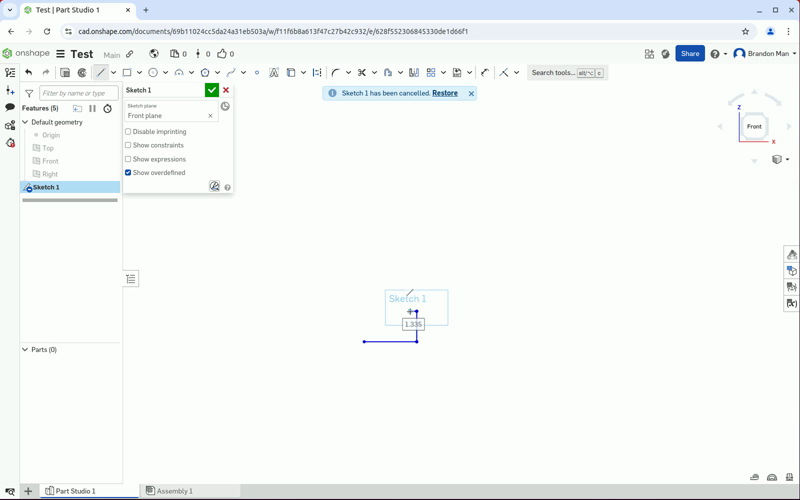
mouse_move(410, 240)
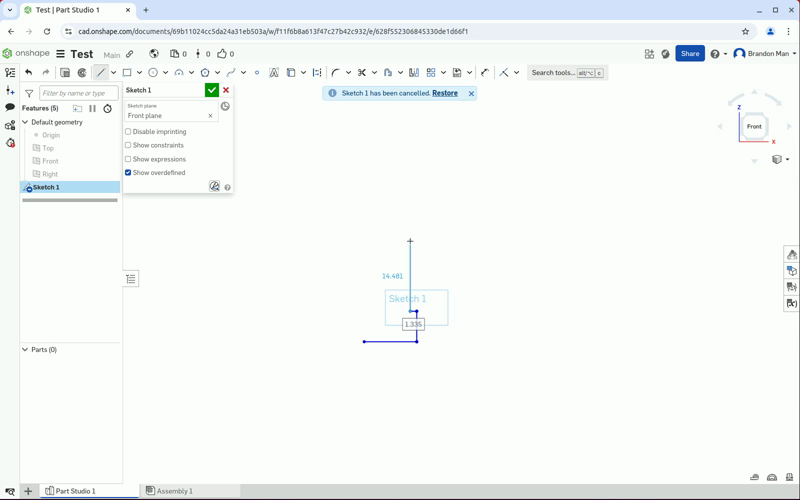
click(410, 240)
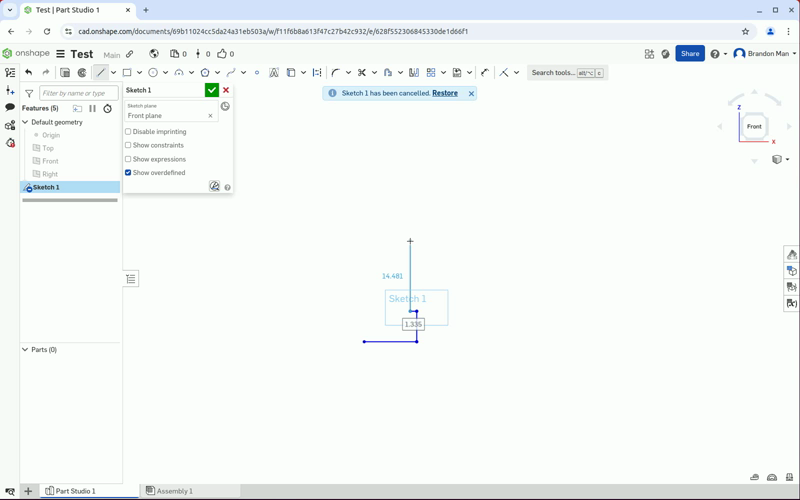
key_up(shift)
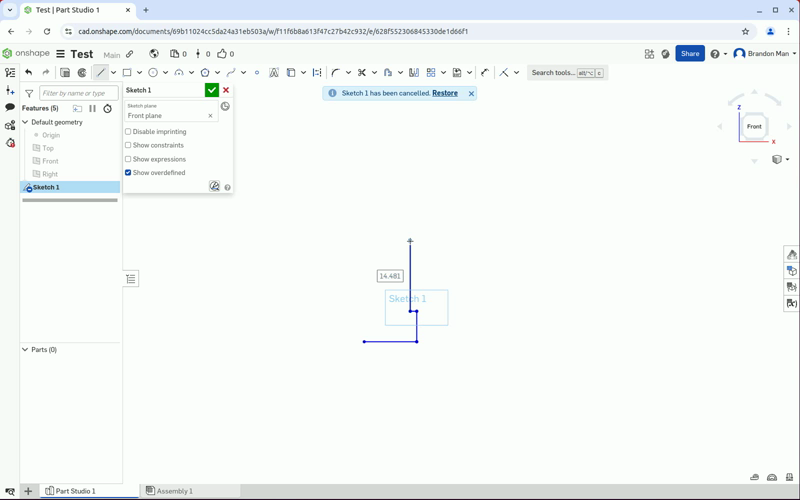
key_down(shift)
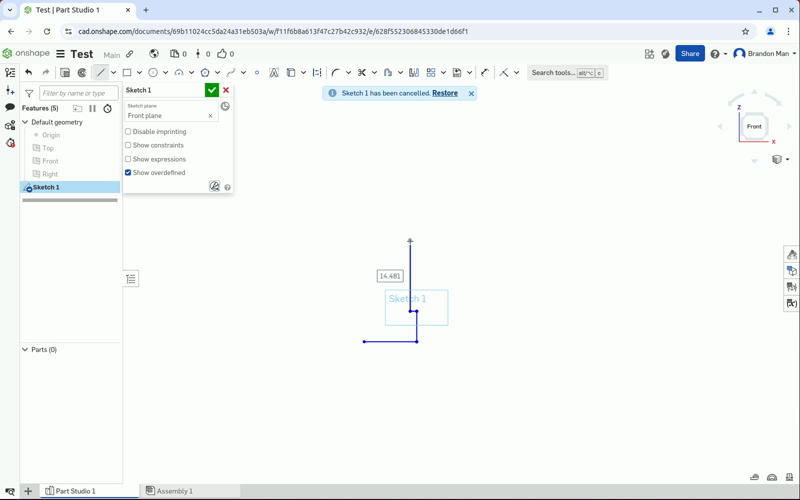
mouse_move(440, 240)
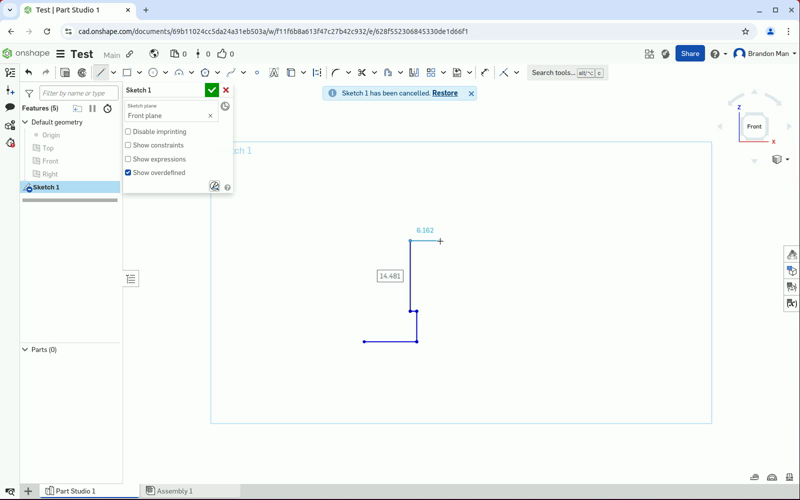
mouse_move(416, 240)
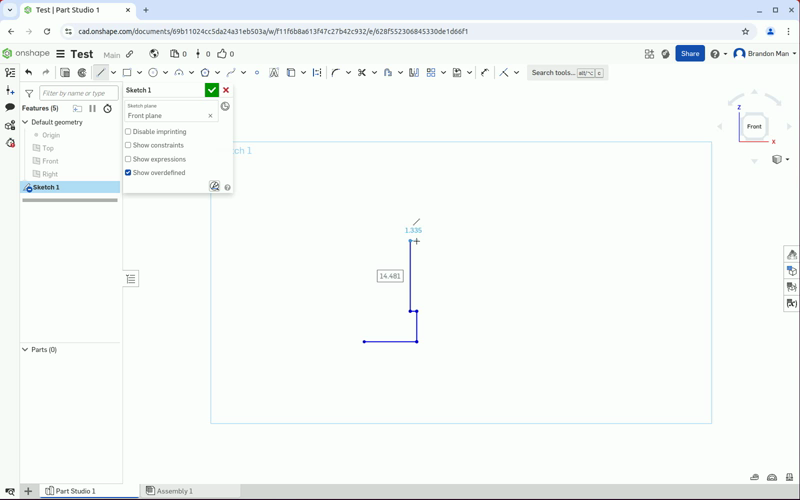
scroll(6)
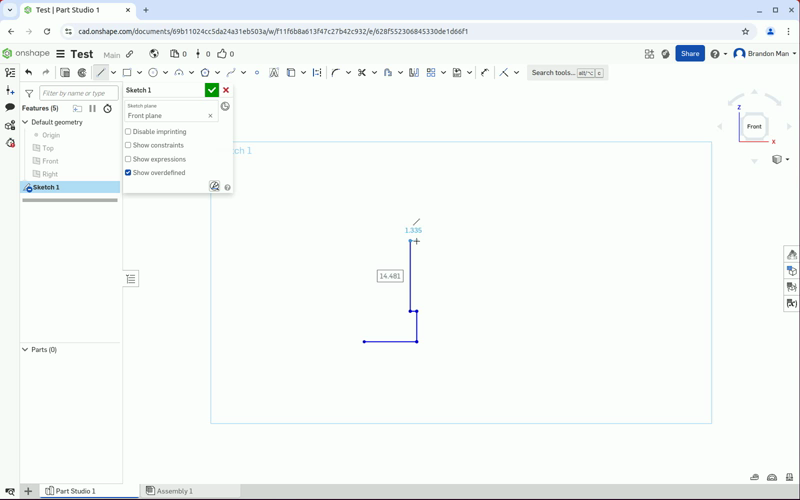
scroll(6)
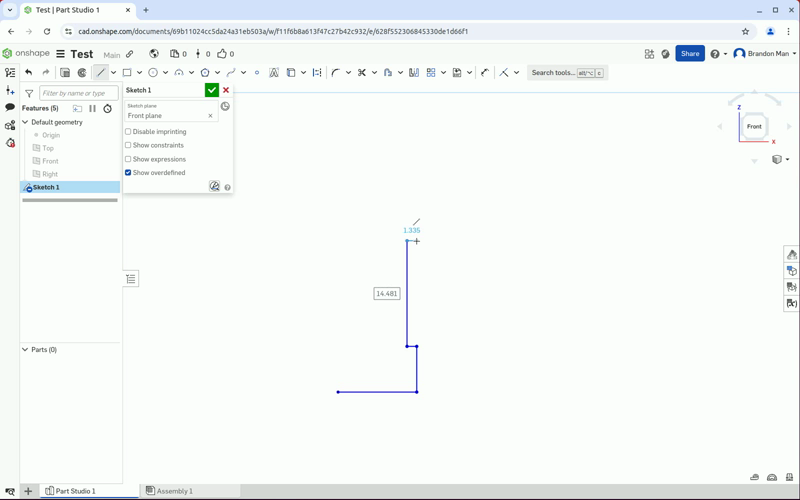
scroll(6)
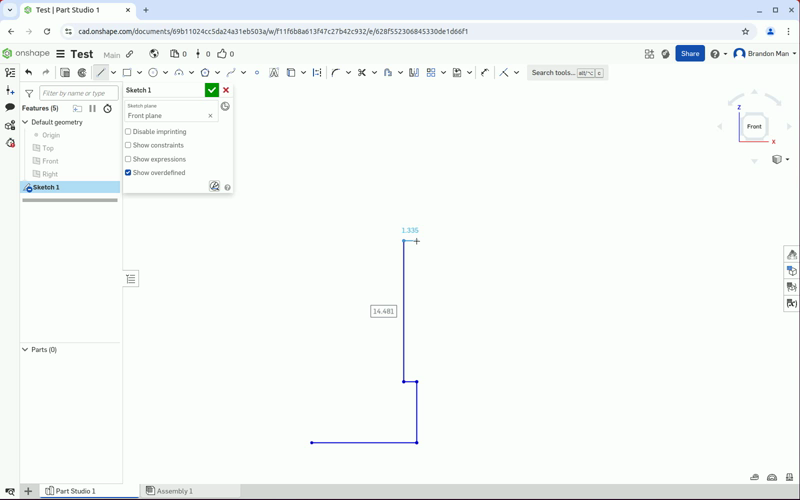
scroll(6)
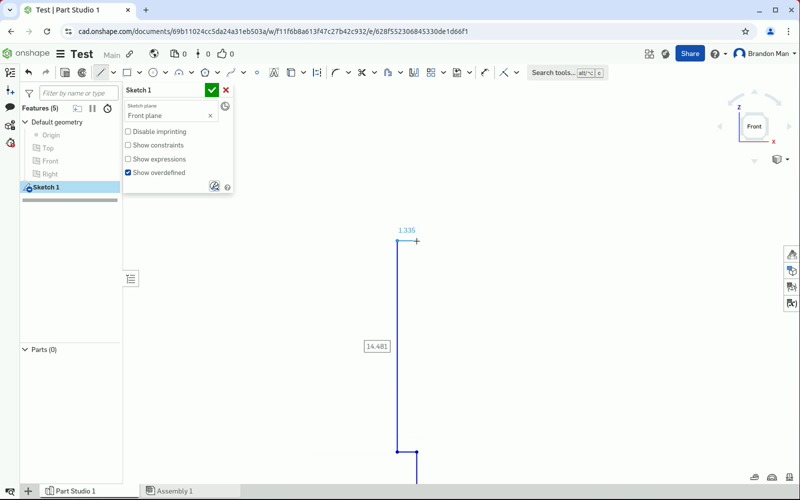
scroll(6)
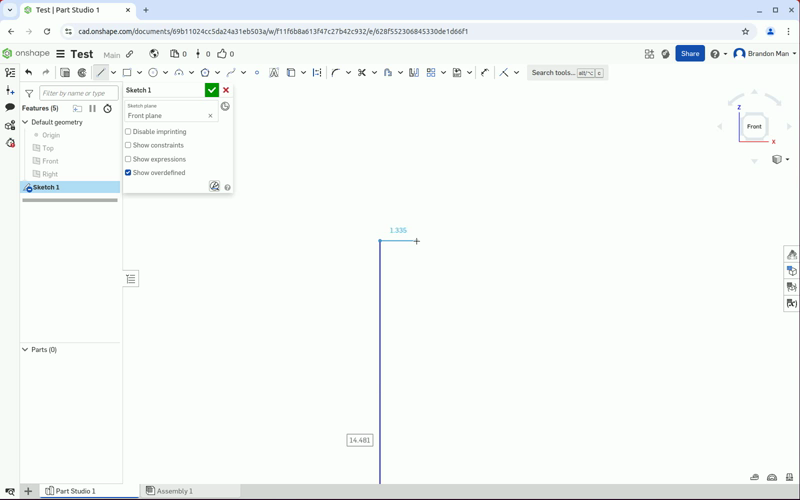
scroll(6)
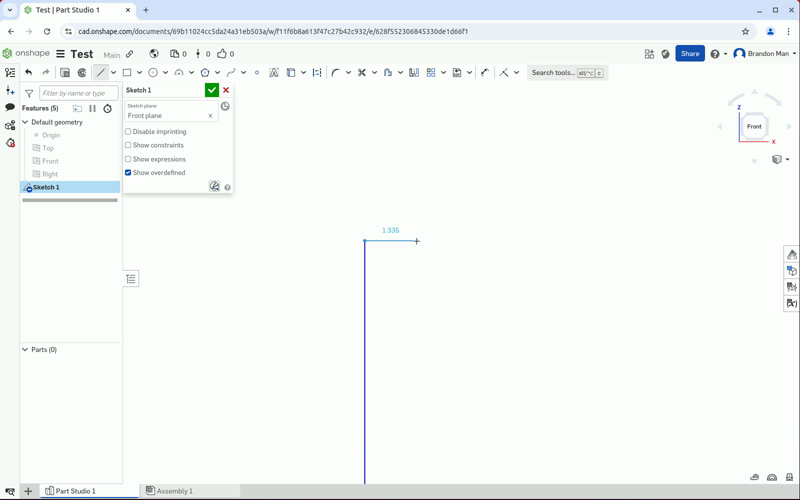
scroll(6)
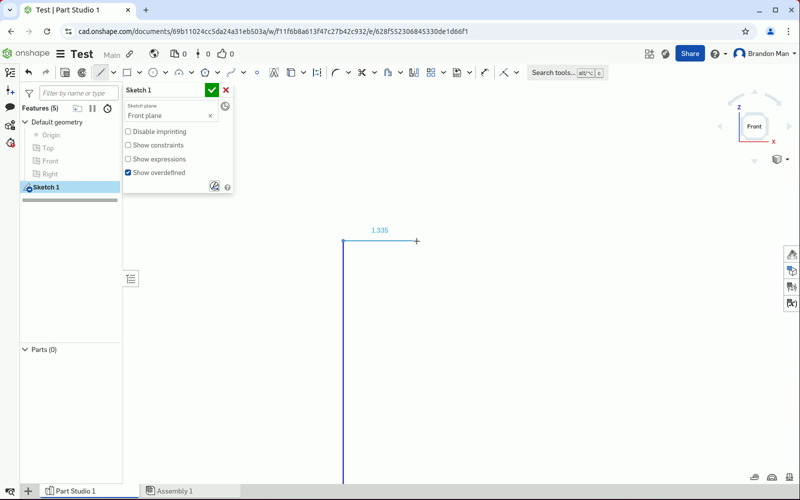
click(416, 240)
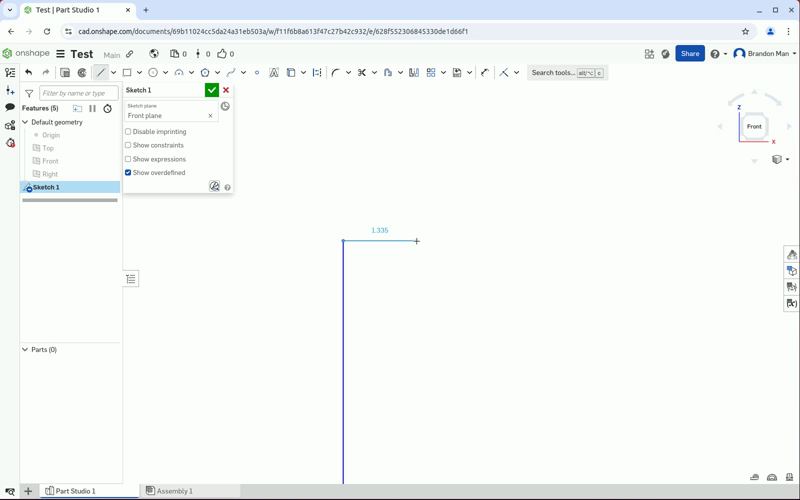
scroll(-6)
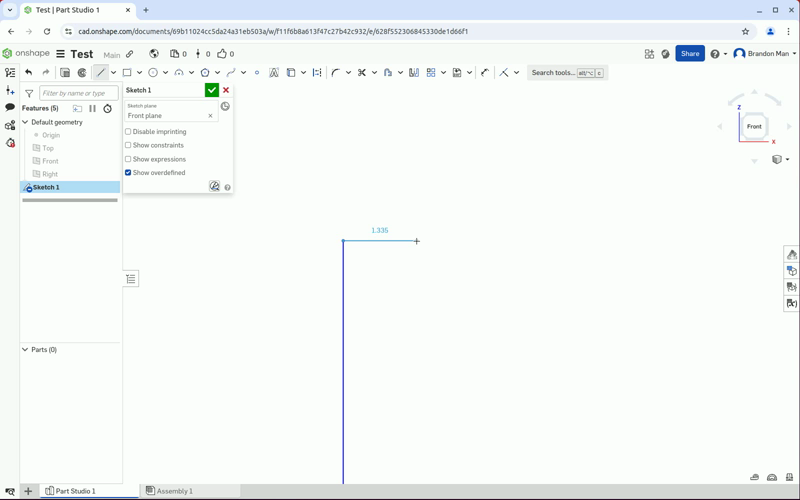
scroll(-6)
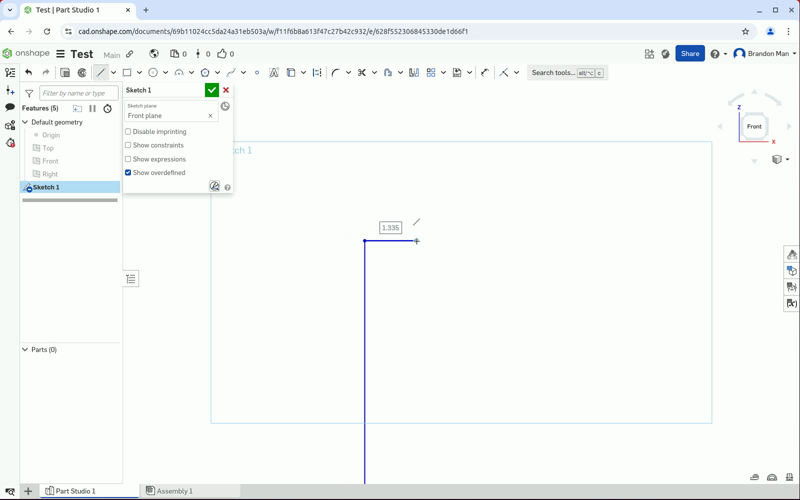
scroll(-6)
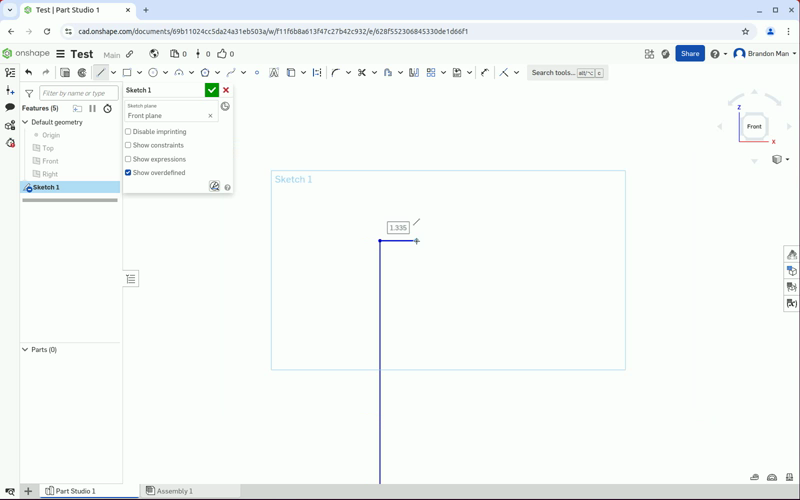
scroll(-6)
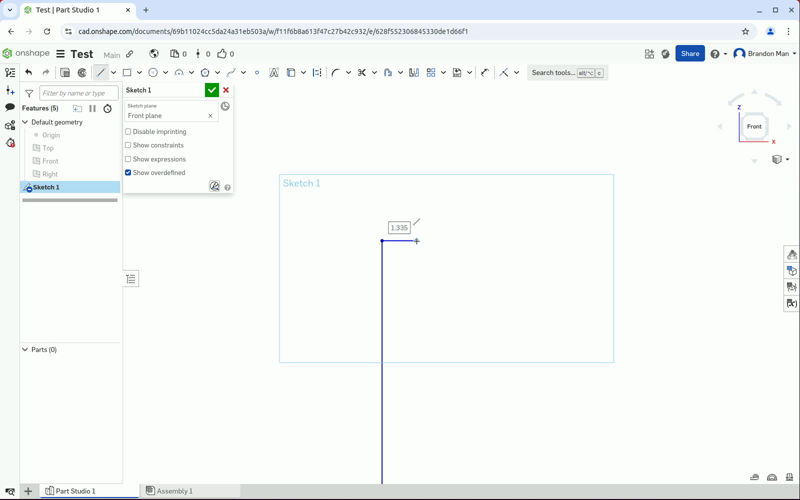
scroll(-6)
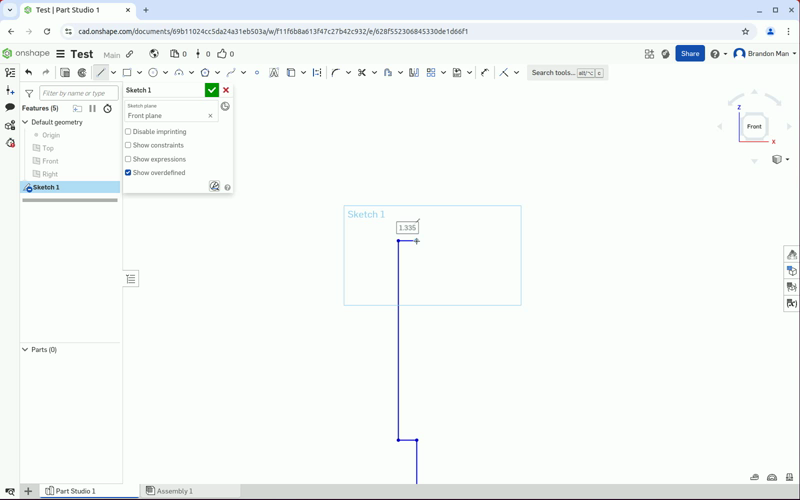
scroll(-6)
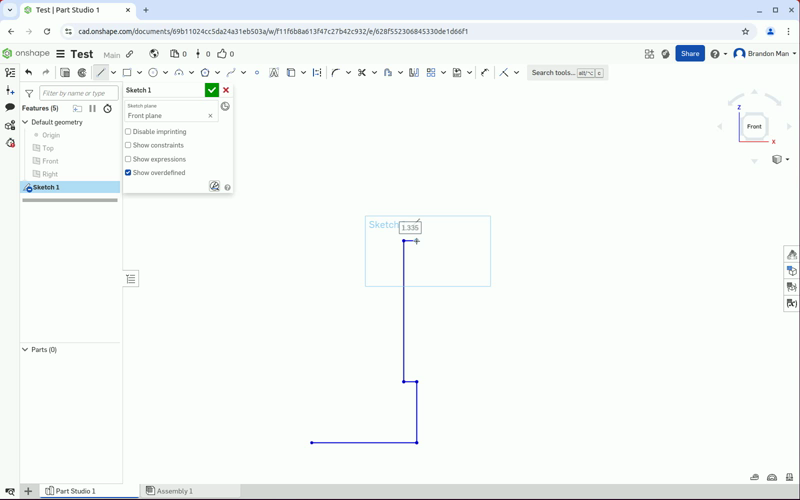
scroll(-6)
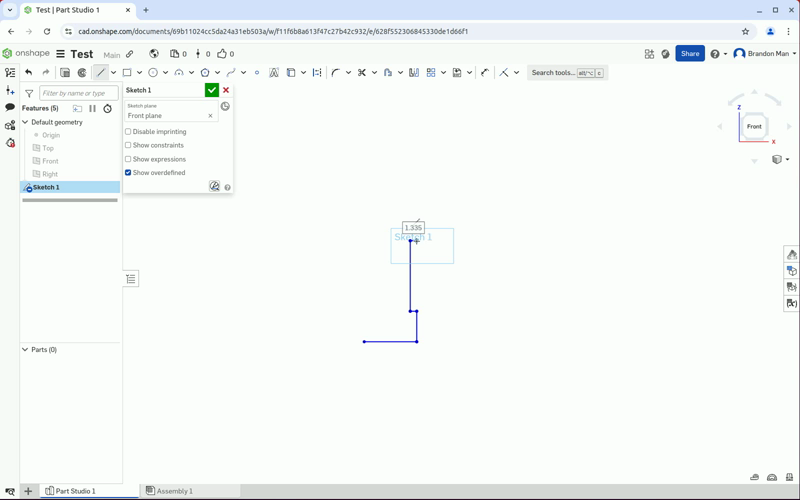
key_up(shift)
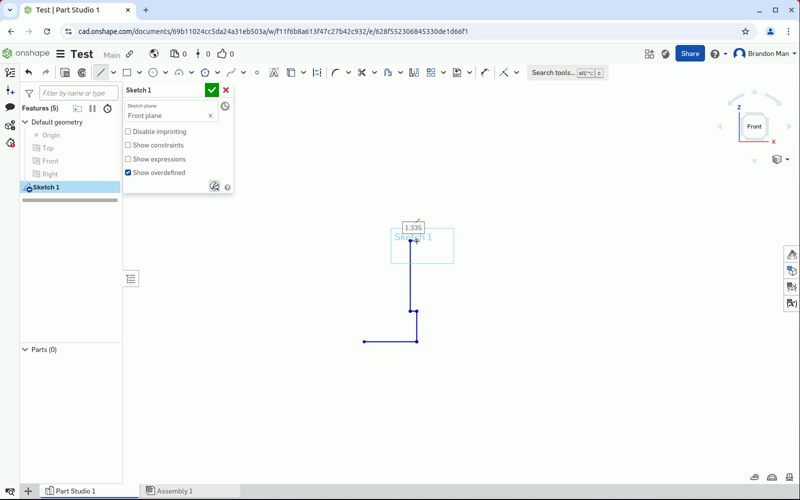
key_down(shift)
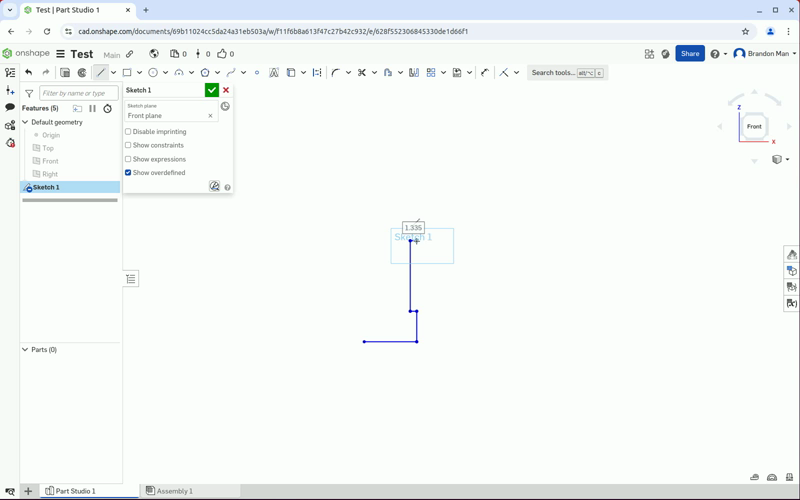
mouse_move(447, 240)
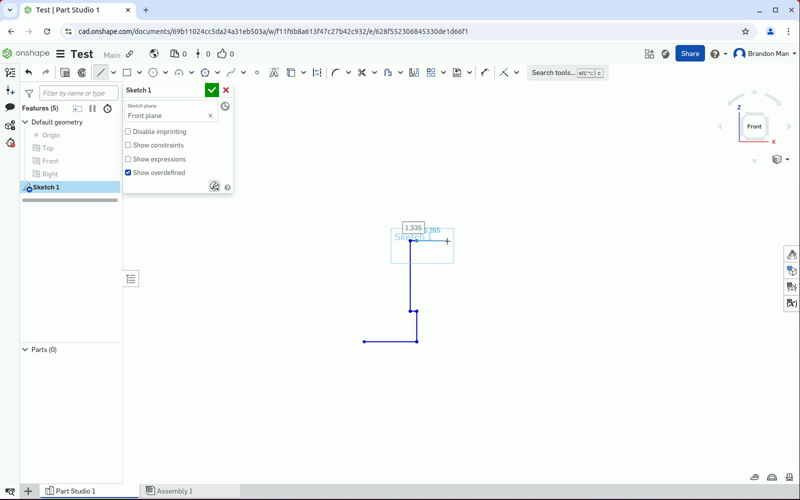
mouse_move(416, 210)
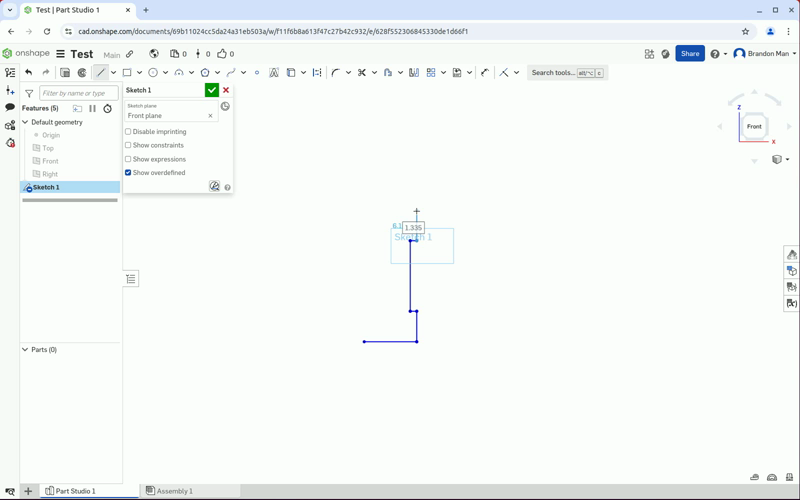
click(416, 210)
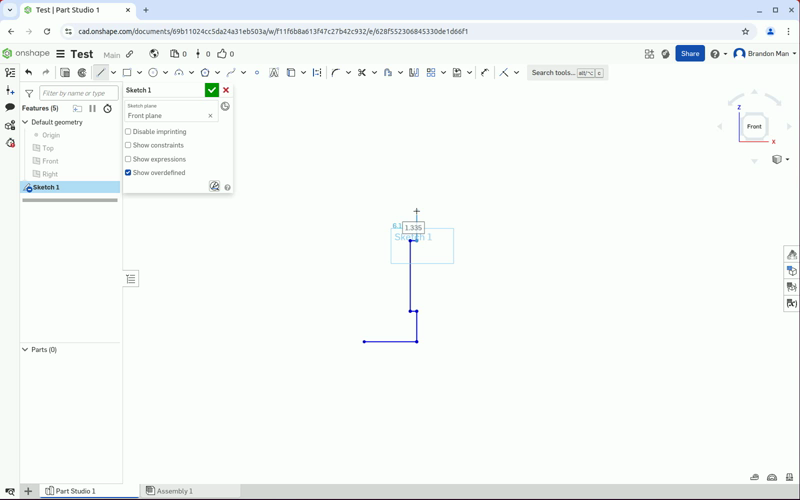
key_up(shift)
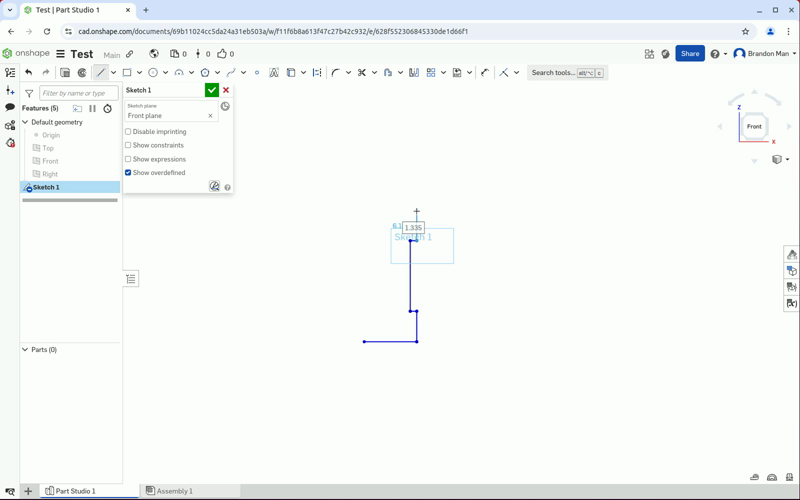
key_down(shift)
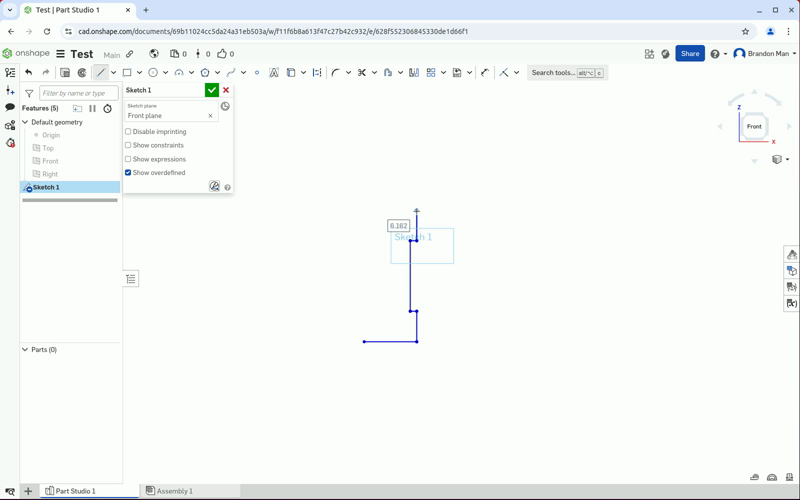
mouse_move(447, 210)
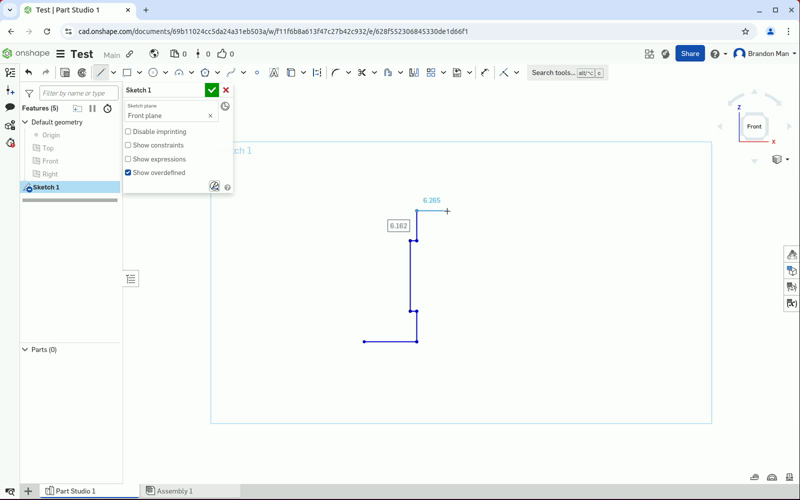
mouse_move(364, 210)
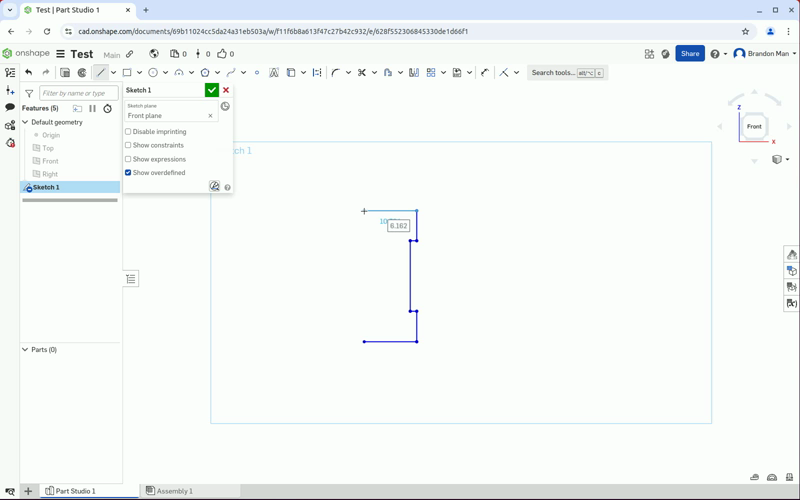
click(364, 210)
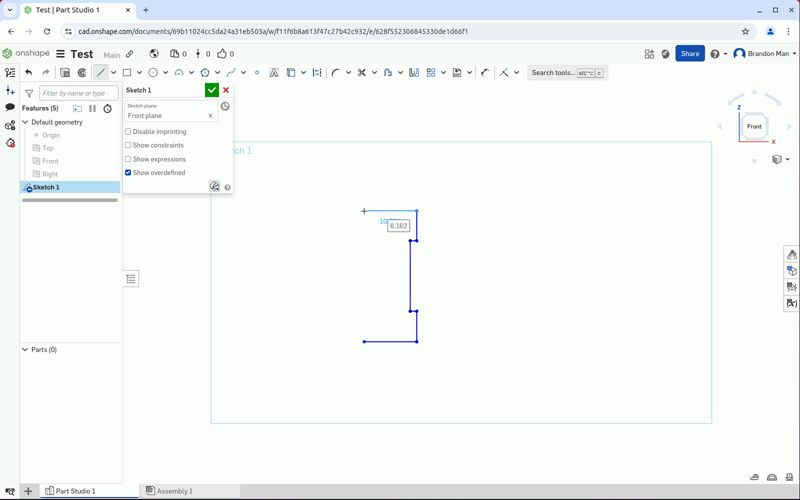
key_up(shift)
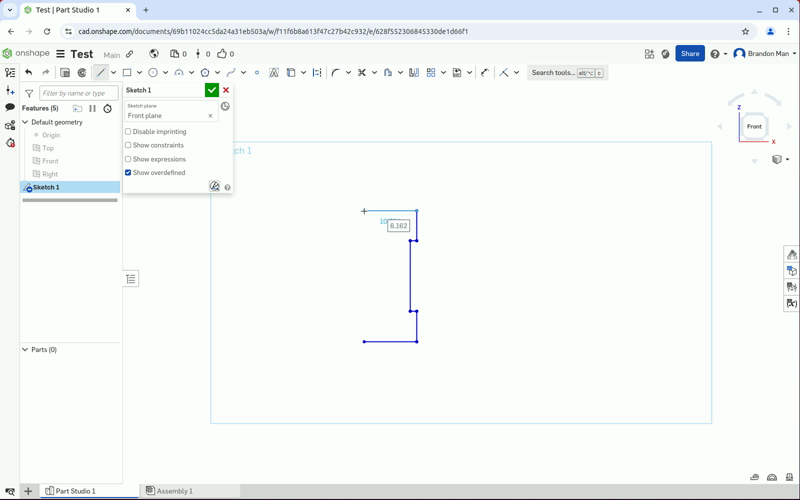
key_down(shift)
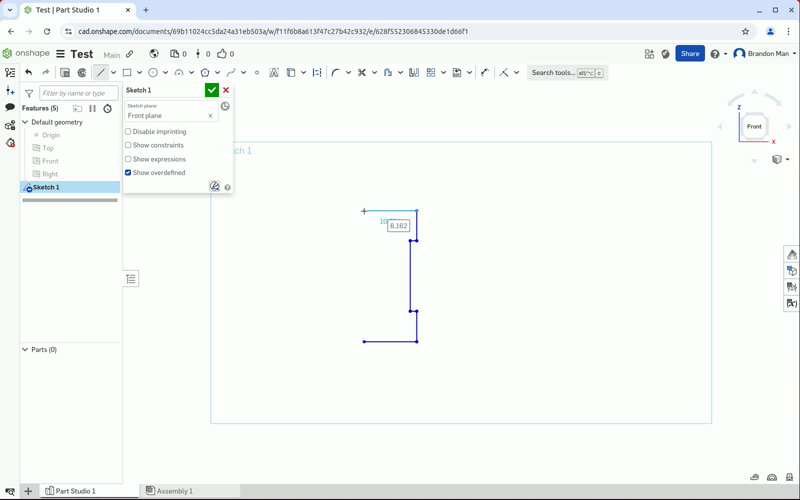
mouse_move(394, 210)
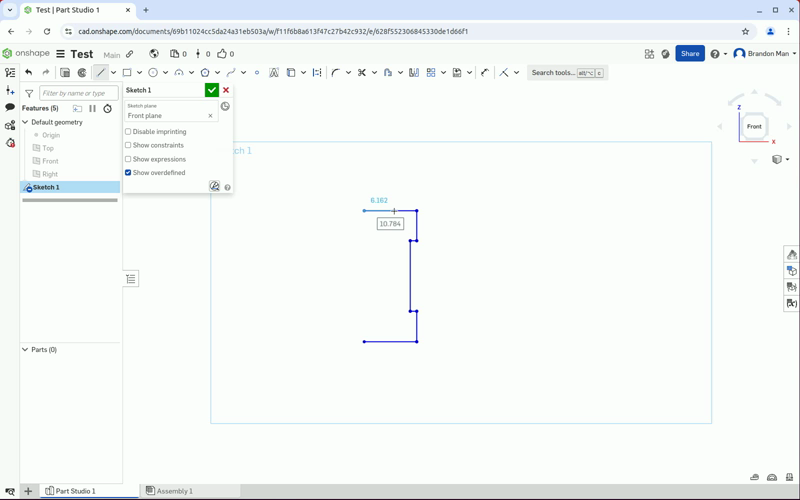
mouse_move(364, 240)
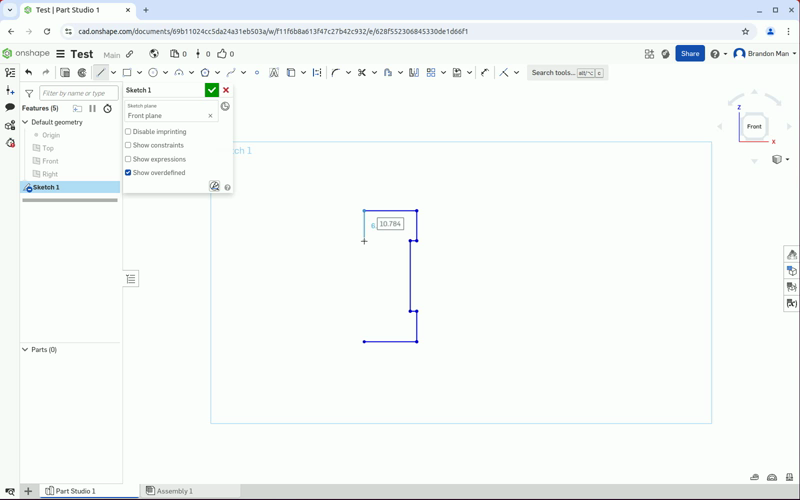
click(364, 240)
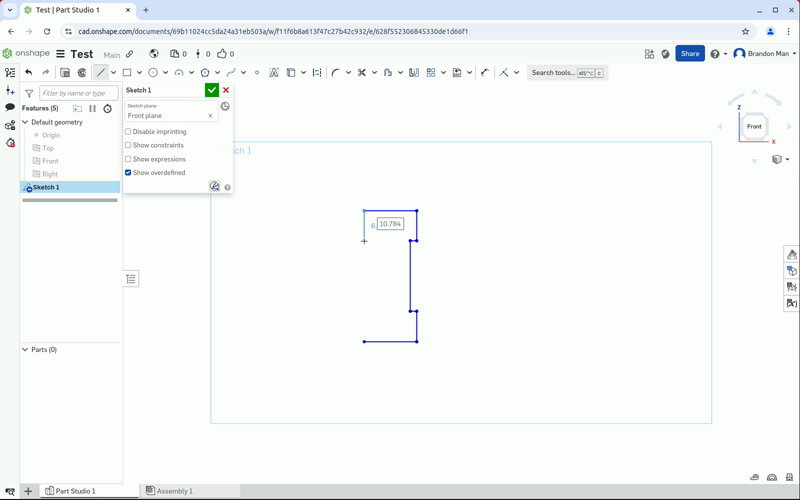
key_up(shift)
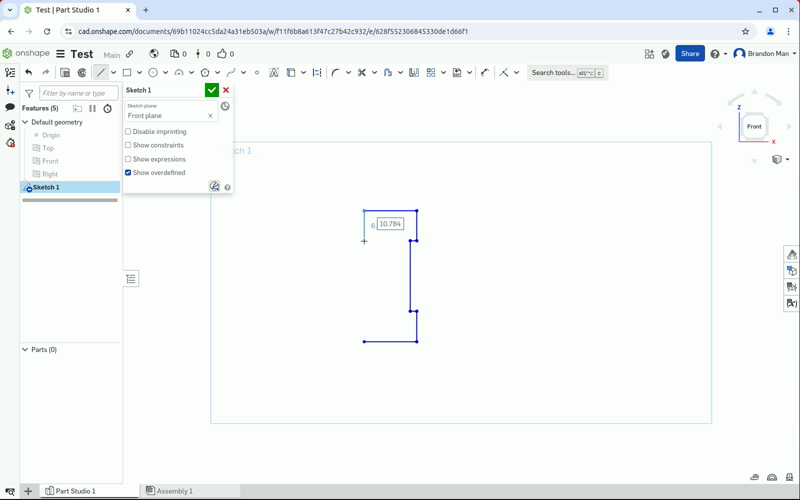
key_down(shift)
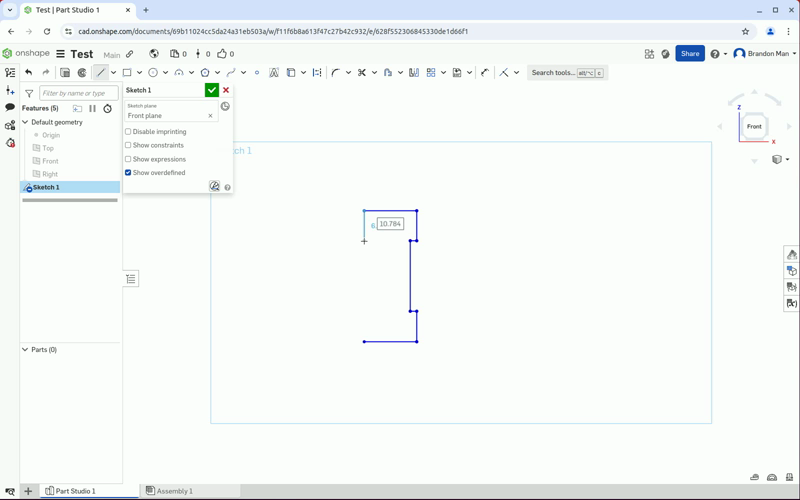
mouse_move(394, 240)
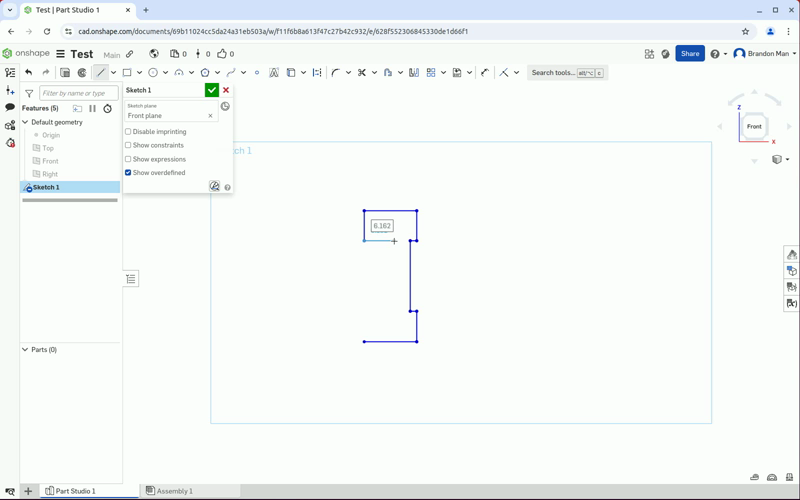
mouse_move(371, 240)
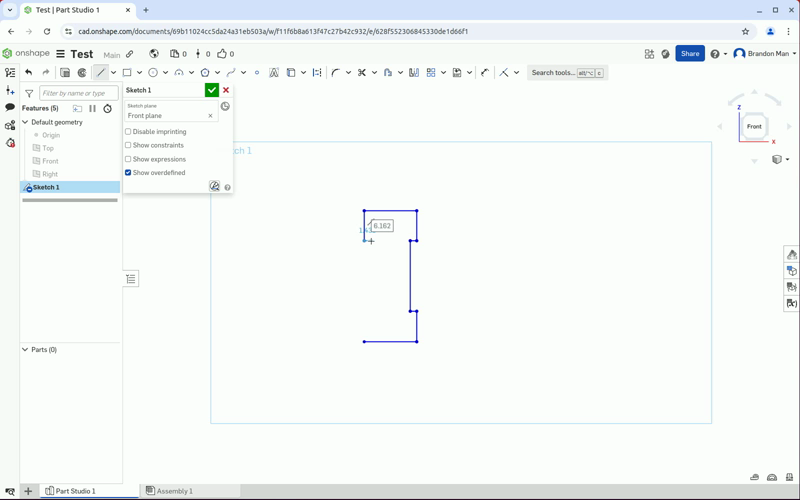
scroll(6)
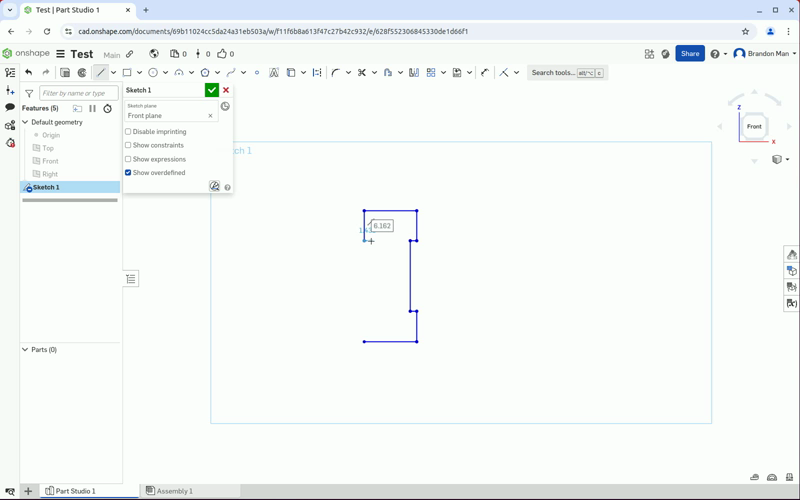
scroll(6)
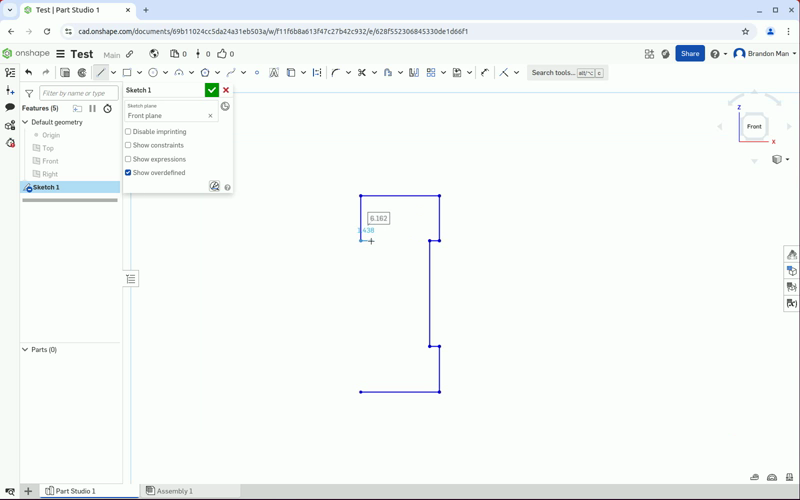
scroll(6)
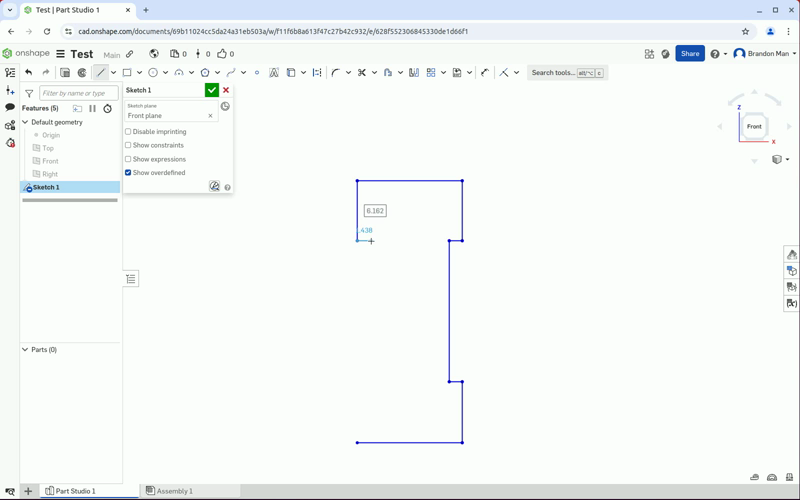
scroll(6)
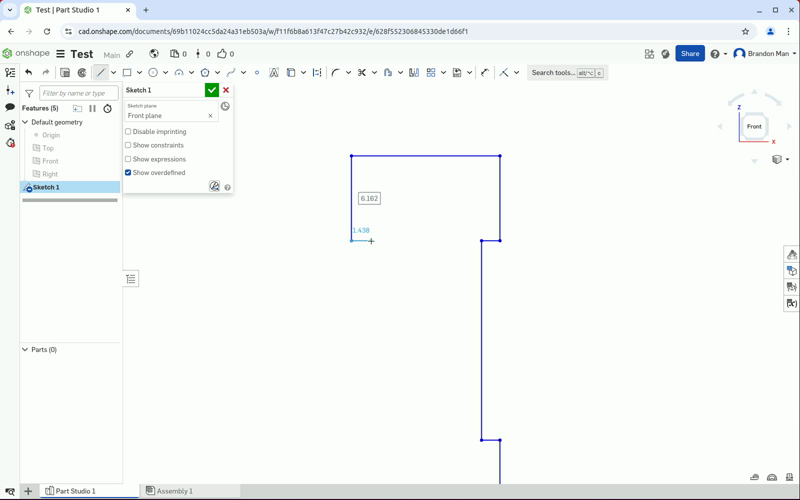
scroll(6)
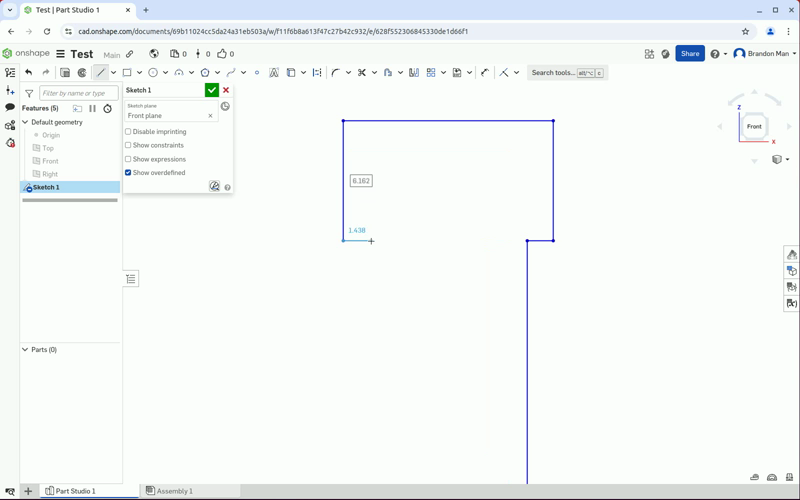
scroll(6)
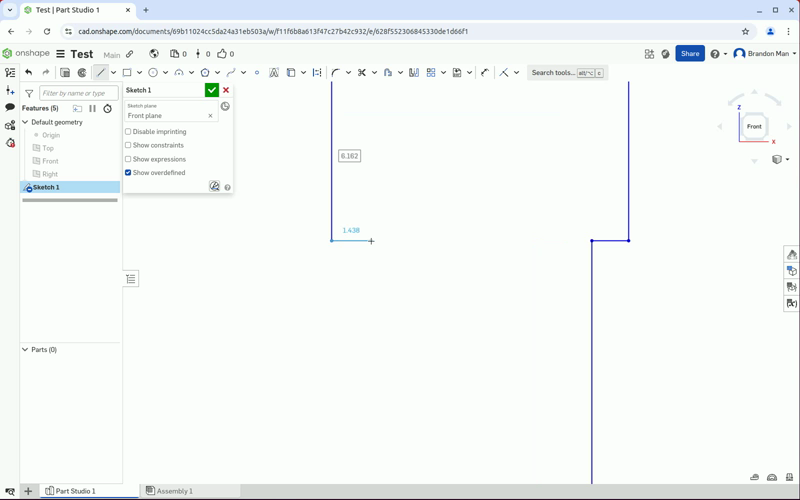
scroll(6)
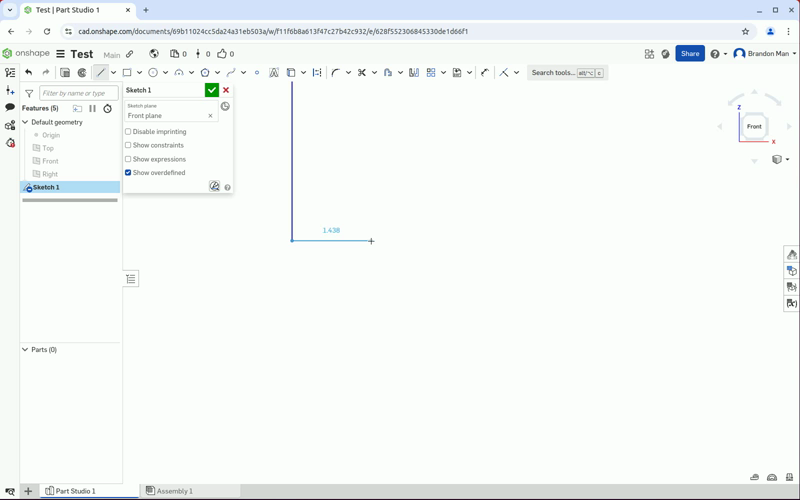
click(371, 240)
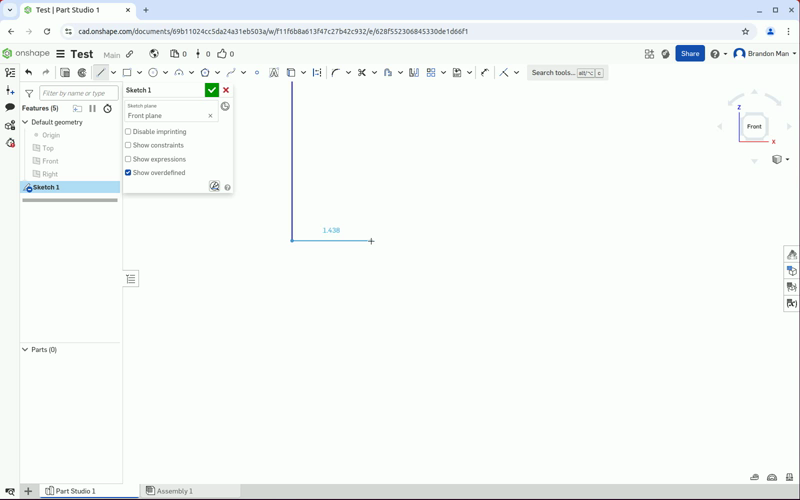
scroll(-6)
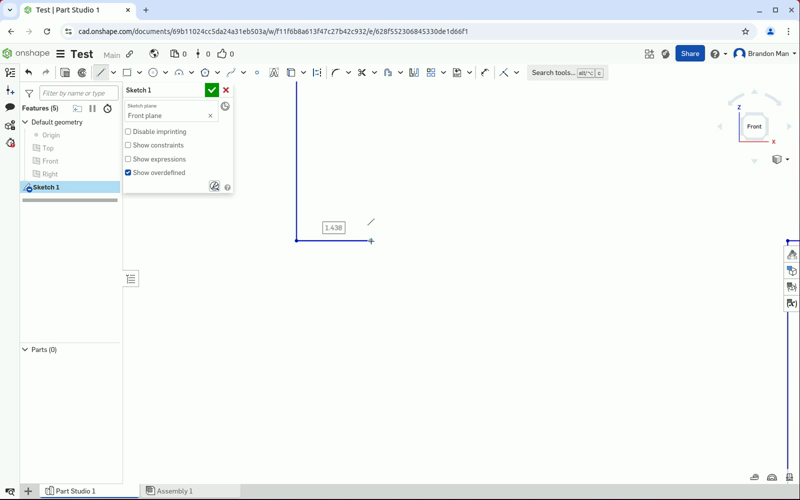
scroll(-6)
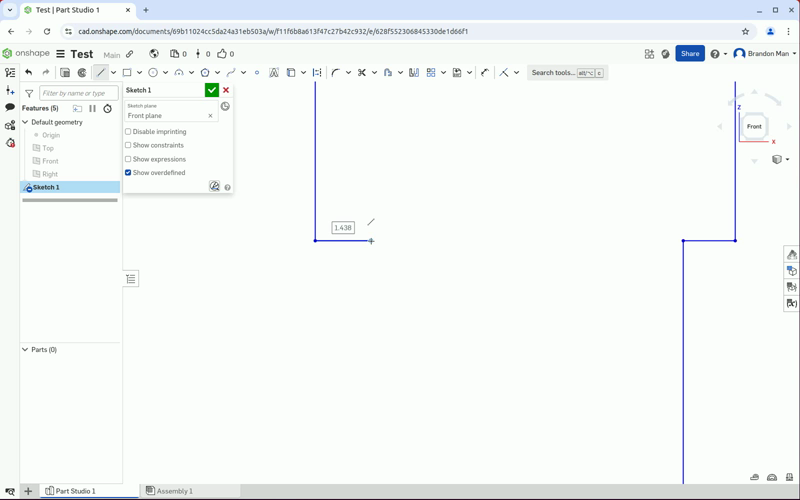
scroll(-6)
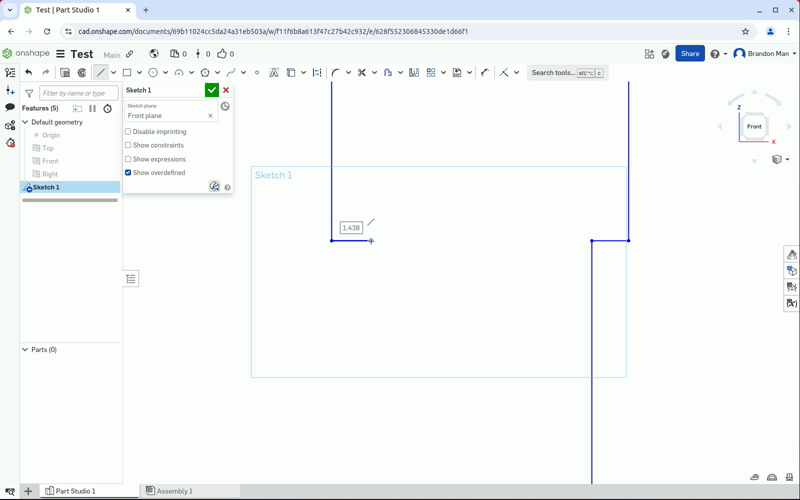
scroll(-6)
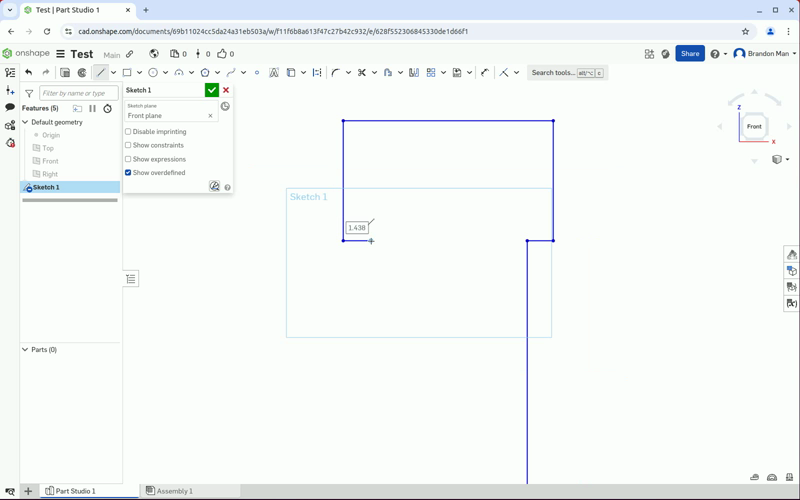
scroll(-6)
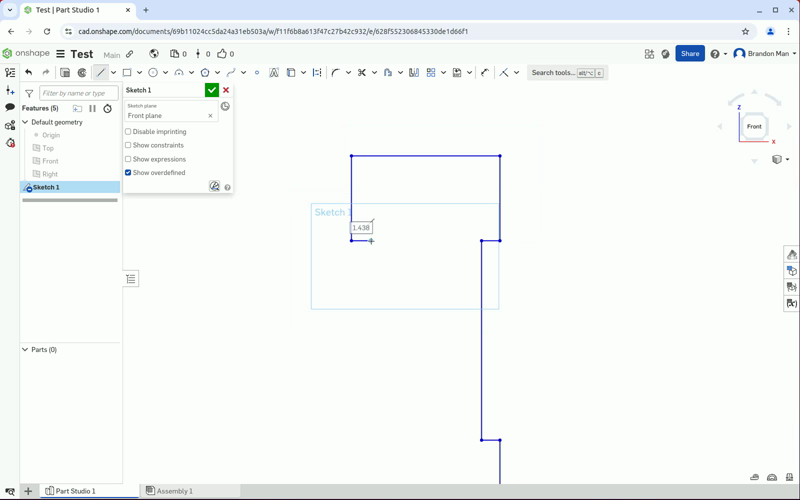
scroll(-6)
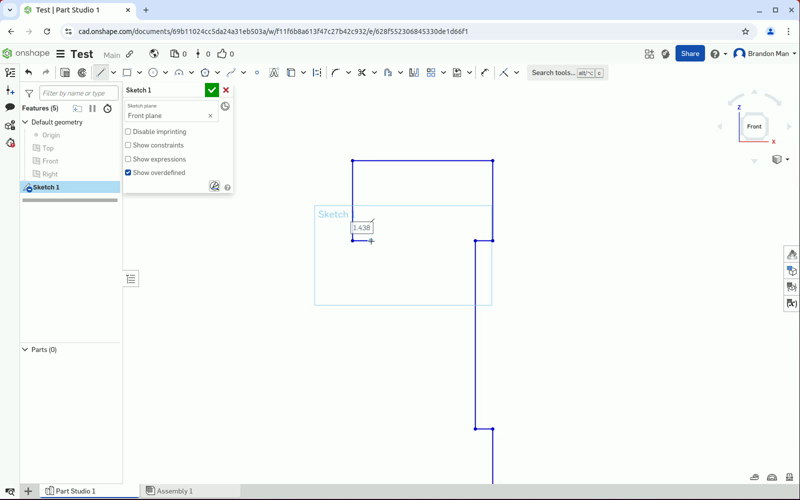
scroll(-6)
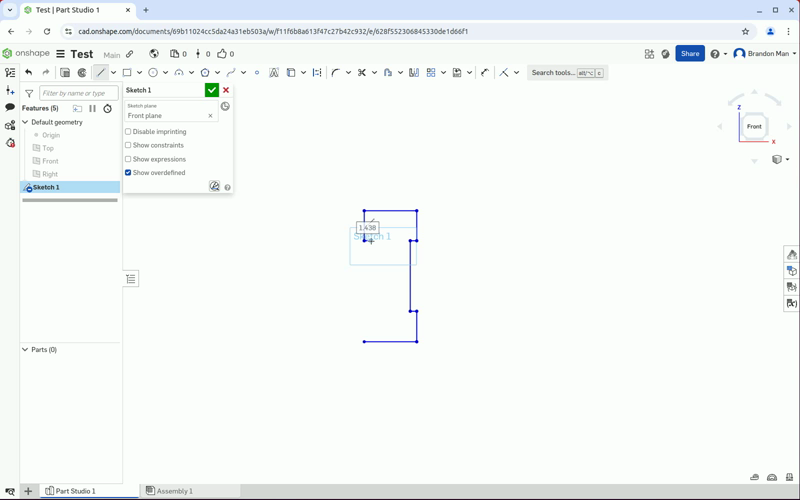
key_up(shift)
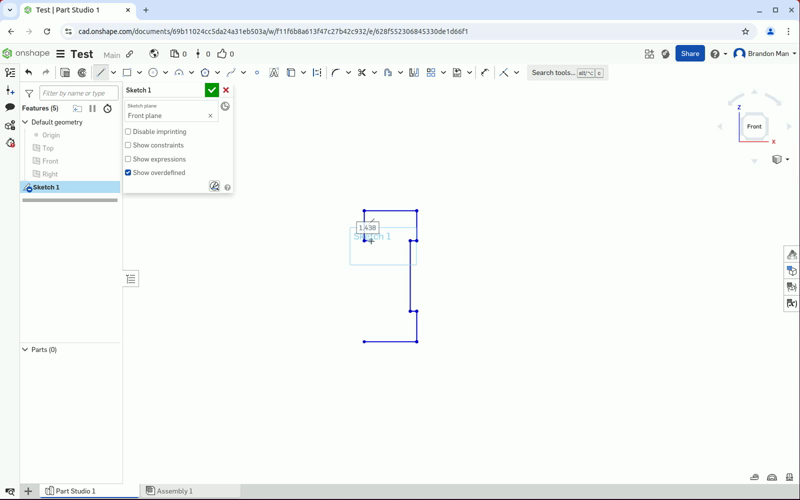
key_down(shift)
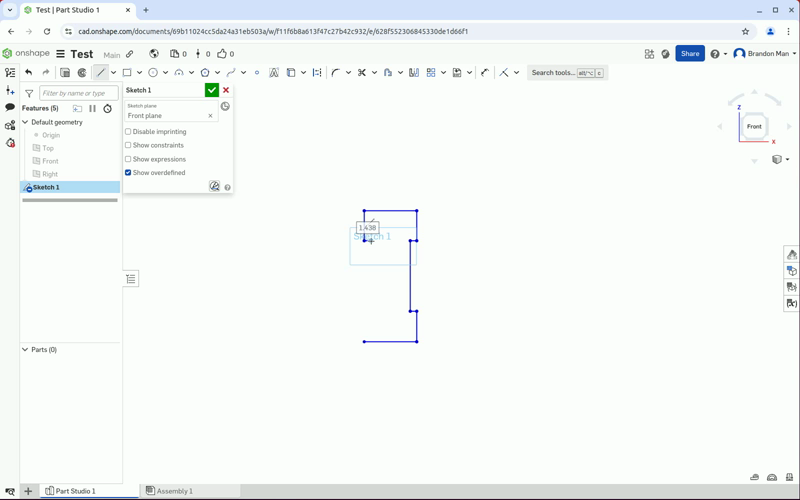
mouse_move(371, 311)
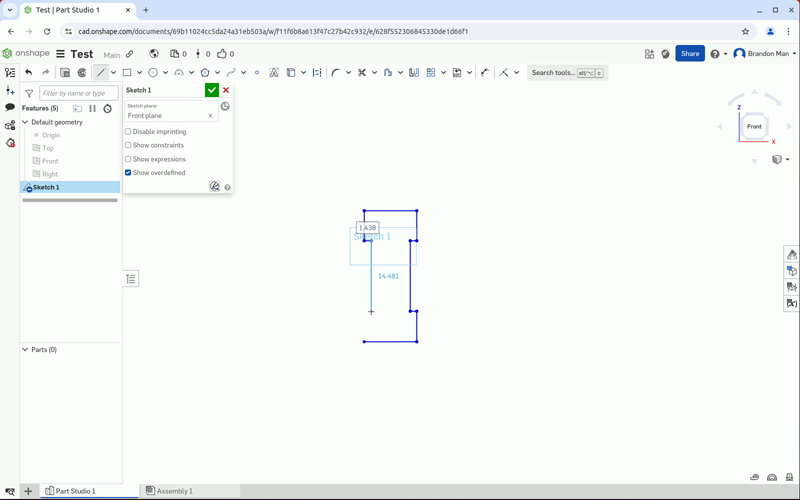
click(371, 311)
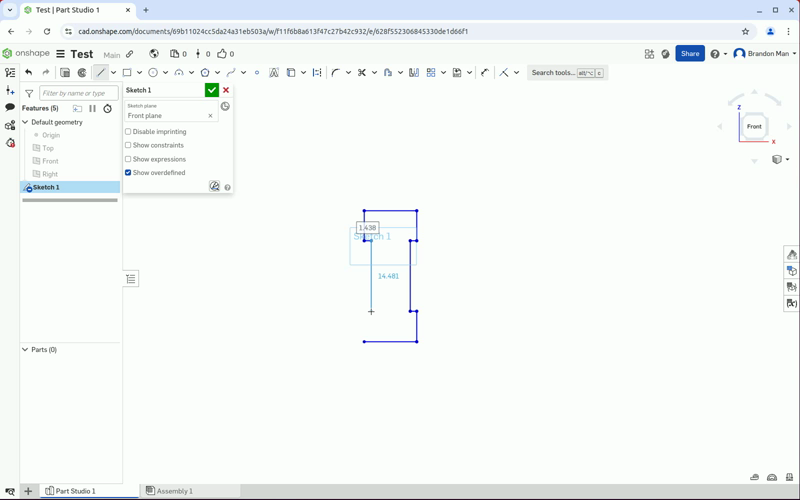
key_up(shift)
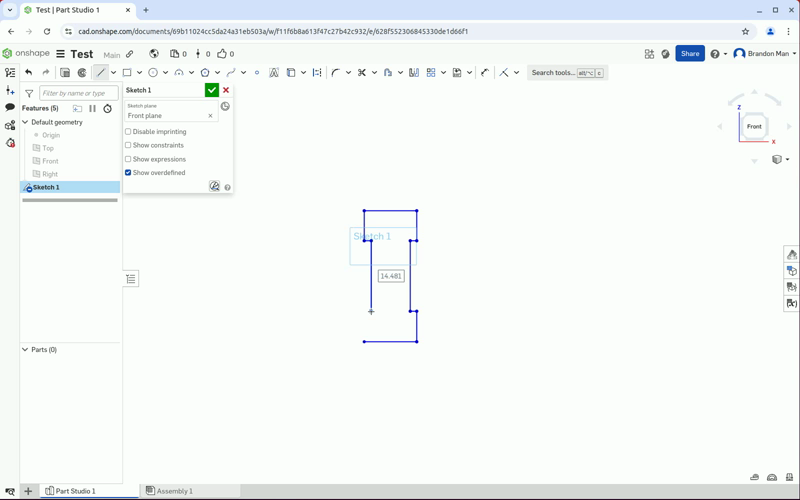
key_down(shift)
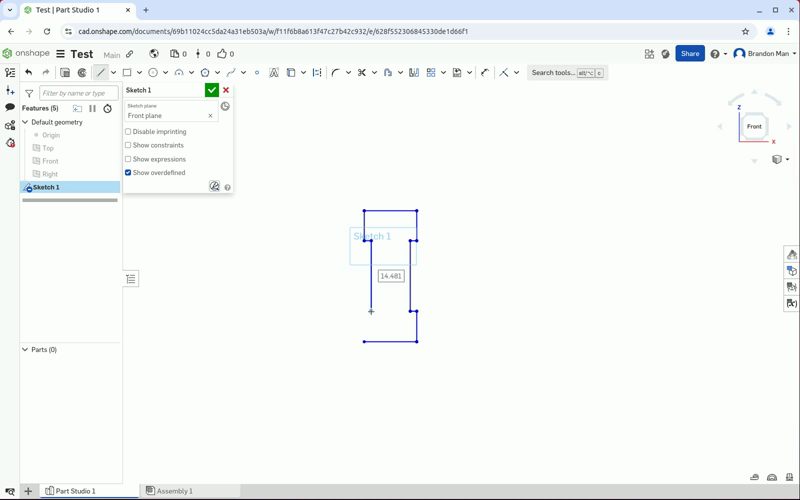
mouse_move(401, 311)
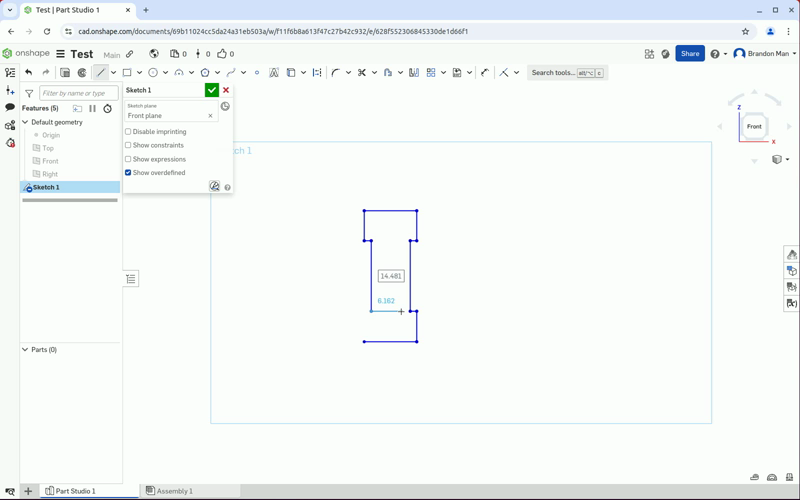
mouse_move(364, 311)
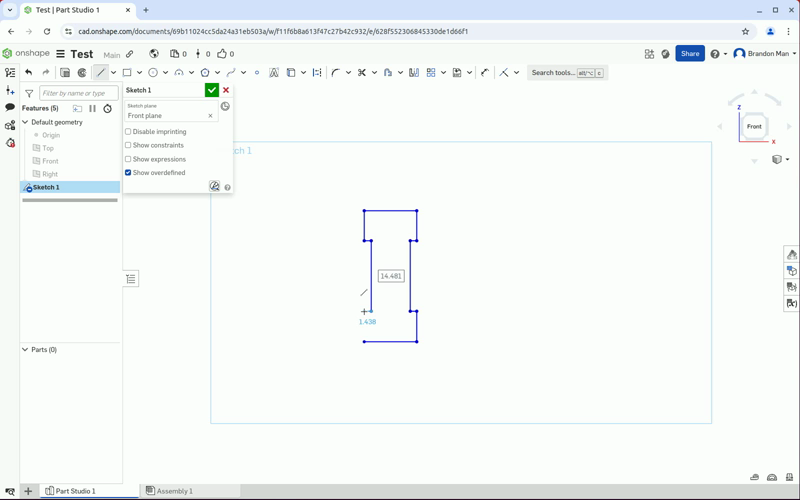
scroll(6)
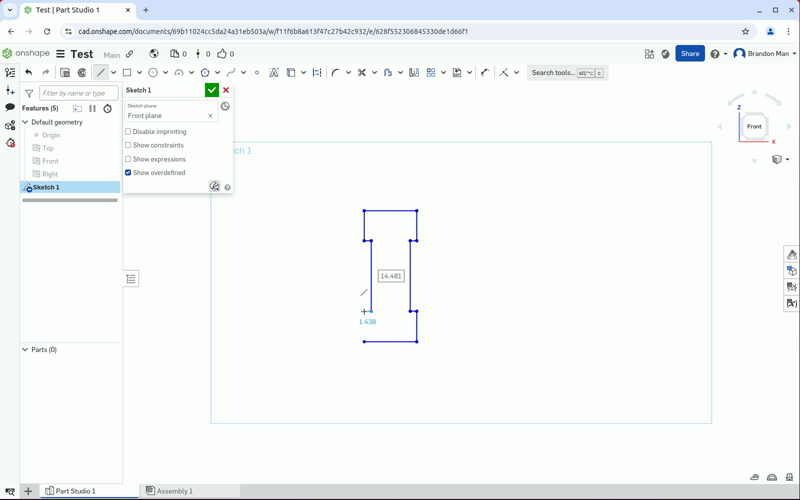
scroll(6)
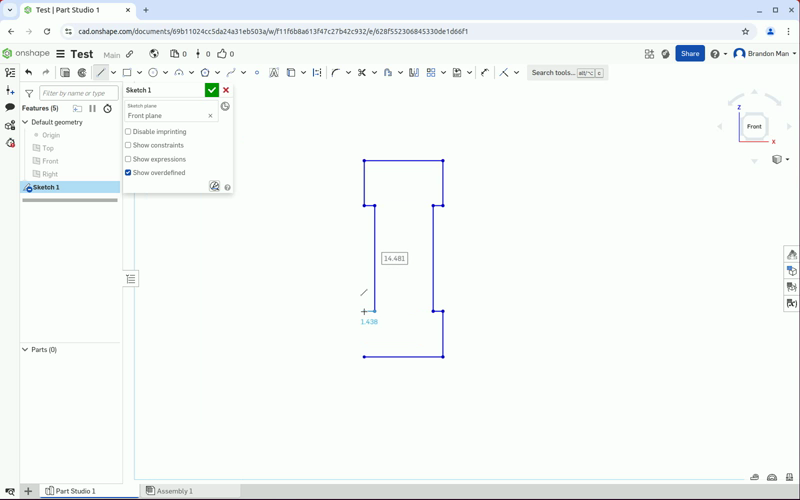
scroll(6)
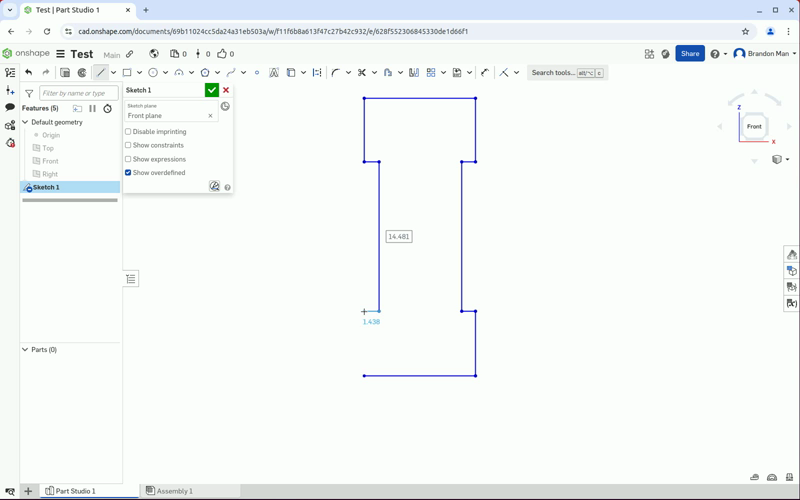
scroll(6)
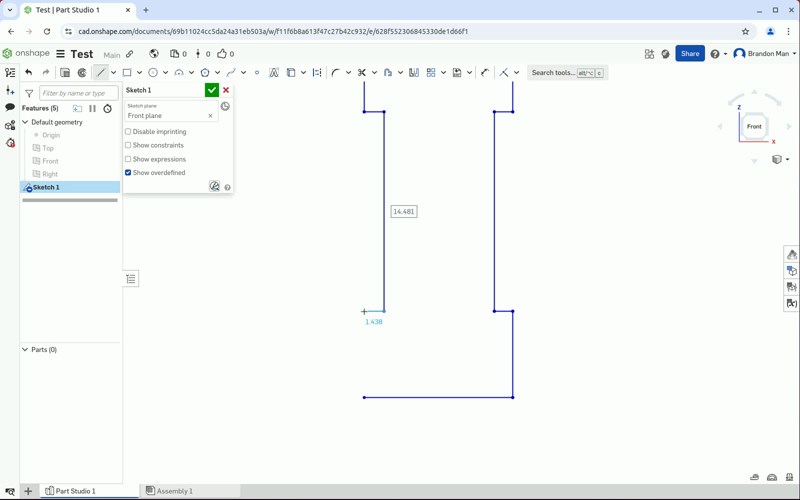
scroll(6)
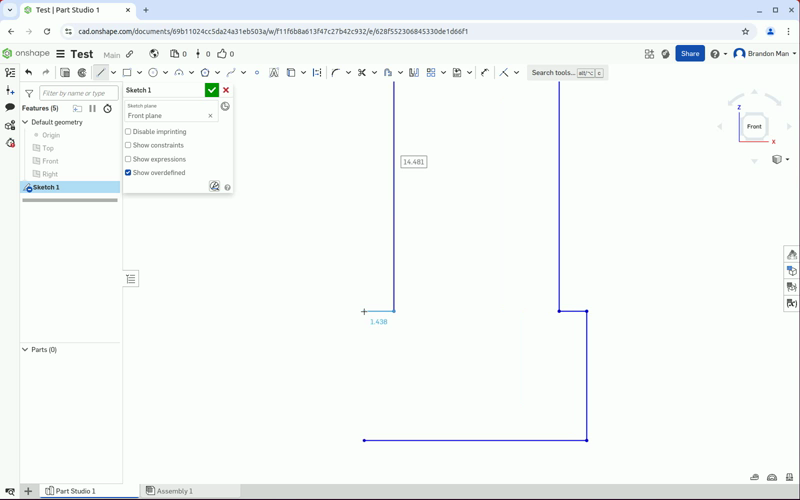
scroll(6)
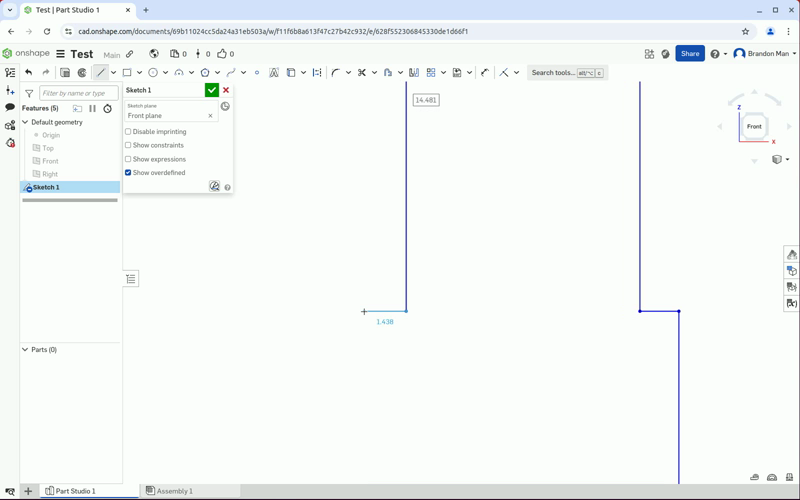
scroll(6)
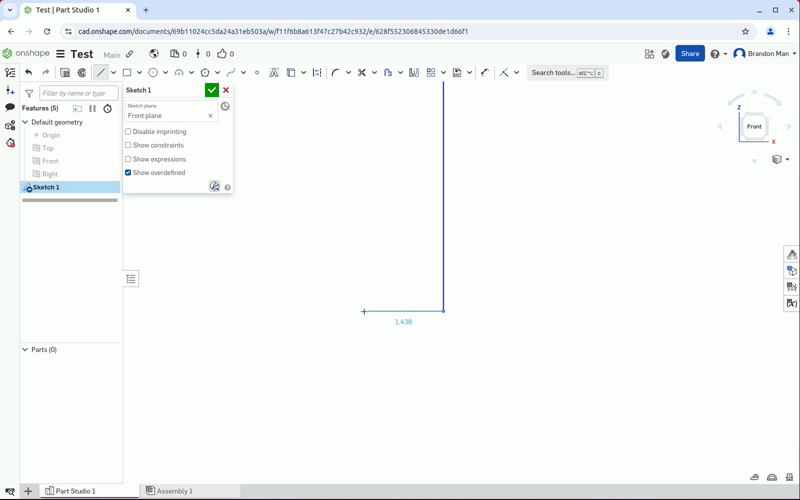
click(364, 311)
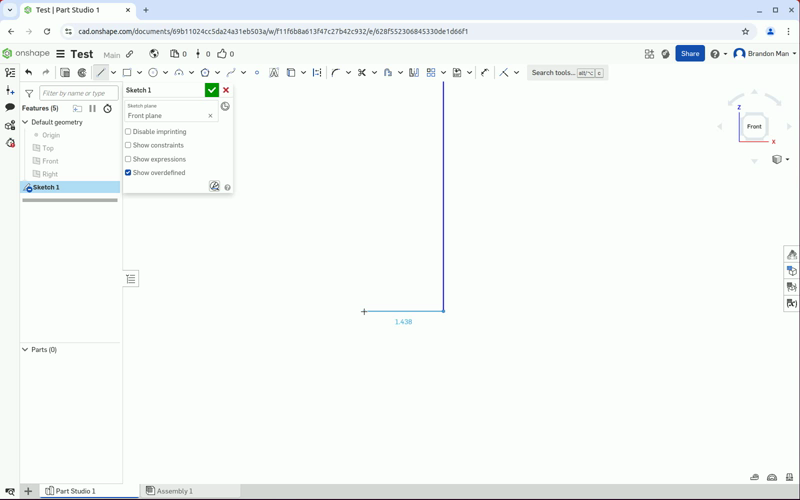
scroll(-6)
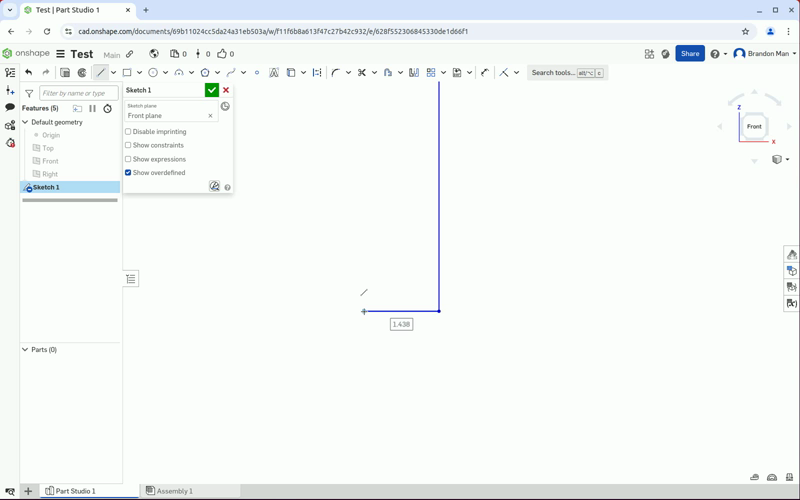
scroll(-6)
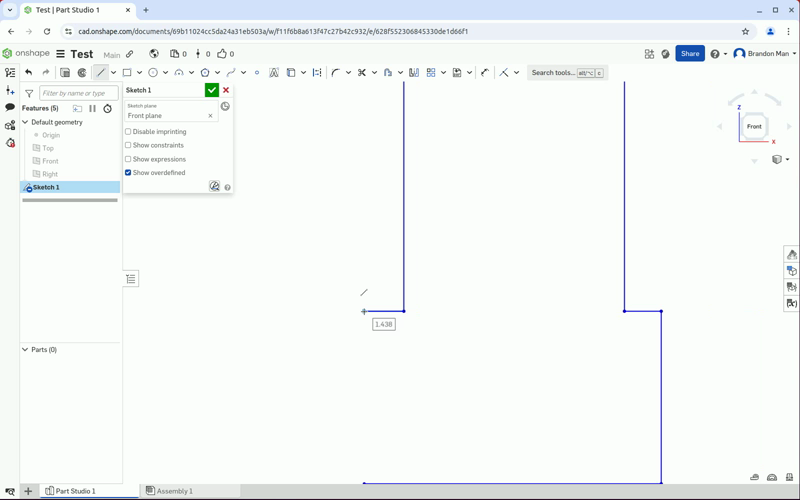
scroll(-6)
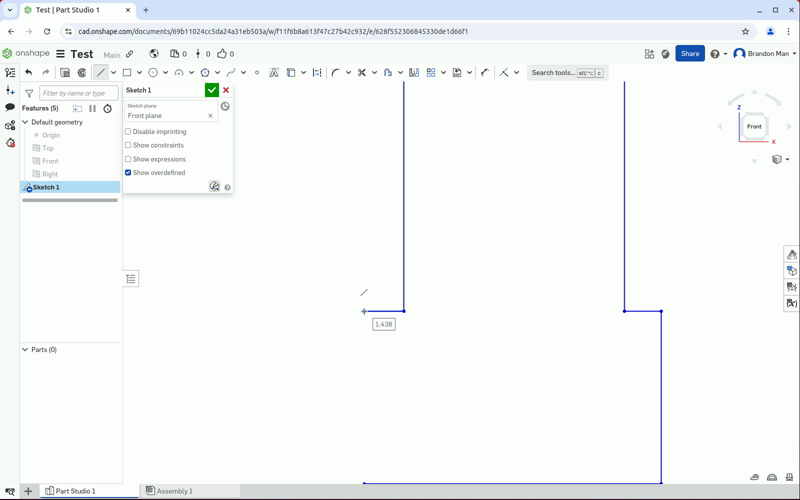
scroll(-6)
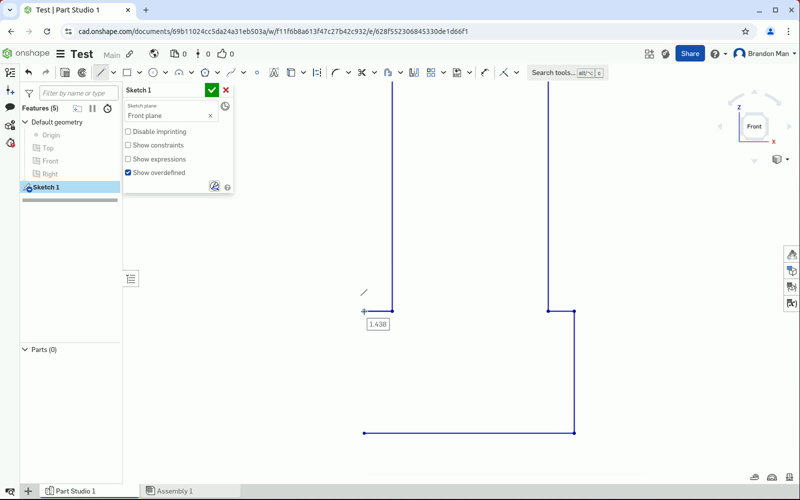
scroll(-6)
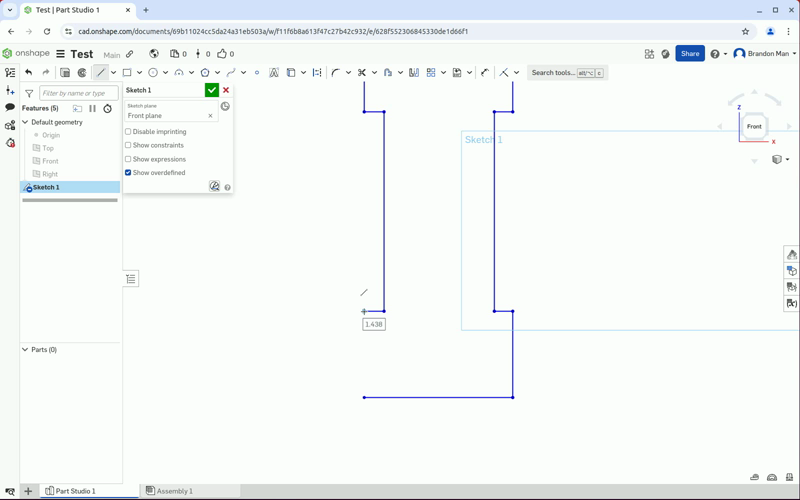
scroll(-6)
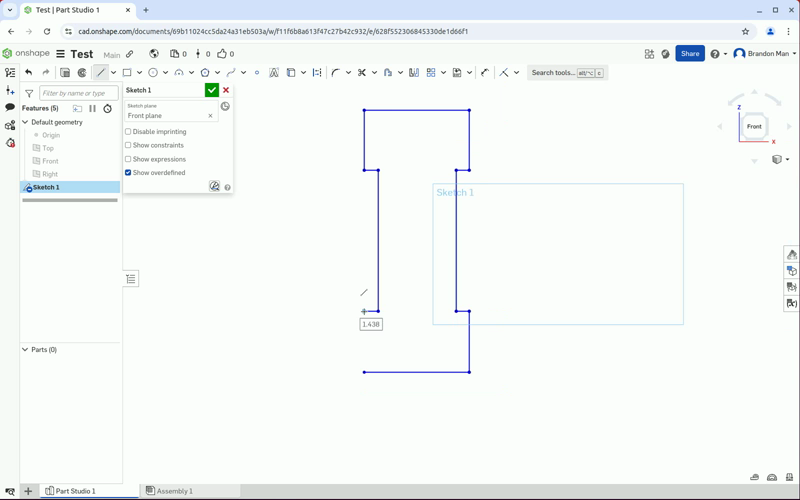
scroll(-6)
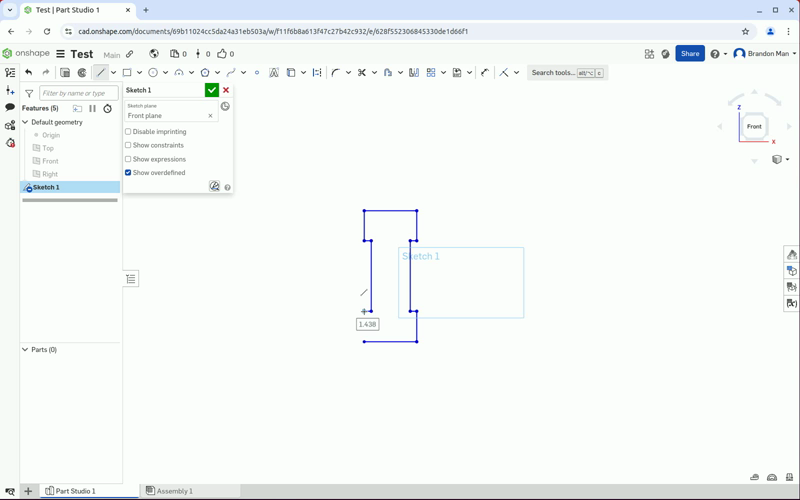
key_up(shift)
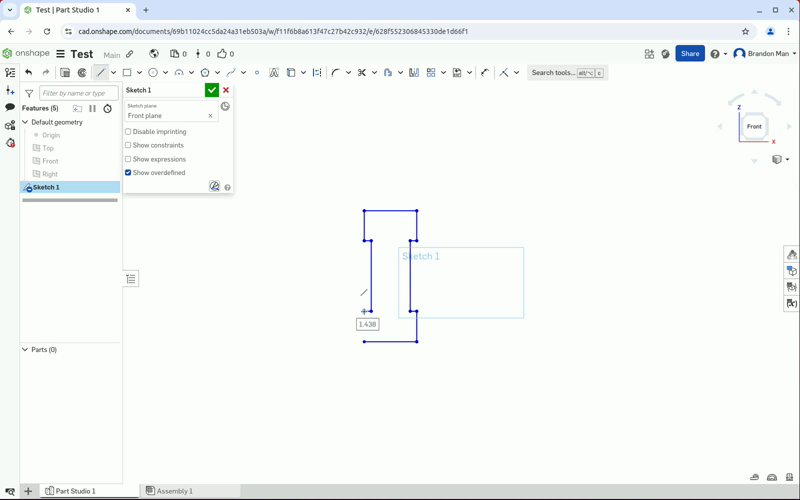
mouse_move(394, 311)
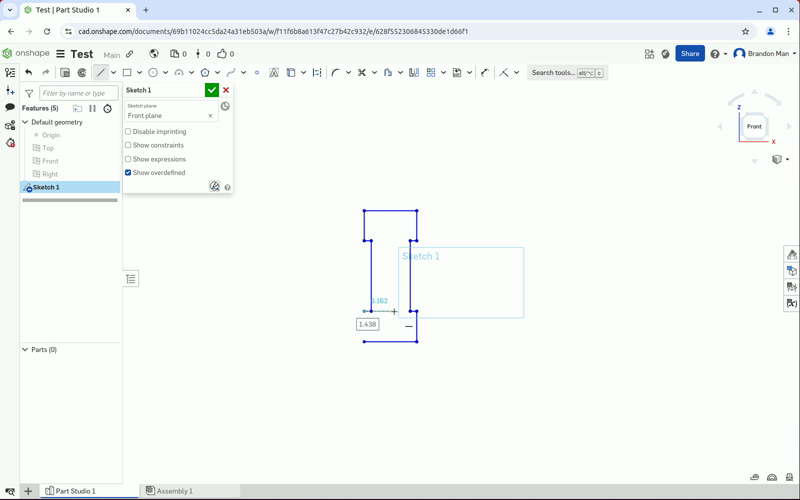
key_down(shift)
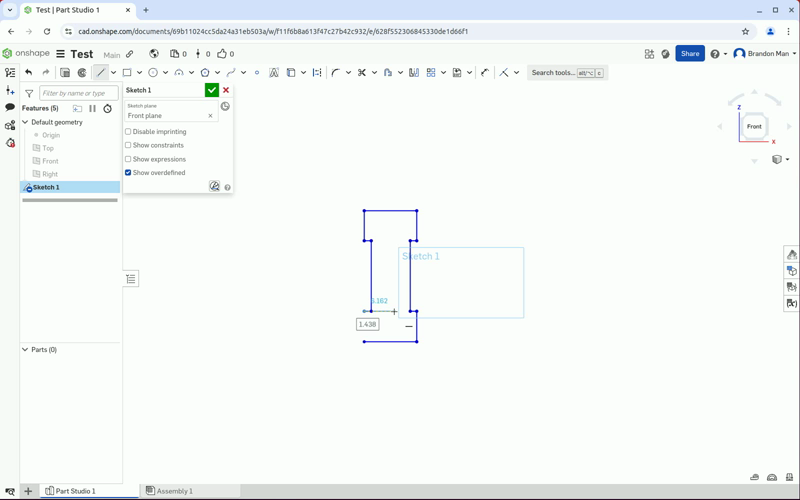
mouse_move(364, 341)
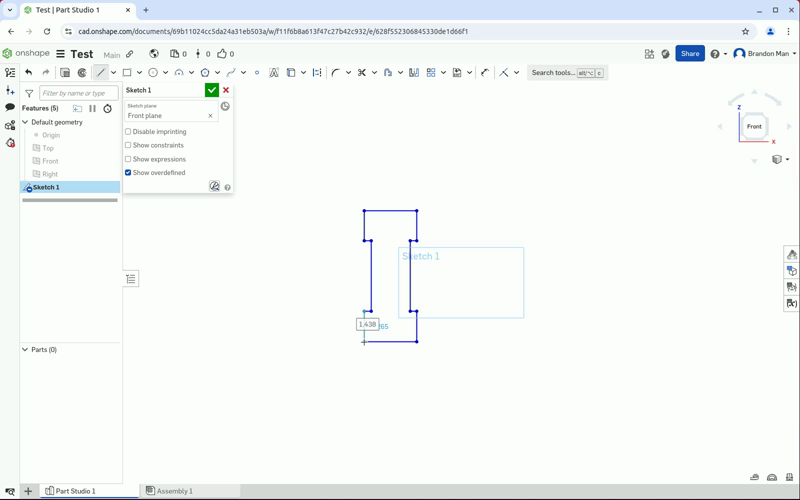
key_up(shift)
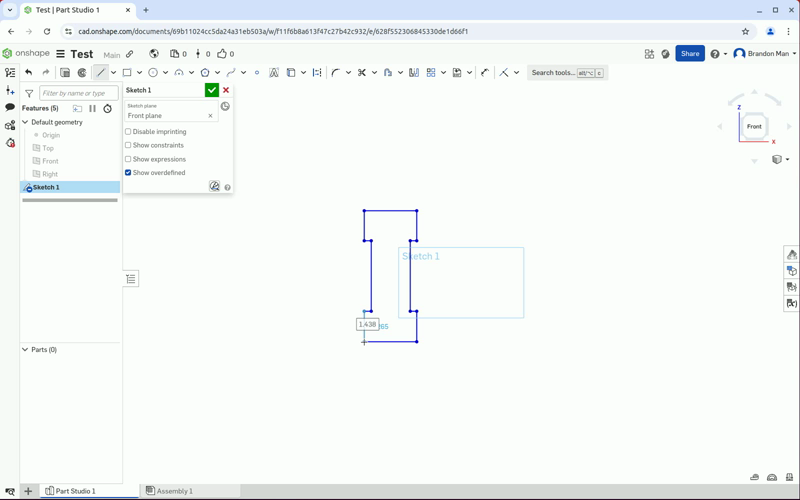
click(364, 341)
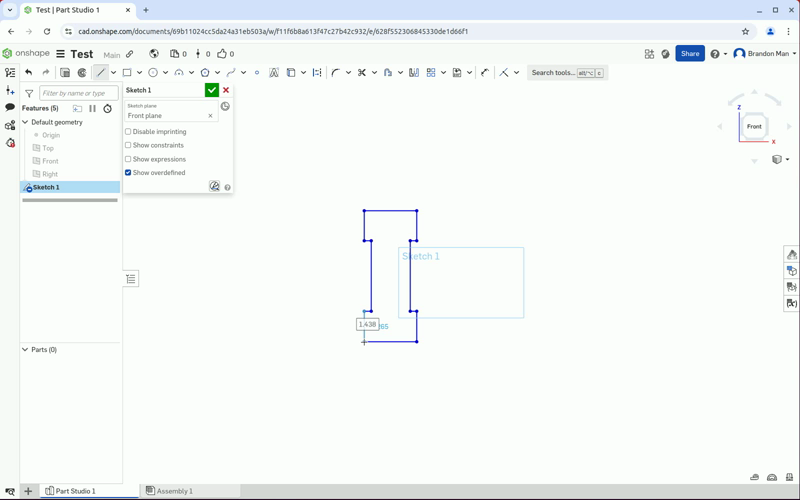
key(esc)
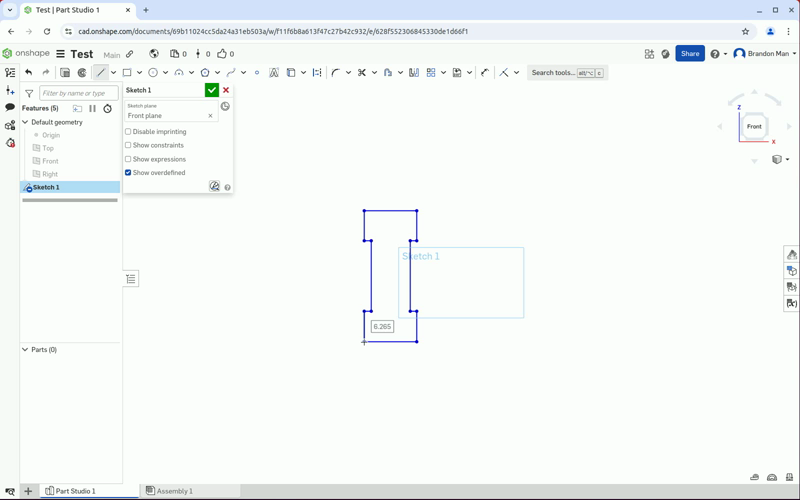
mouse_move(377, 242)
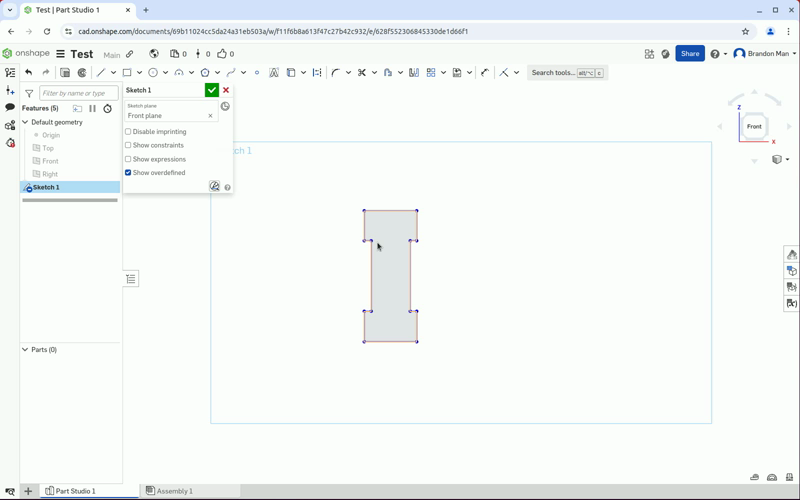
click(377, 242)
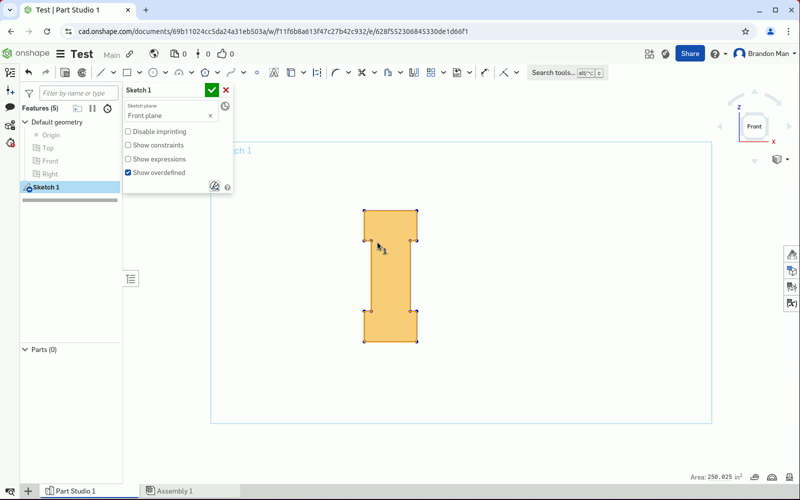
mouse_move(73, 352)
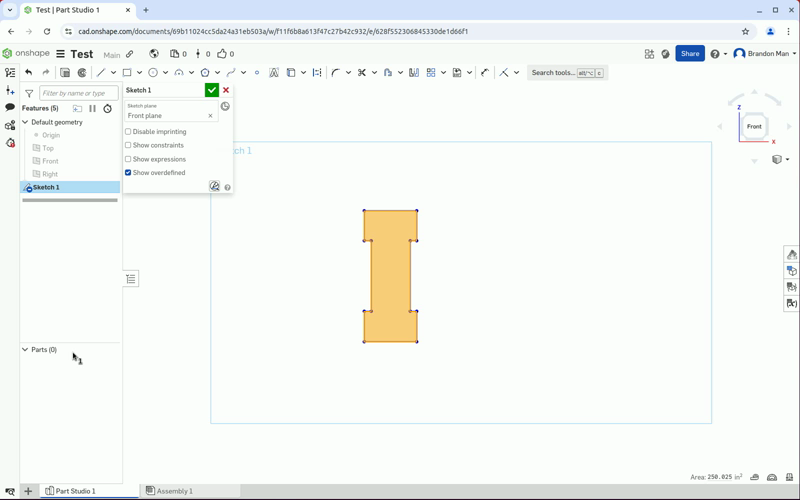
key(shift+y)
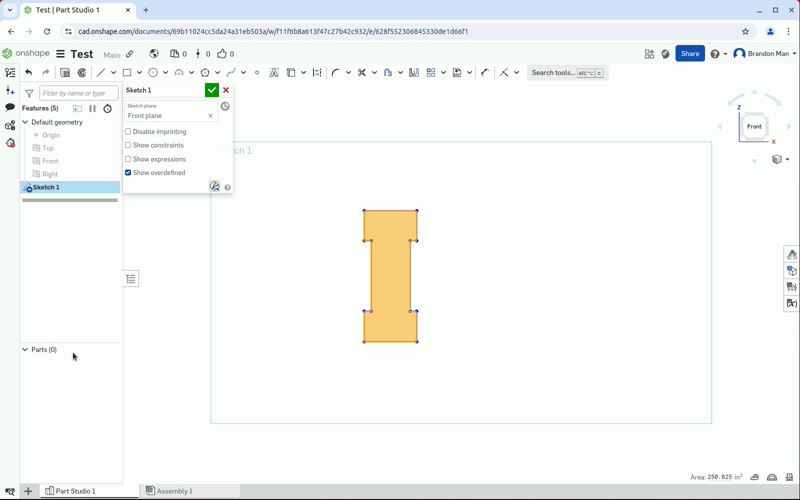
key(shift+e)
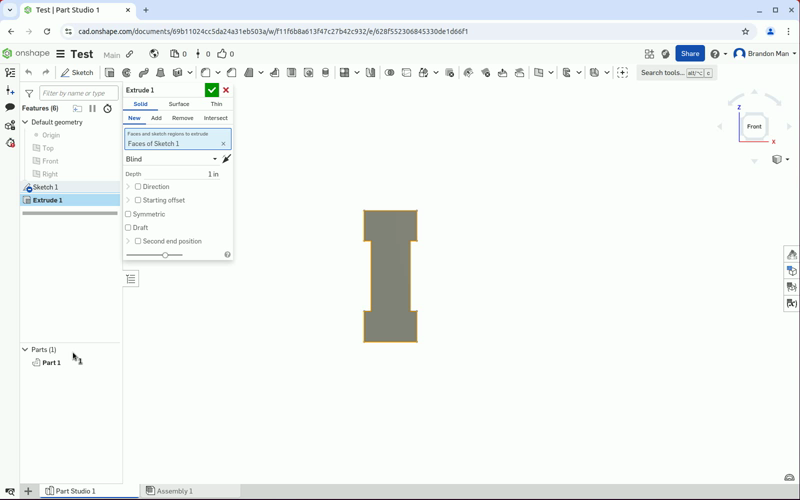
mouse_move(143, 106)
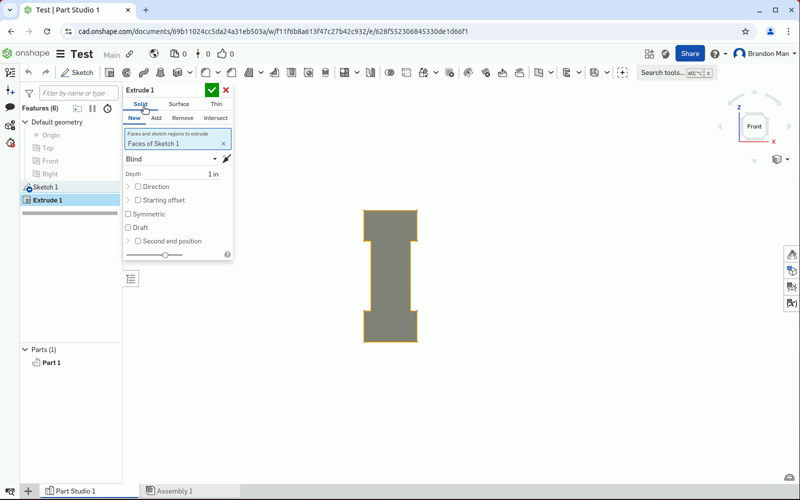
click(143, 106)
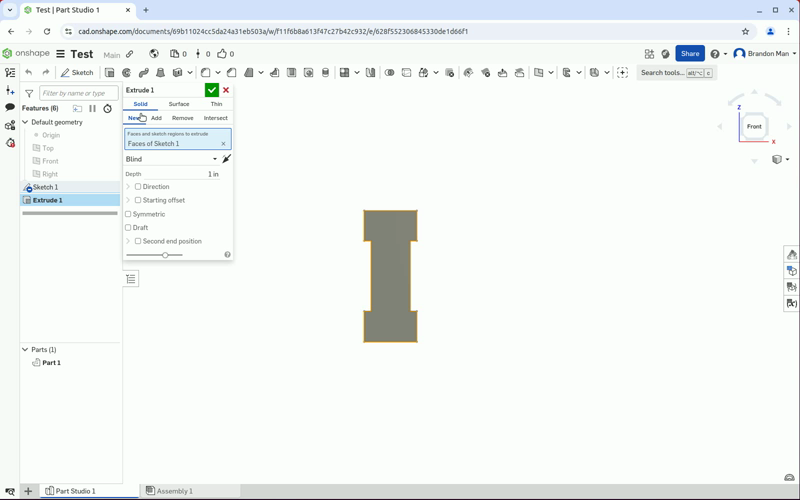
mouse_move(137, 120)
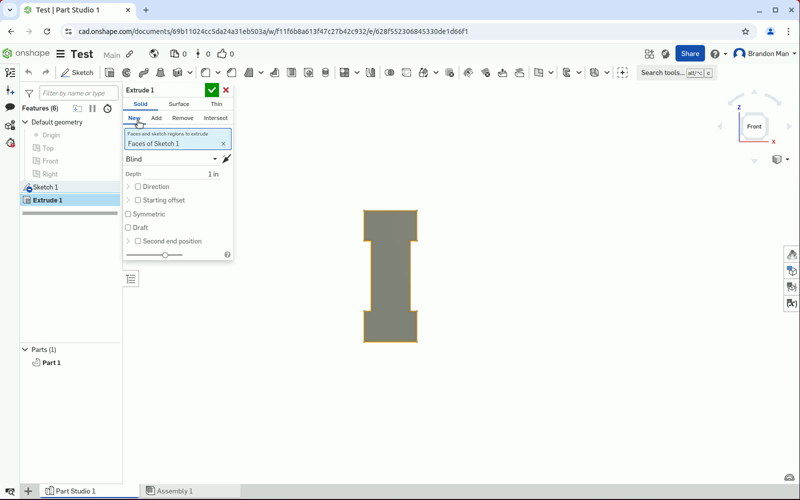
click(137, 120)
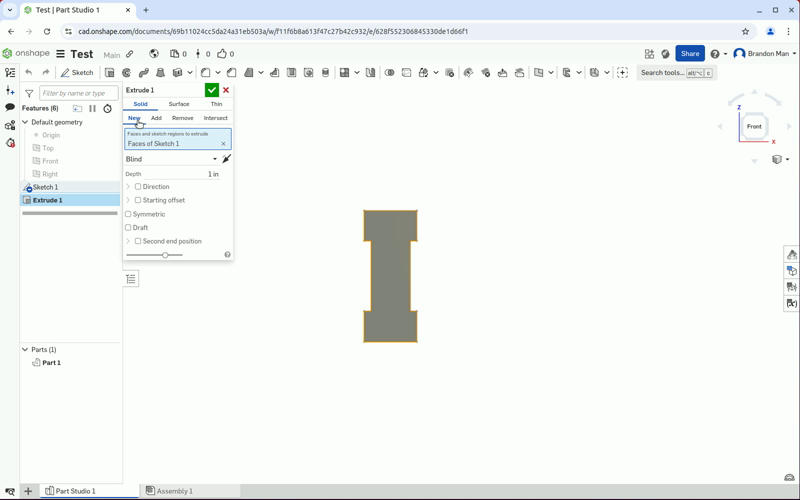
key(tab, 4)
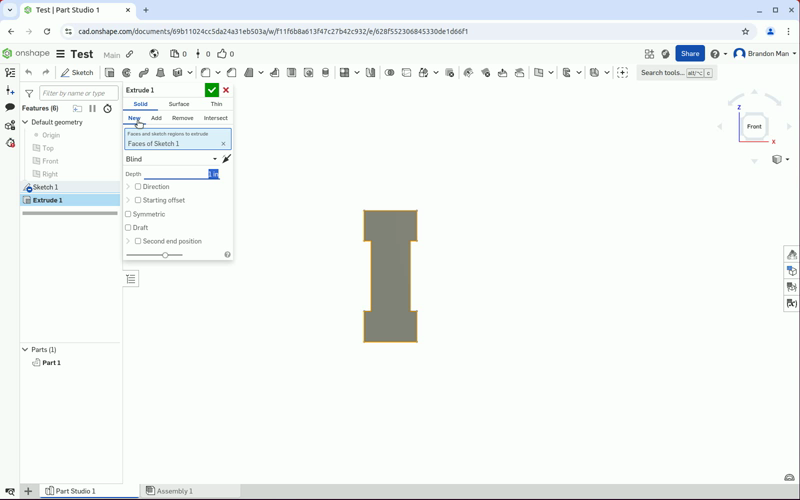
text(2.648)
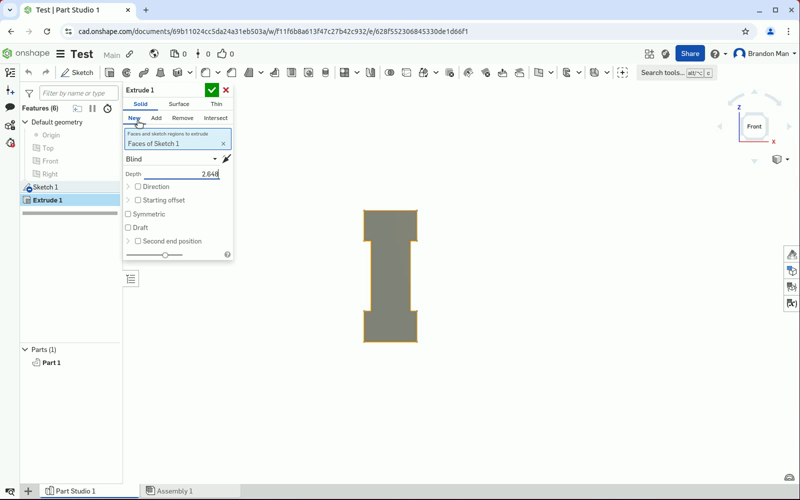
key(enter)
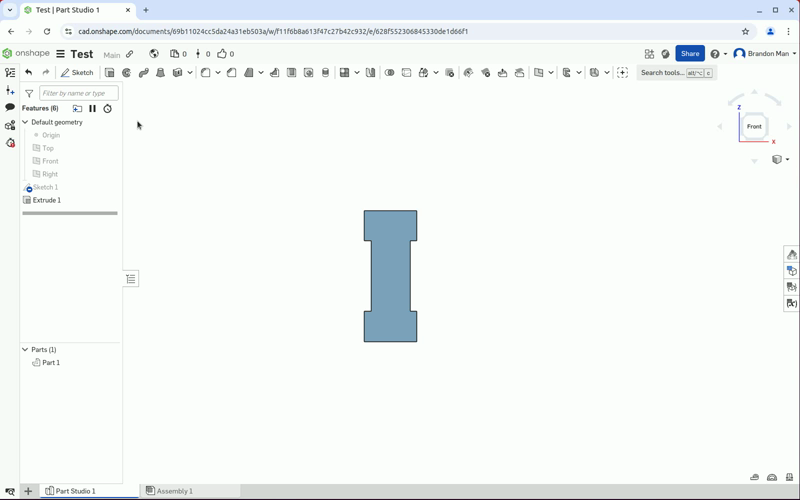
key(shift+h)
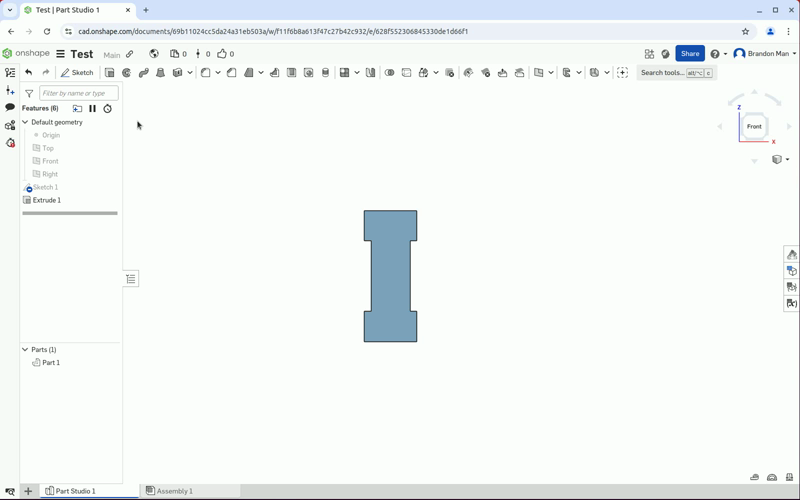
key(shift+h)
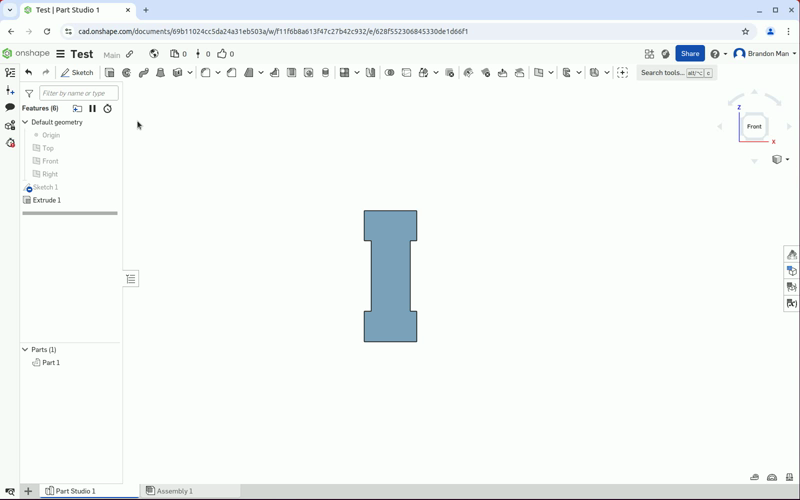
mouse_move(73, 189)
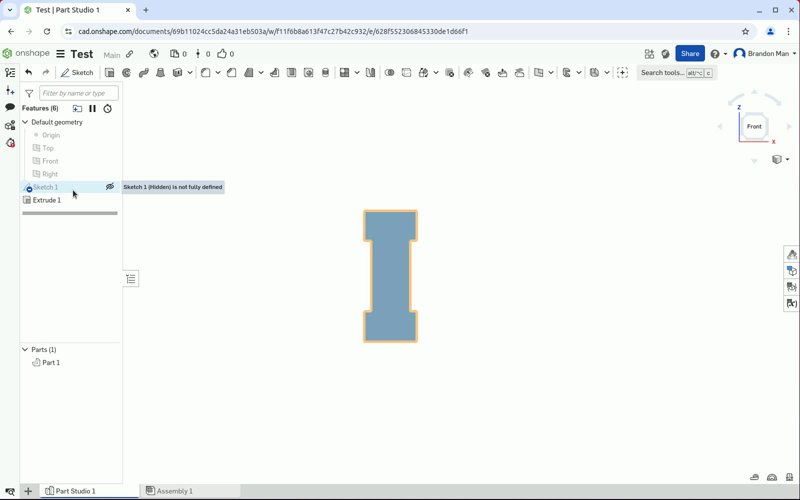
click(73, 189)
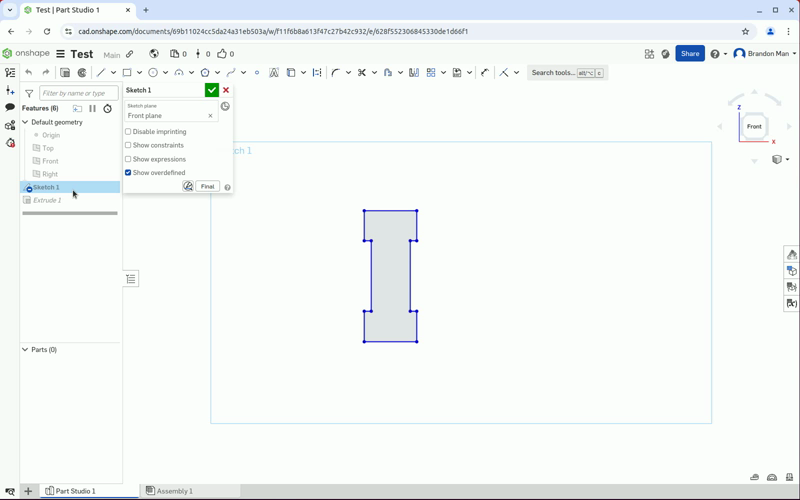
mouse_move(229, 92)
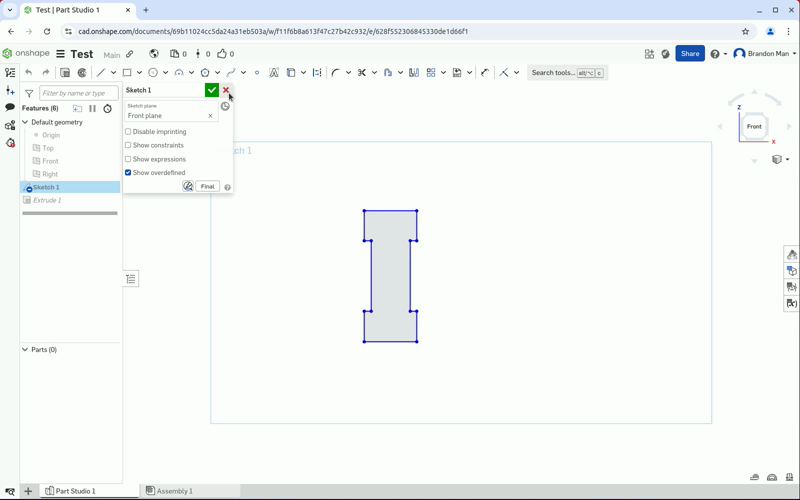
click(229, 92)
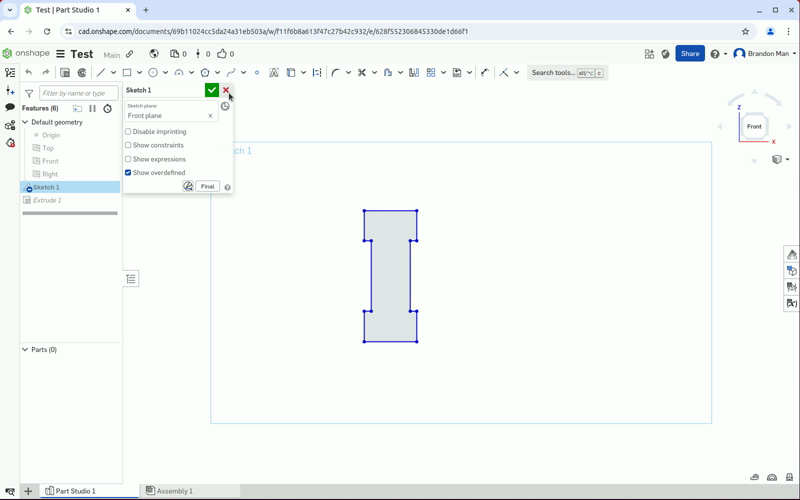
key(shift+s)
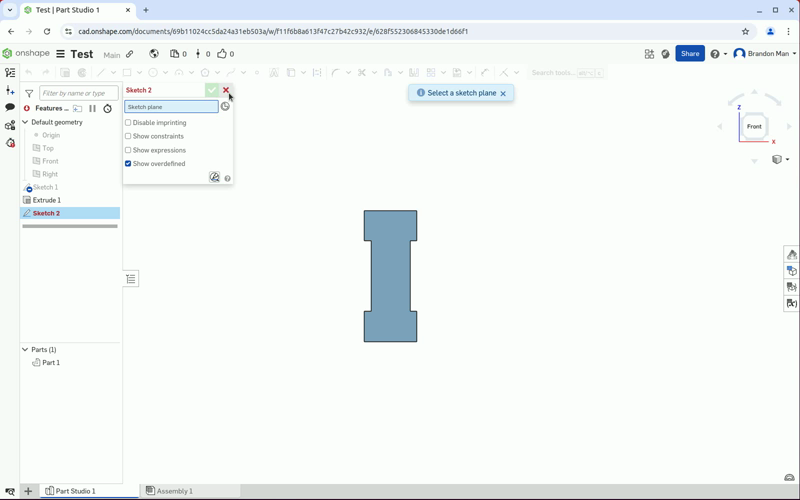
mouse_move(73, 163)
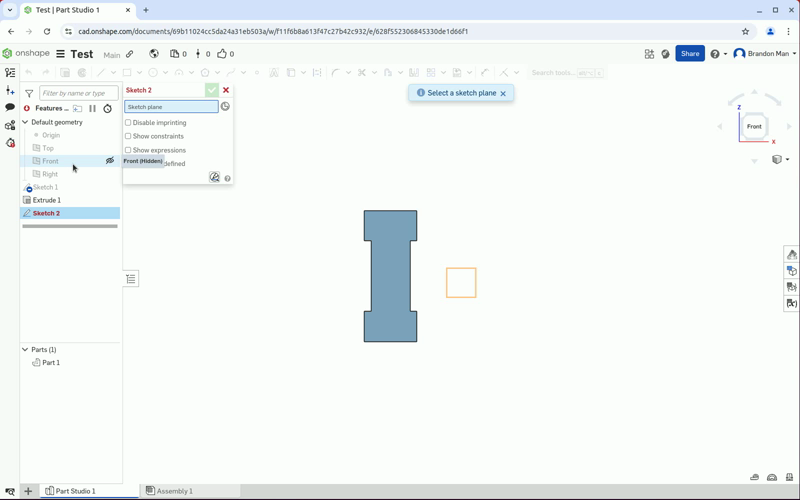
click(73, 163)
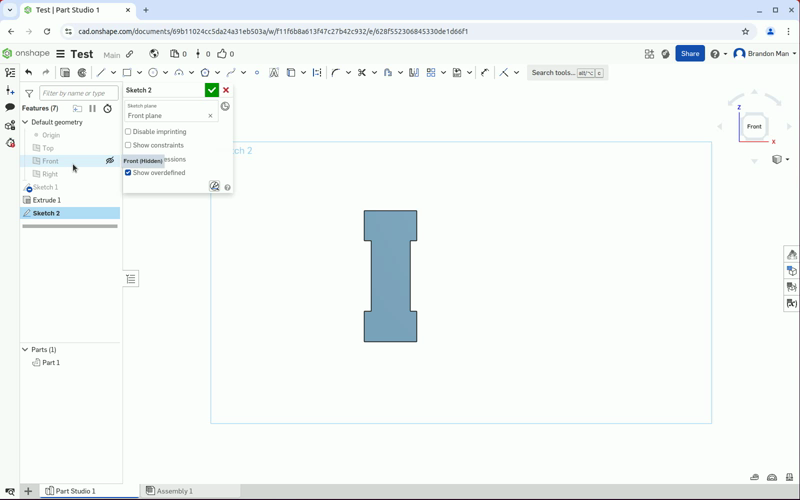
mouse_move(73, 352)
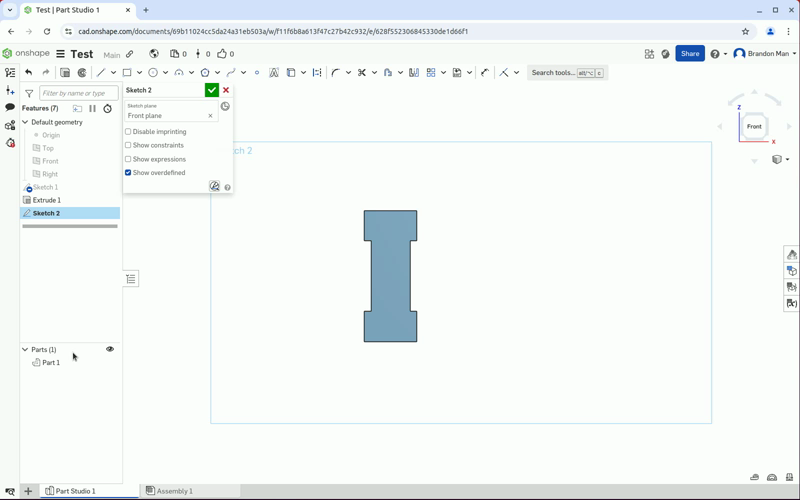
key(y)
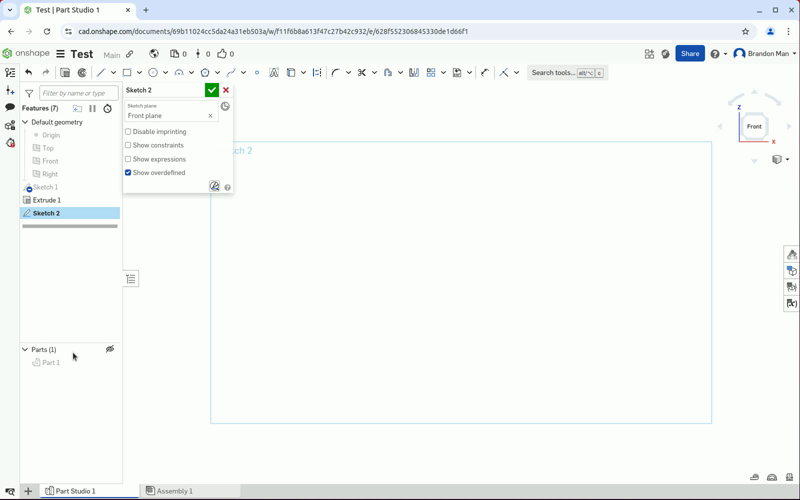
key(l)
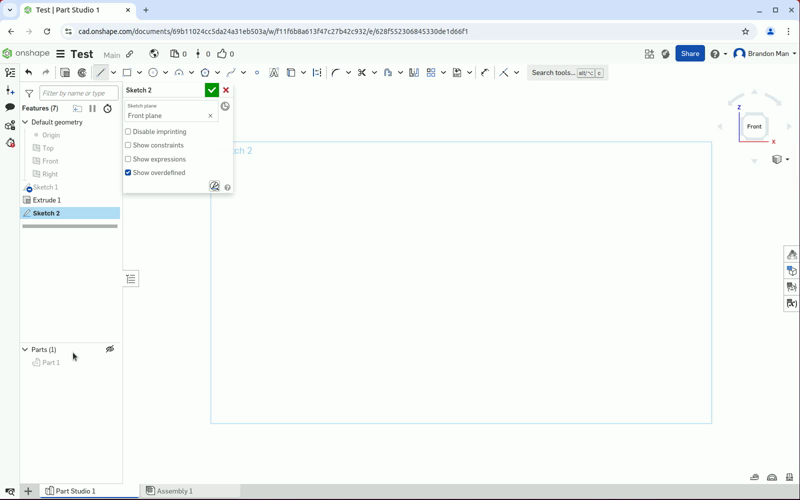
key_down(shift)
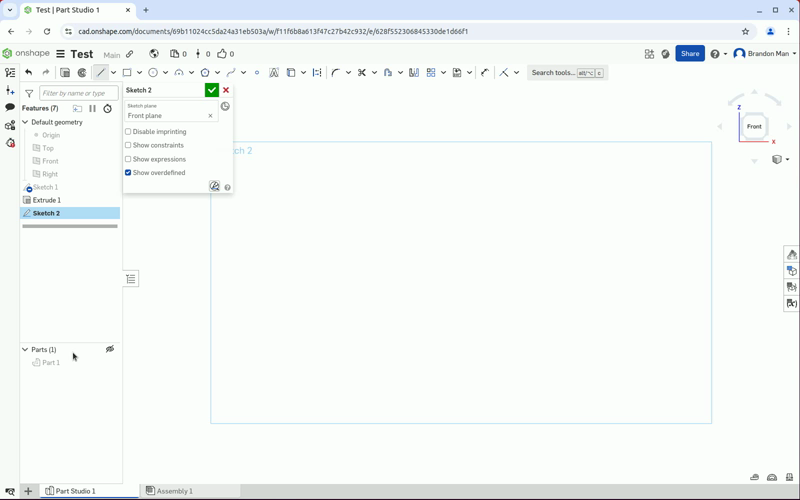
mouse_move(364, 311)
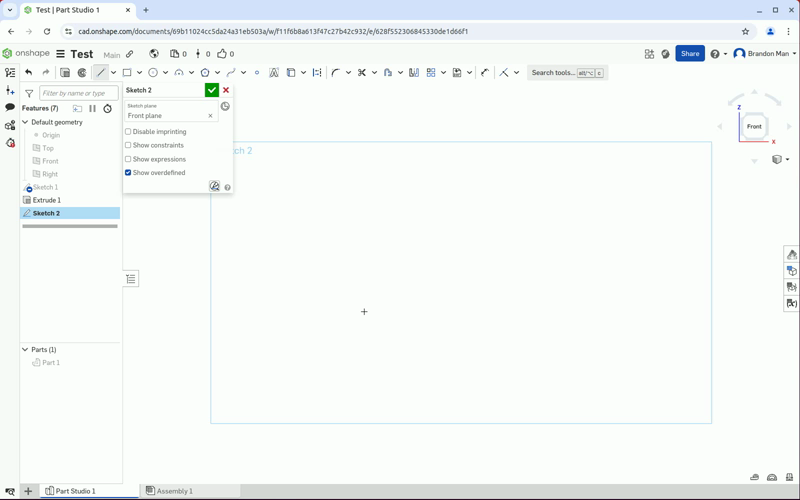
click(364, 311)
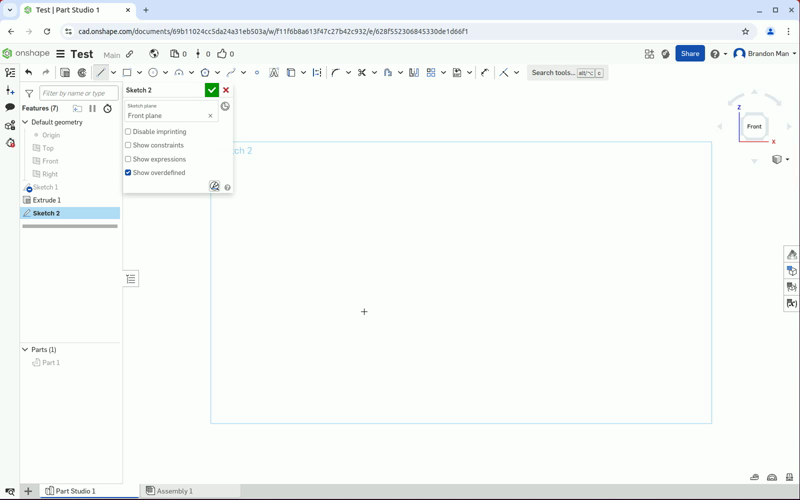
key_up(shift)
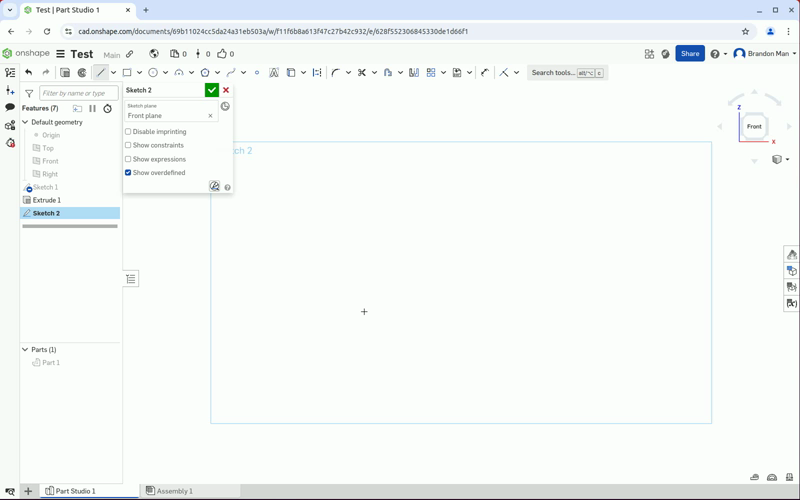
key_down(shift)
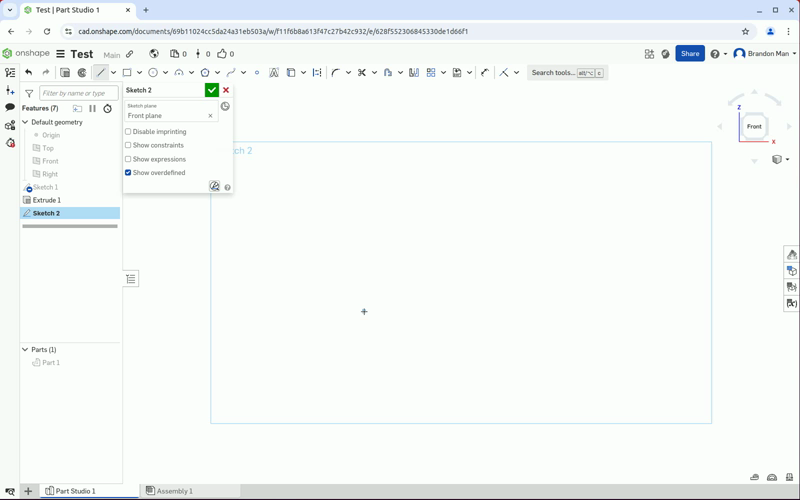
mouse_move(394, 311)
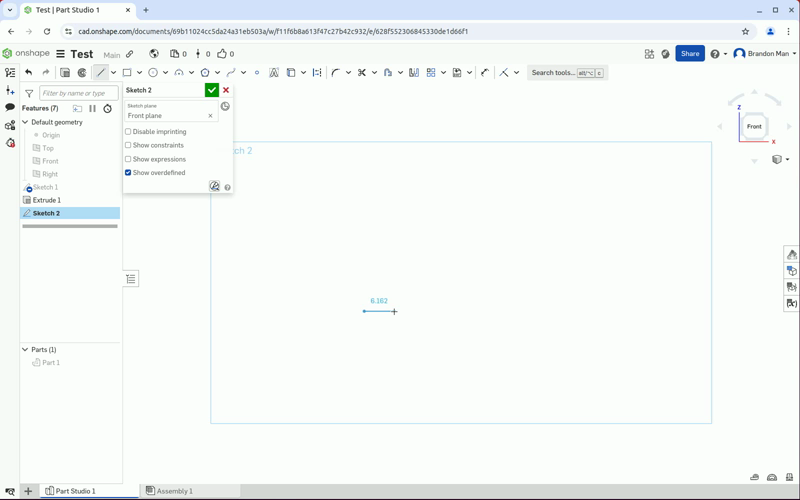
mouse_move(371, 311)
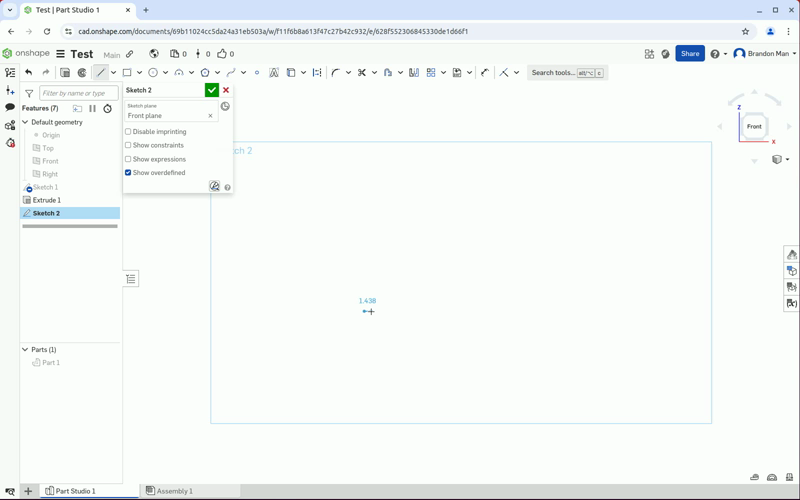
scroll(6)
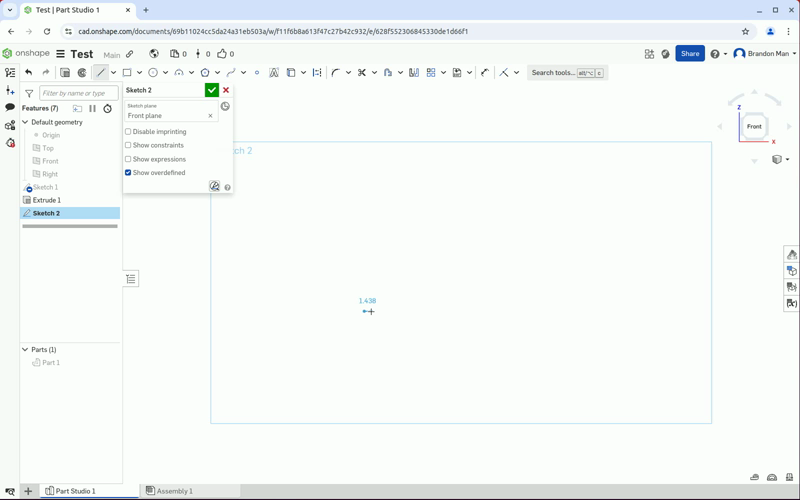
scroll(6)
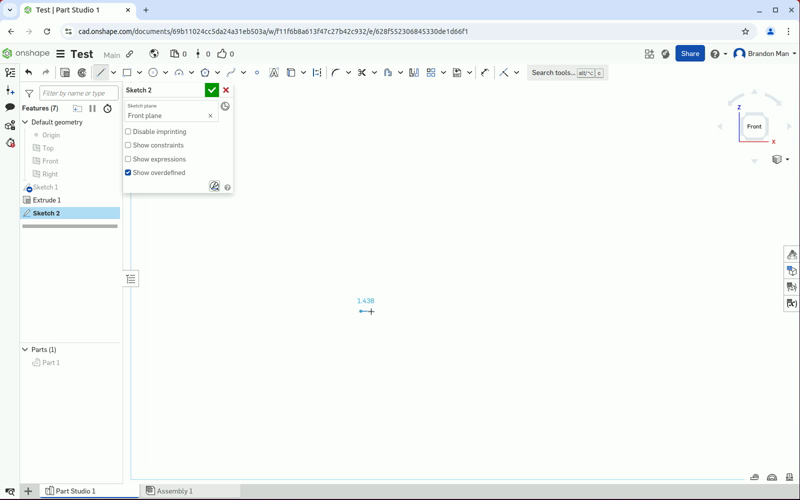
scroll(6)
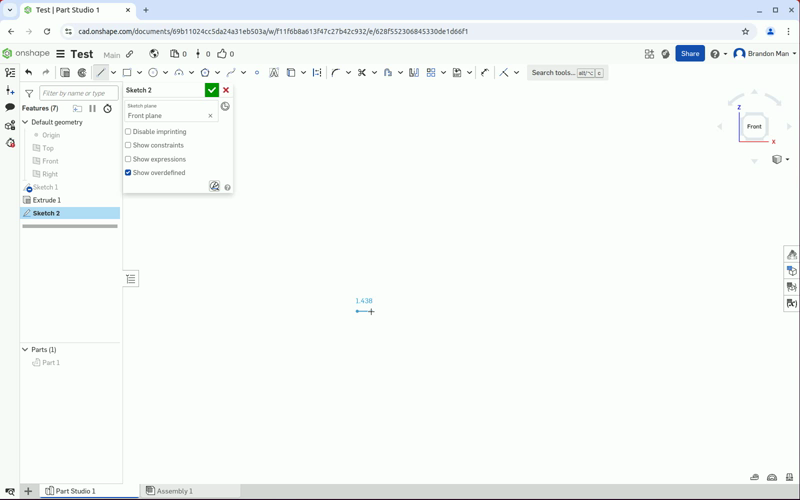
scroll(6)
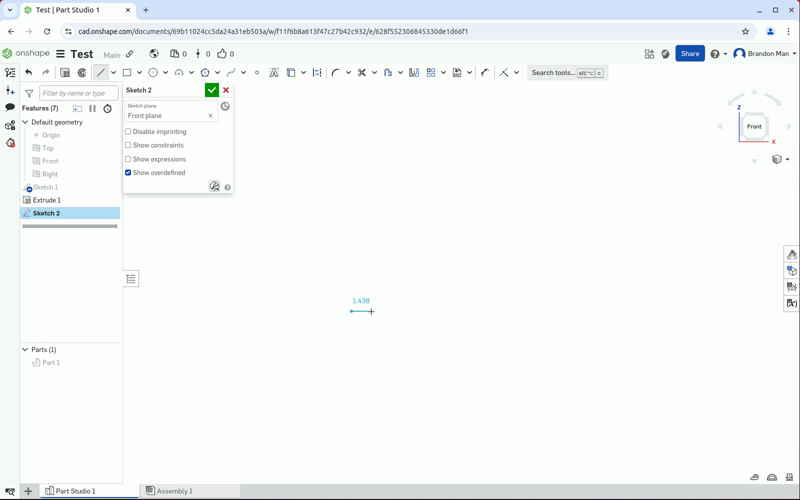
scroll(6)
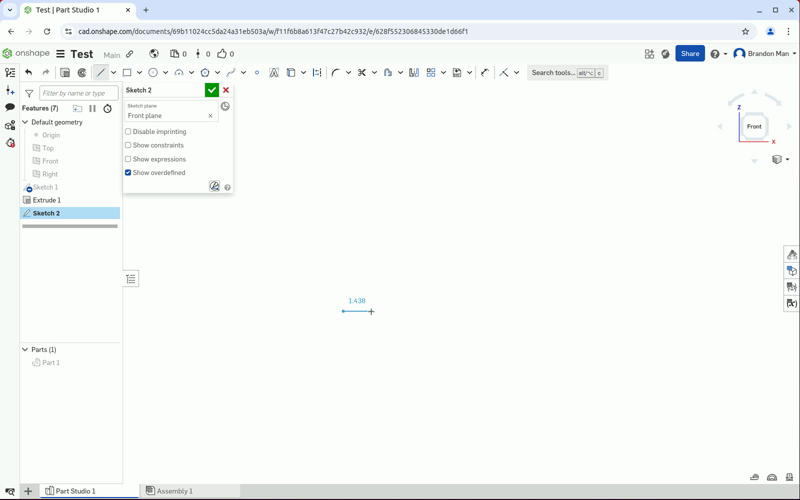
scroll(6)
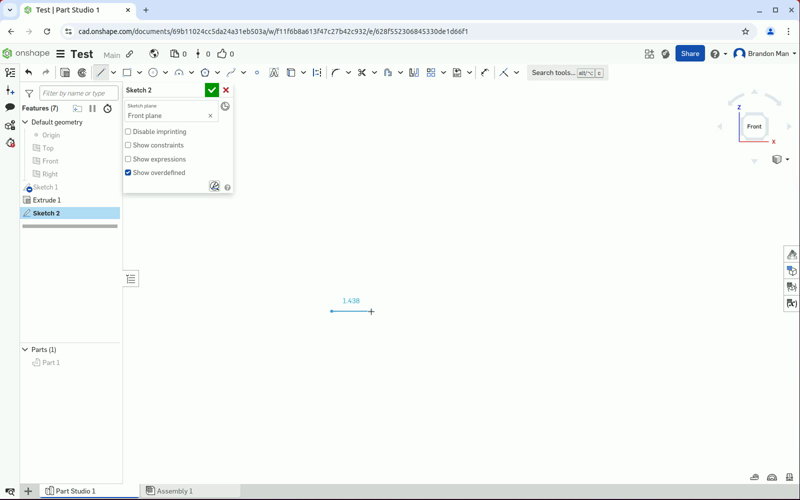
scroll(6)
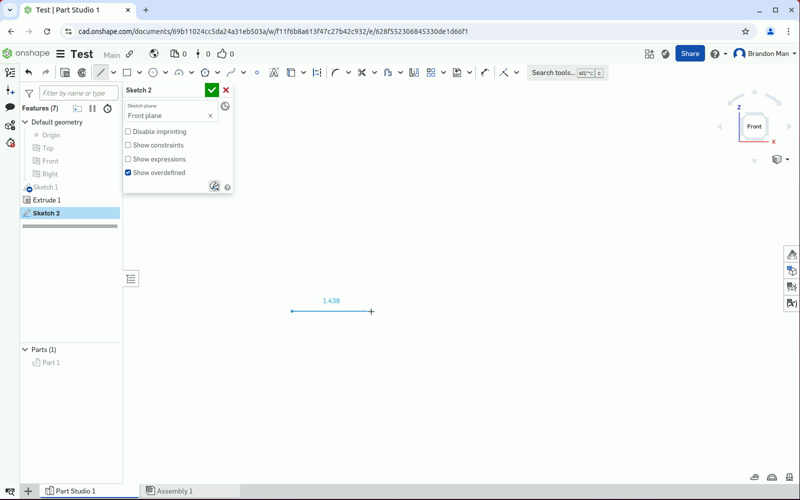
click(371, 311)
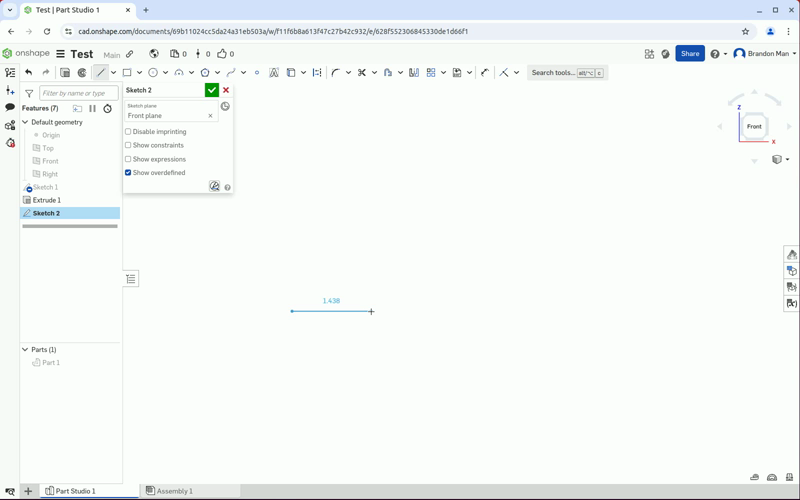
scroll(-6)
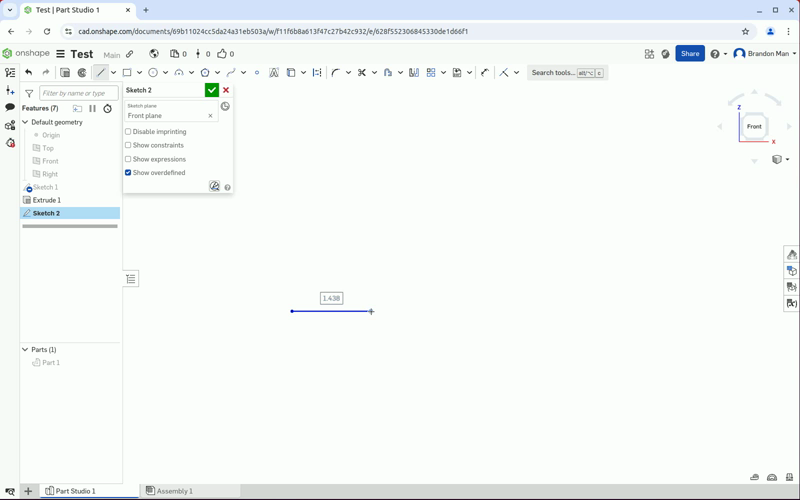
scroll(-6)
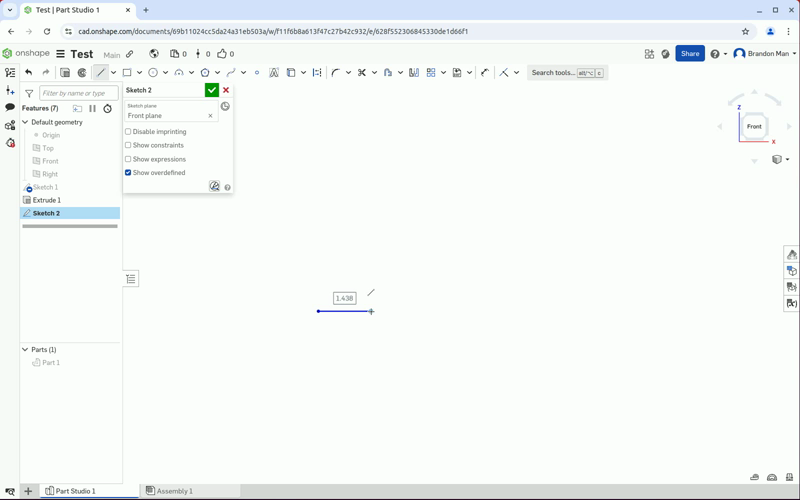
scroll(-6)
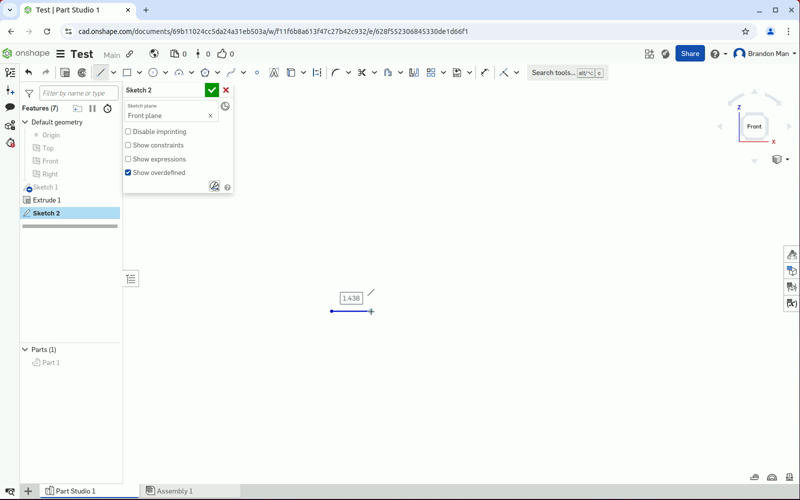
scroll(-6)
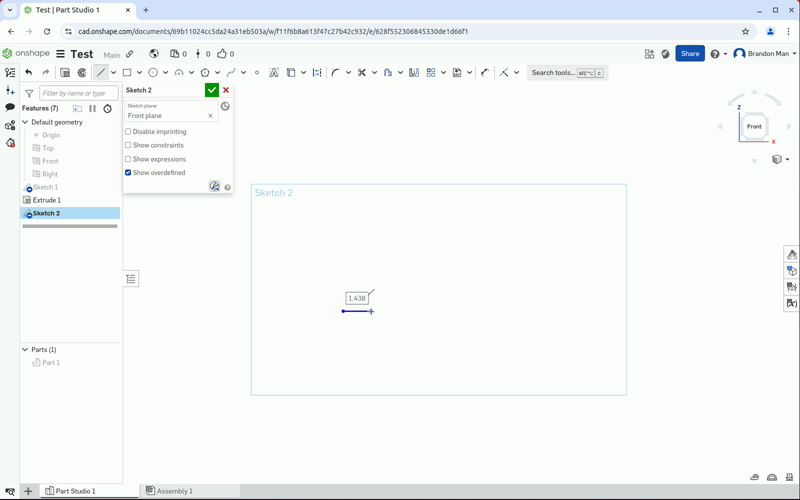
scroll(-6)
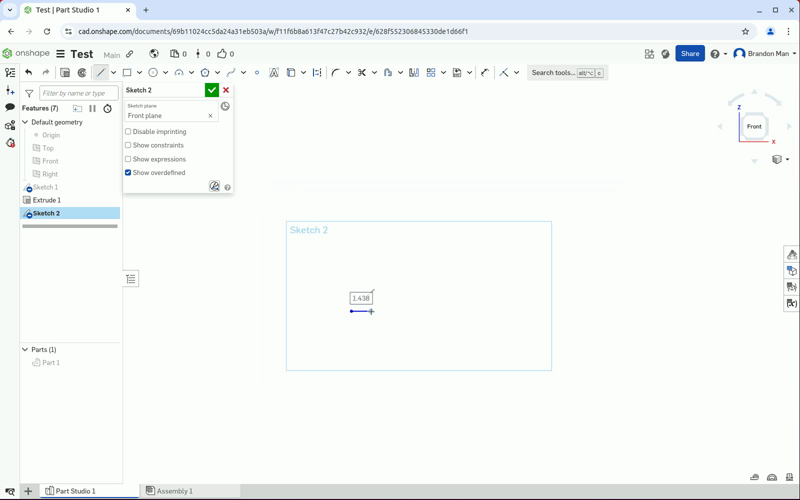
scroll(-6)
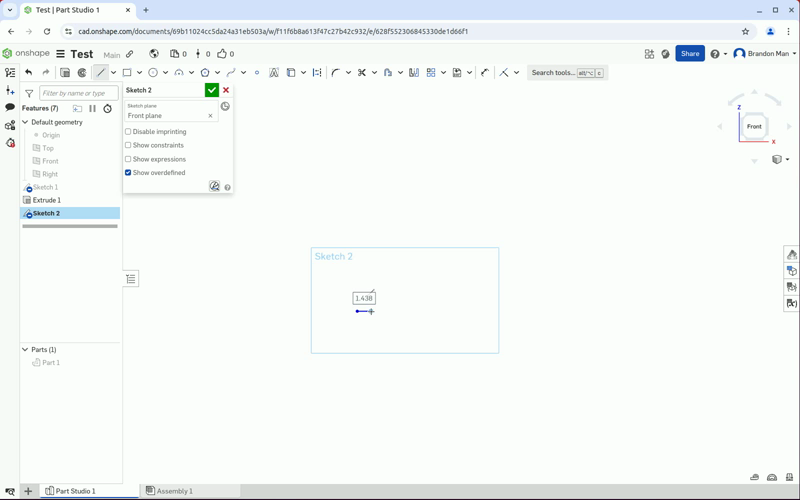
scroll(-6)
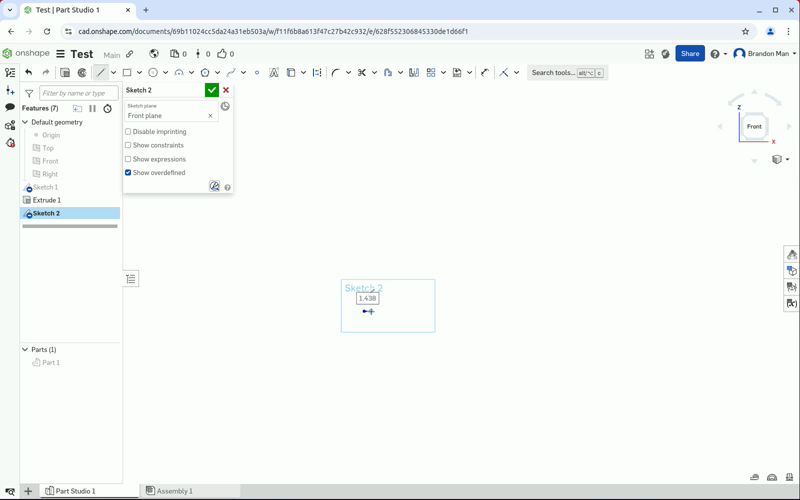
key_up(shift)
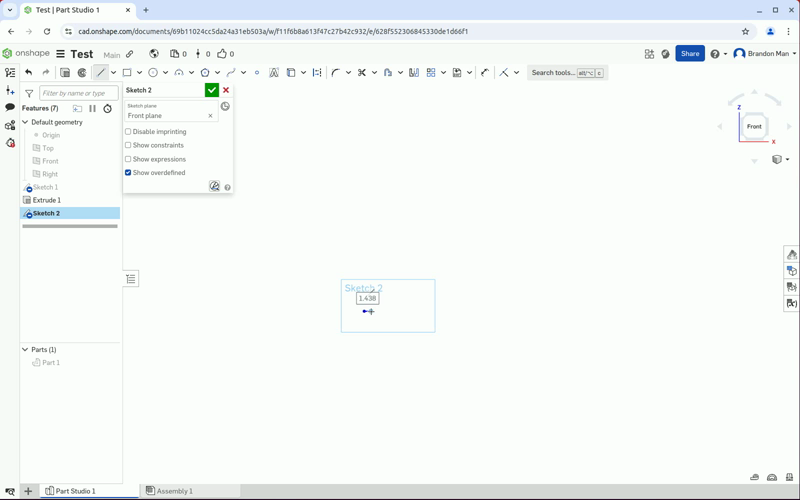
key_down(shift)
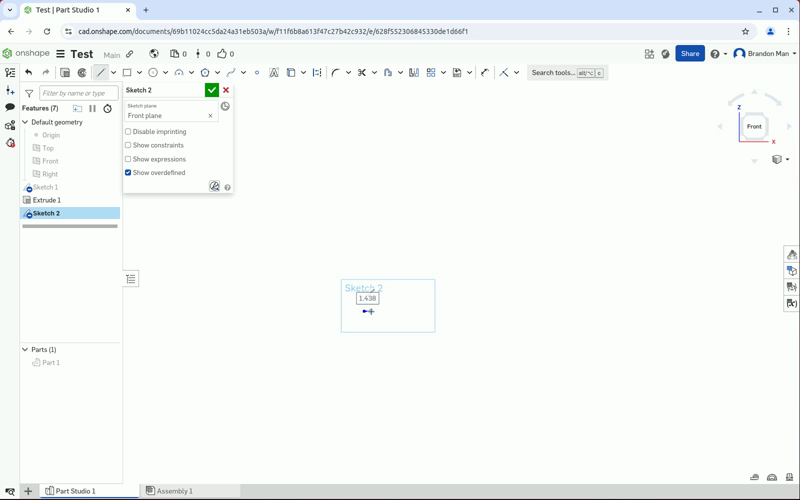
mouse_move(371, 240)
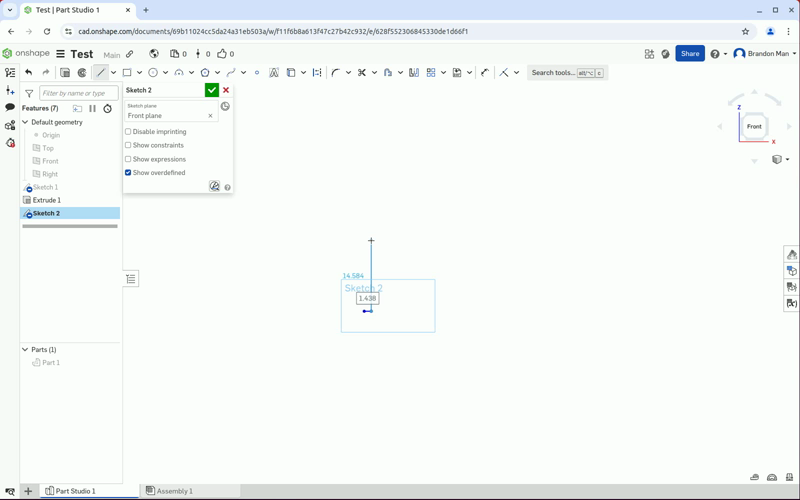
click(371, 240)
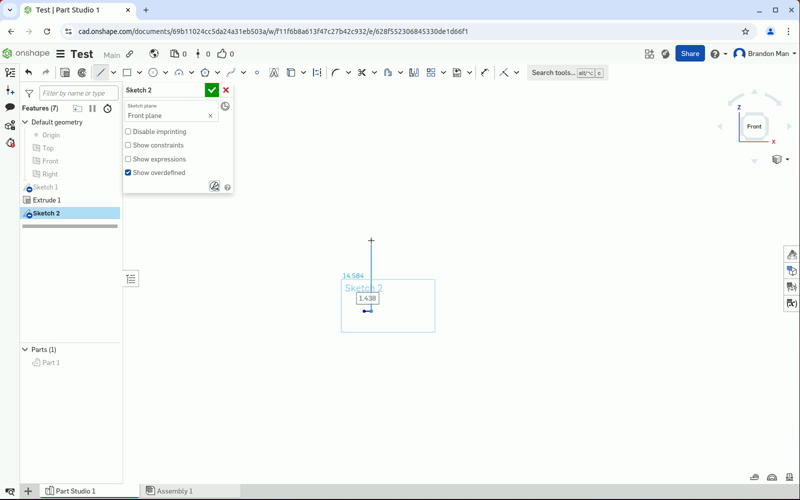
key_up(shift)
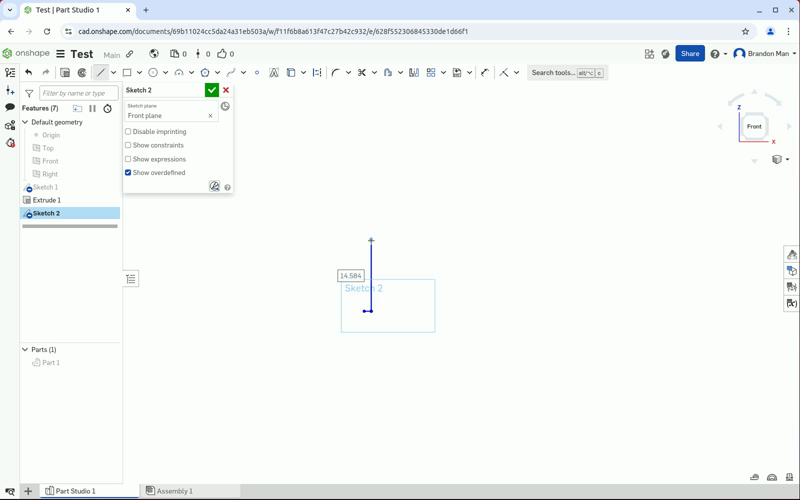
key_down(shift)
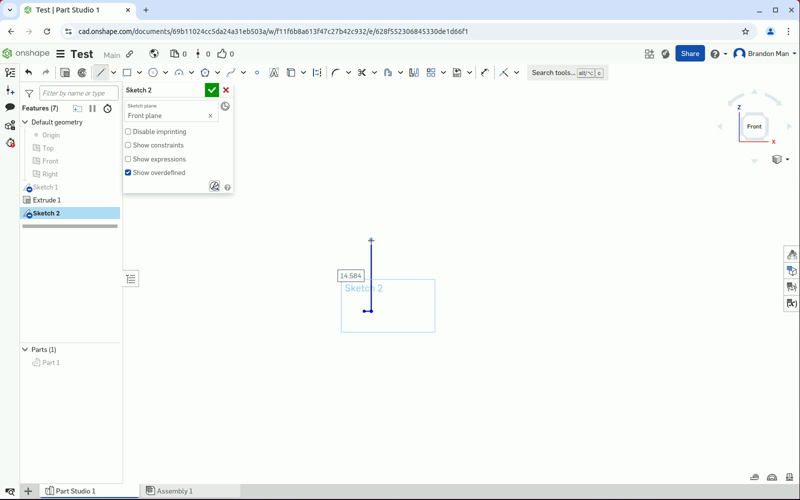
mouse_move(401, 240)
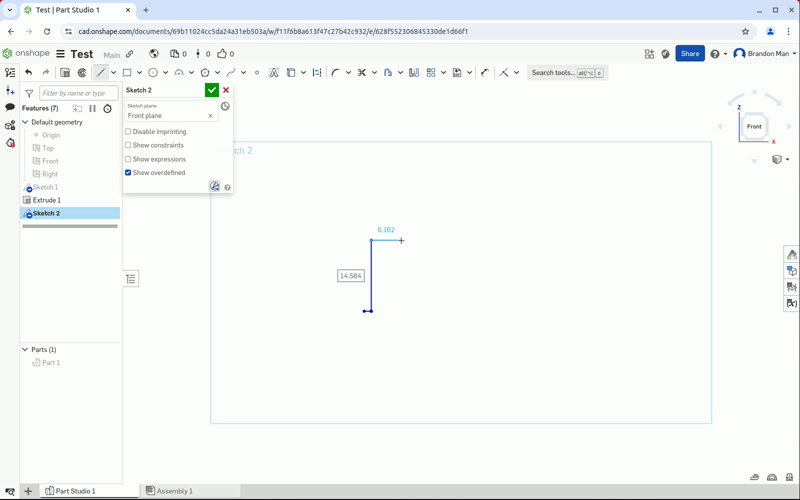
mouse_move(364, 240)
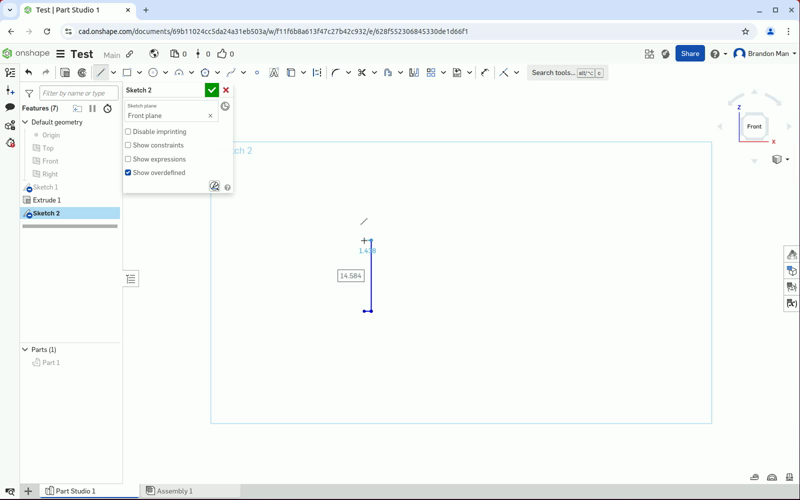
scroll(6)
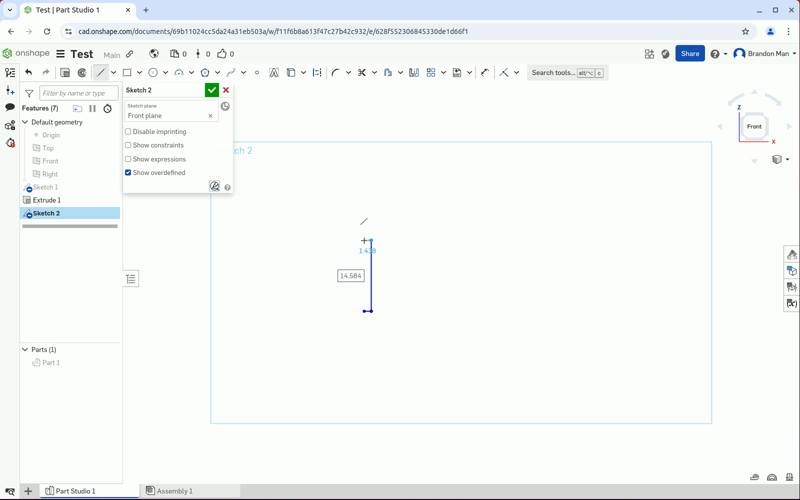
scroll(6)
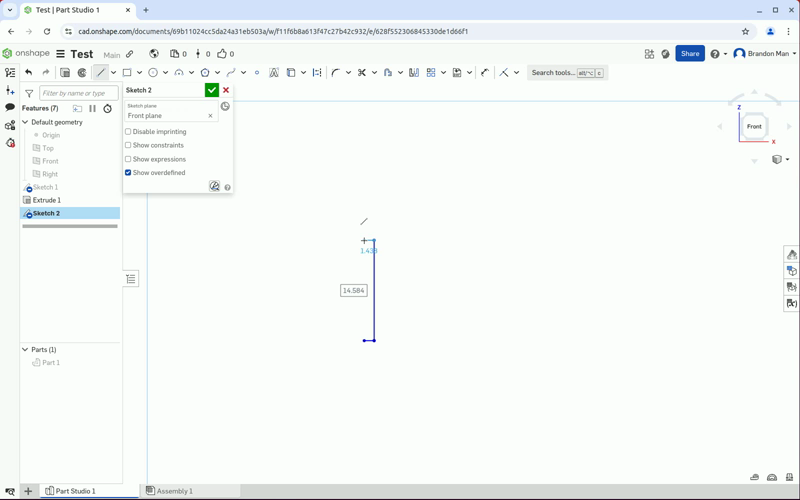
scroll(6)
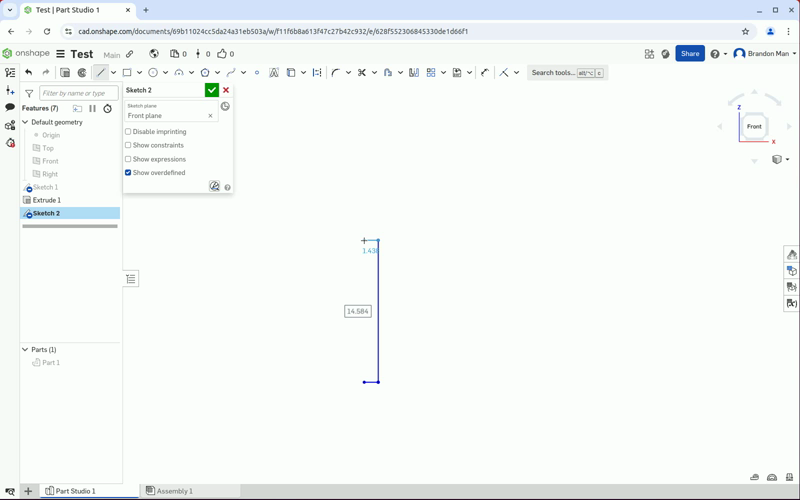
scroll(6)
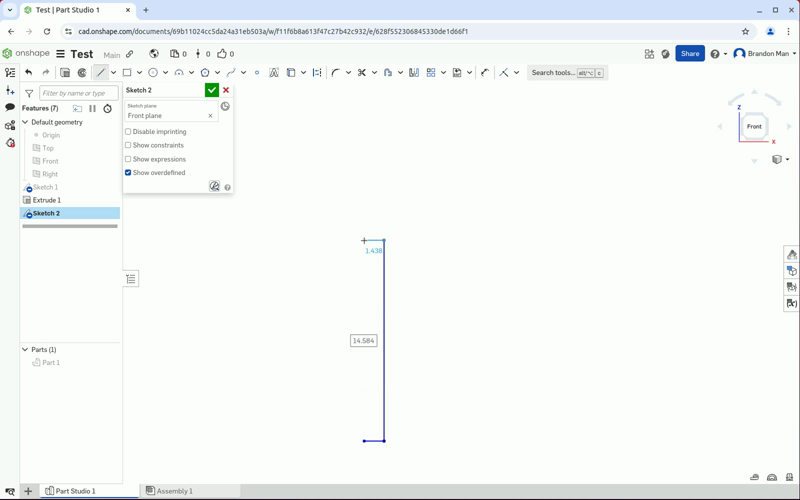
scroll(6)
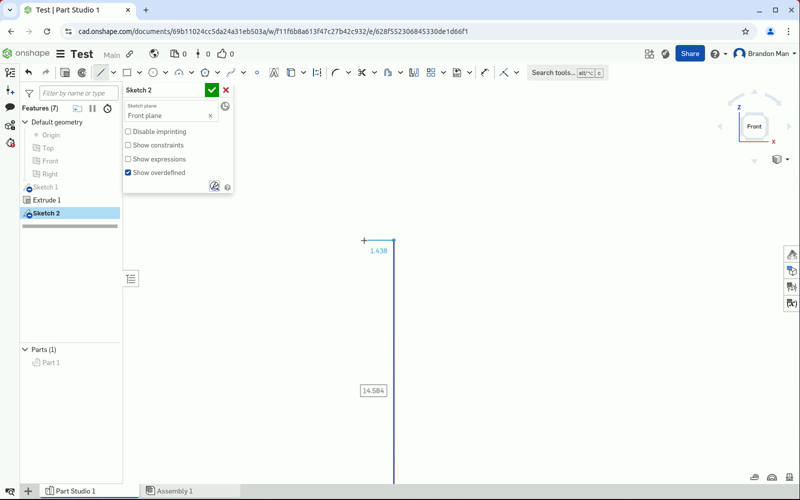
scroll(6)
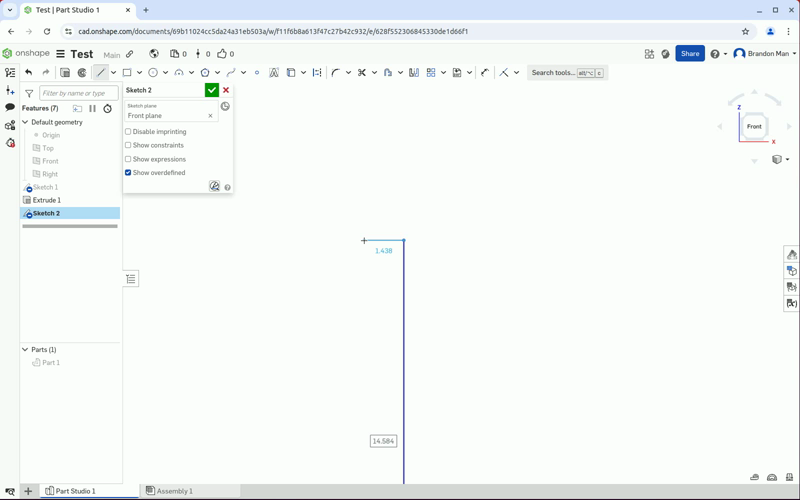
scroll(6)
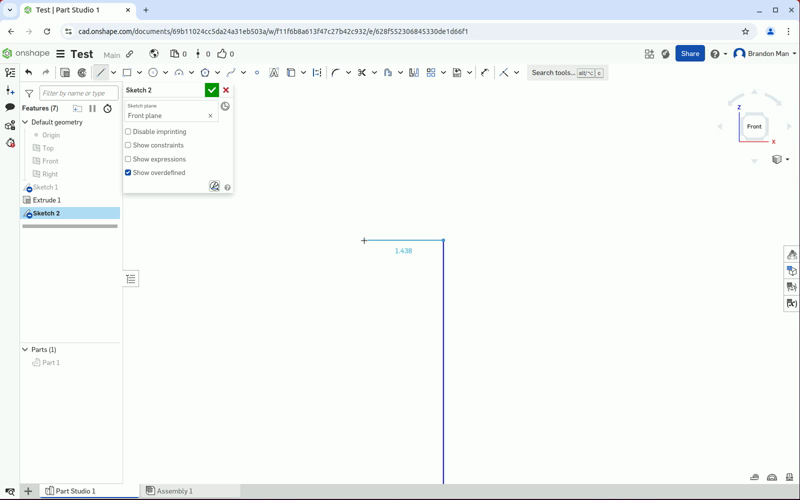
click(364, 240)
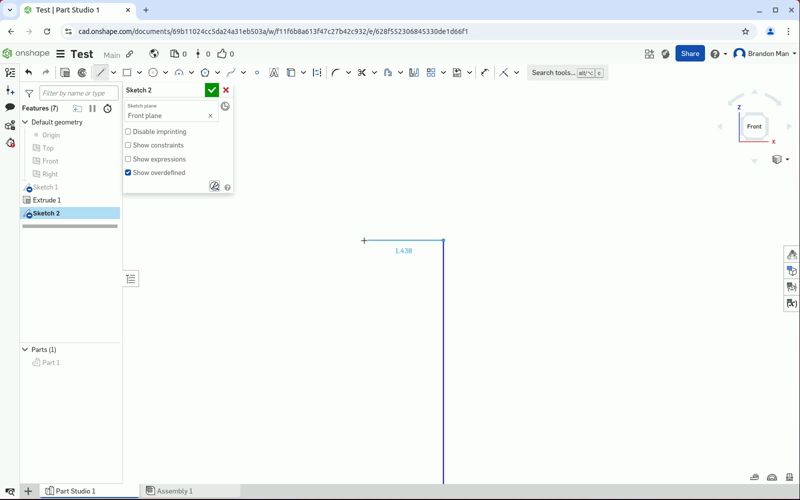
scroll(-6)
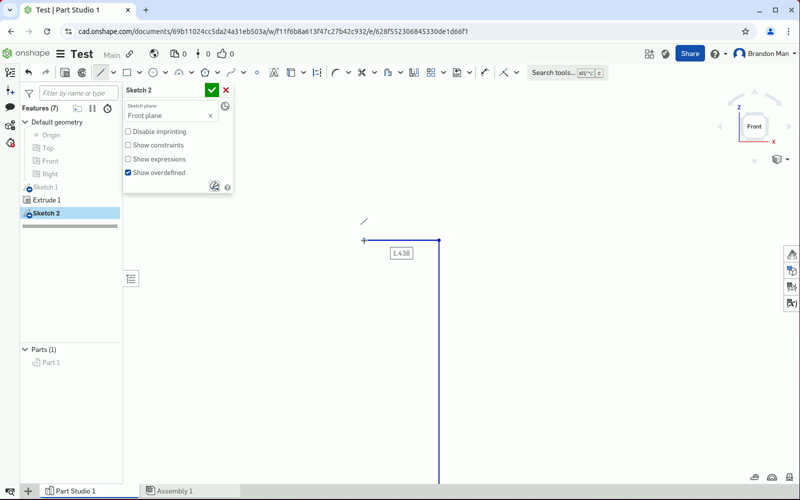
scroll(-6)
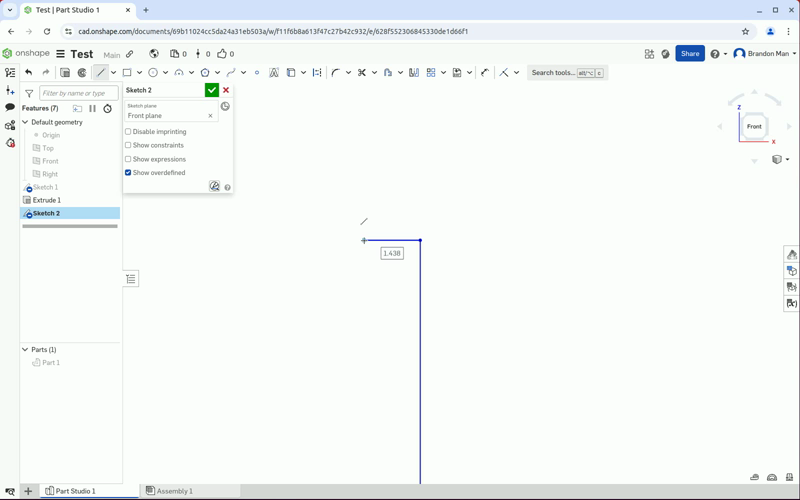
scroll(-6)
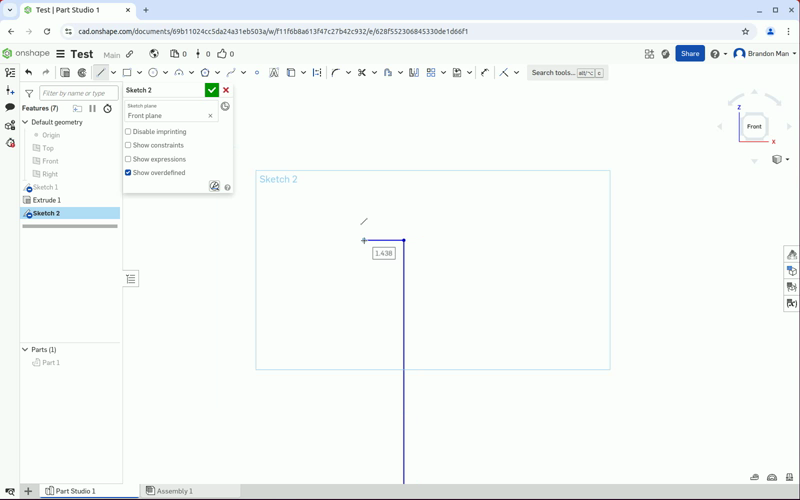
scroll(-6)
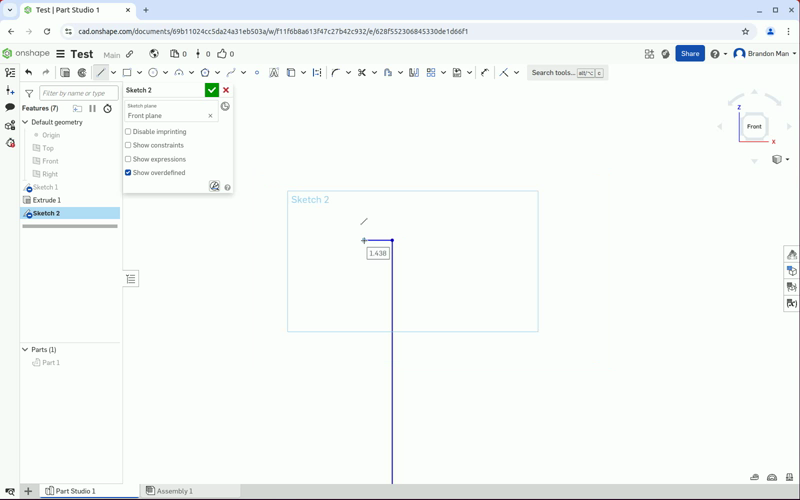
scroll(-6)
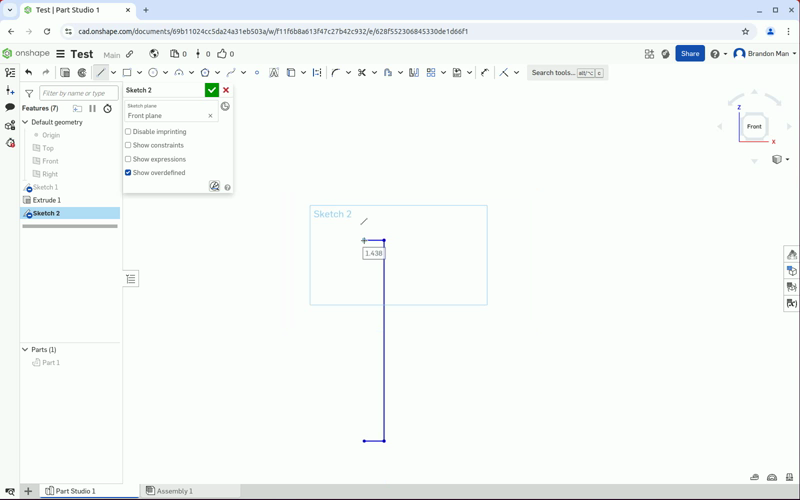
scroll(-6)
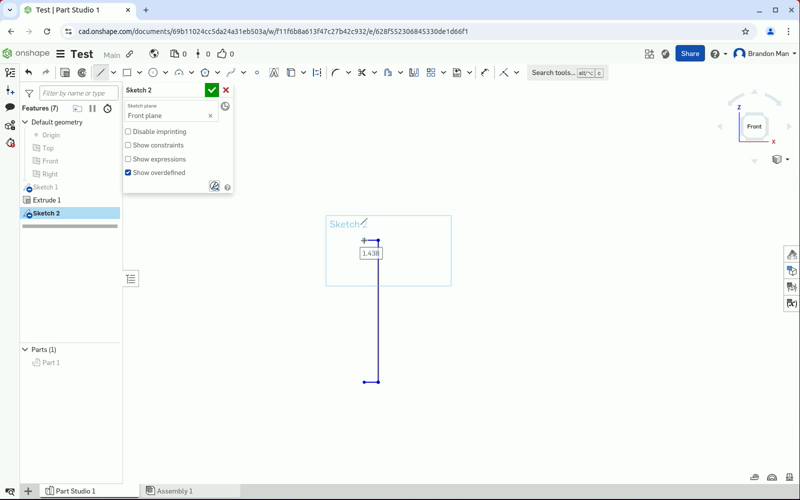
scroll(-6)
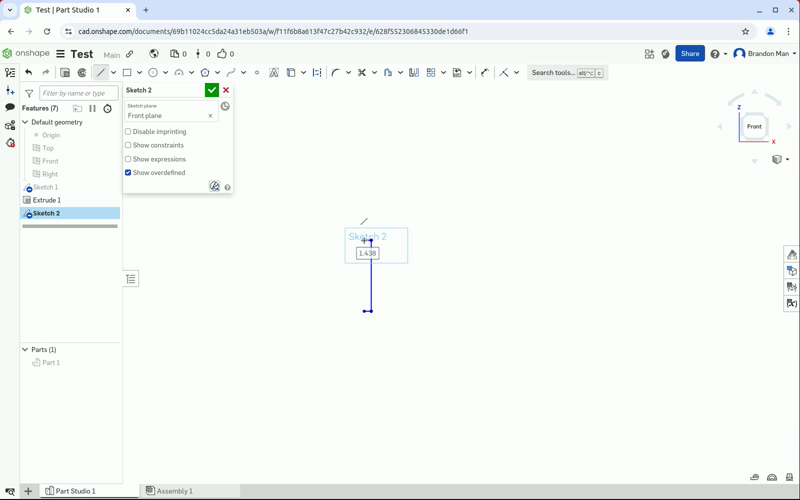
key_up(shift)
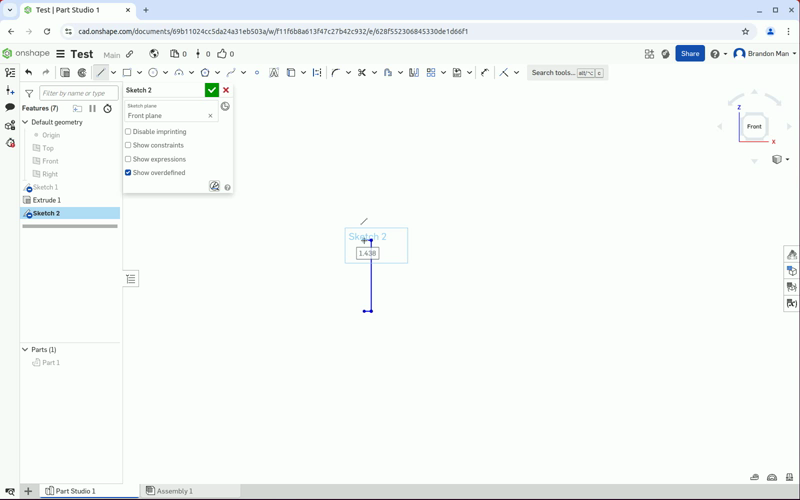
key_down(shift)
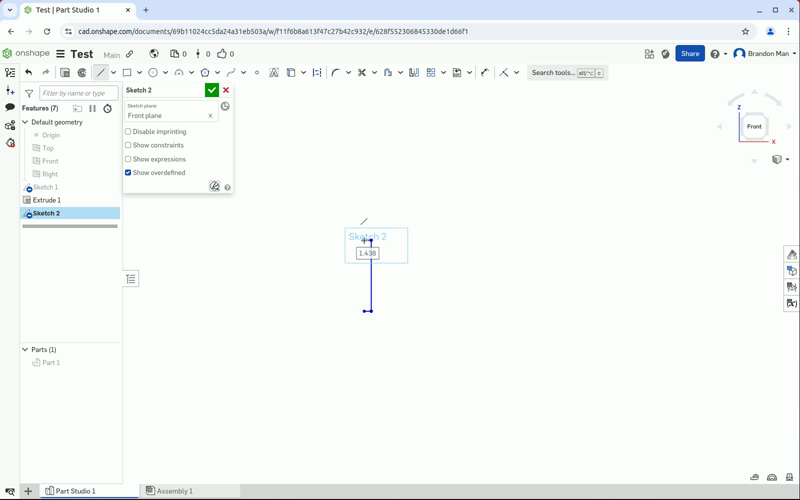
mouse_move(364, 311)
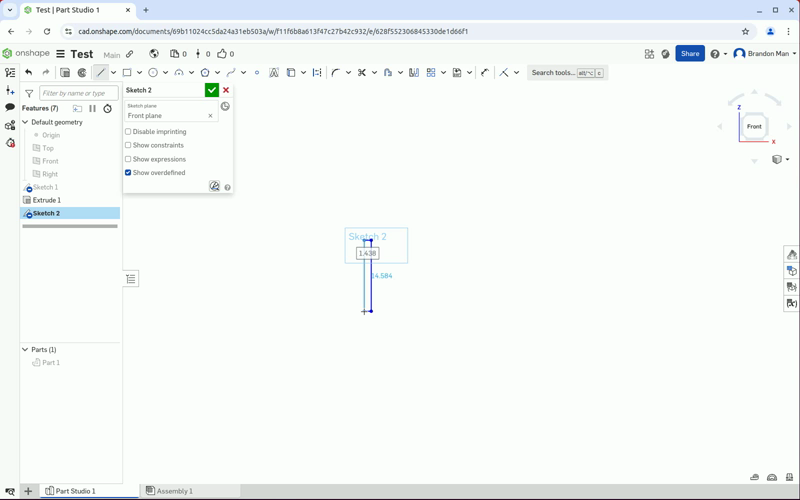
key_up(shift)
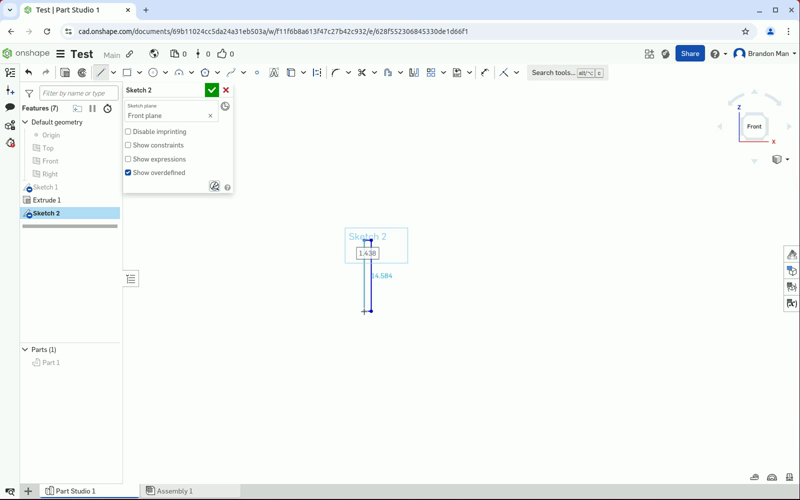
click(364, 311)
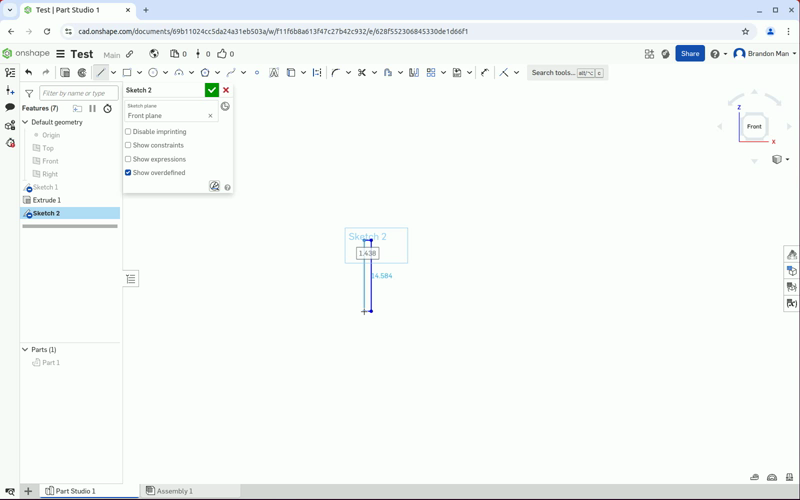
key(esc)
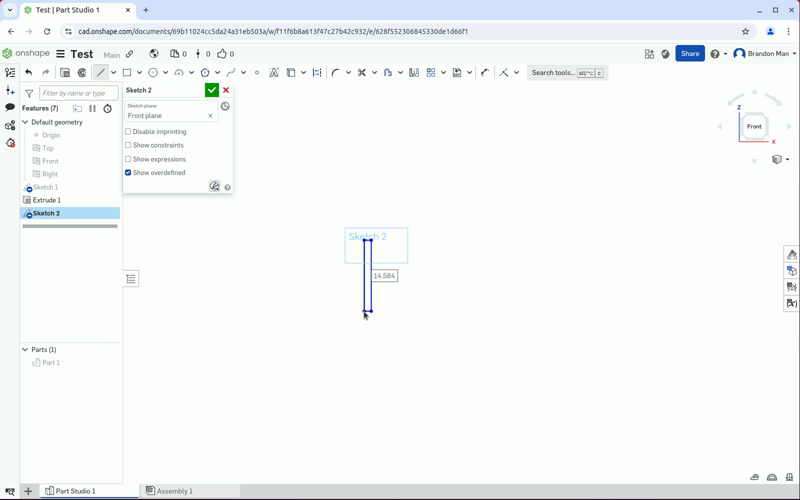
mouse_move(364, 292)
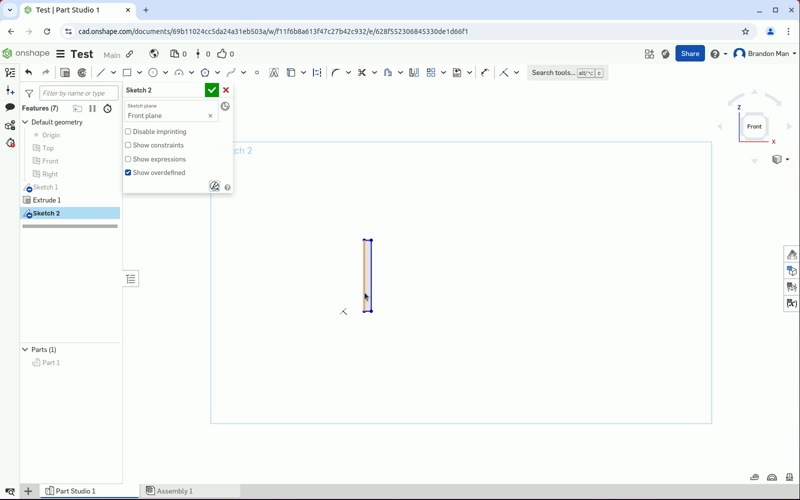
scroll(6)
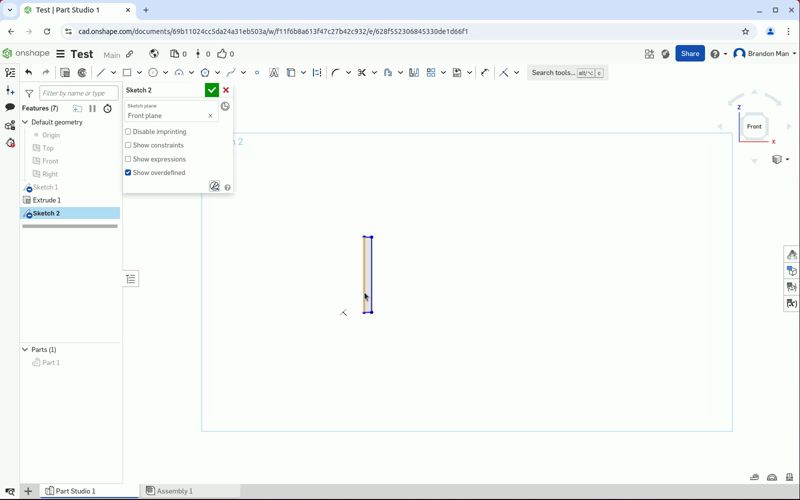
scroll(6)
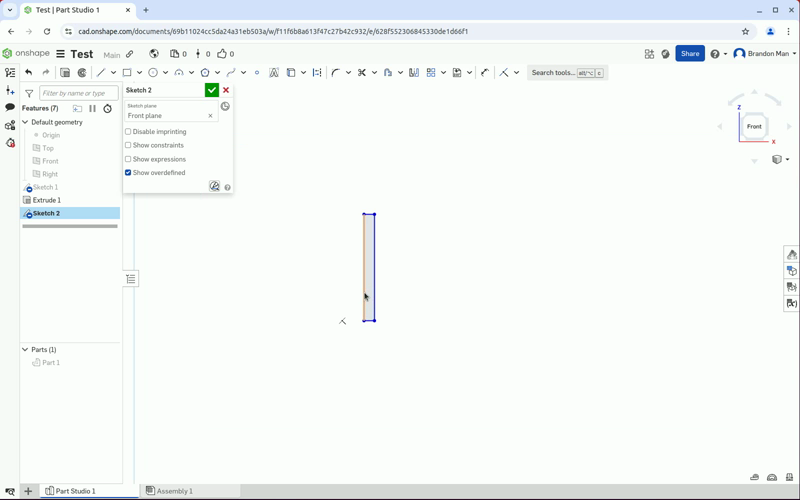
scroll(6)
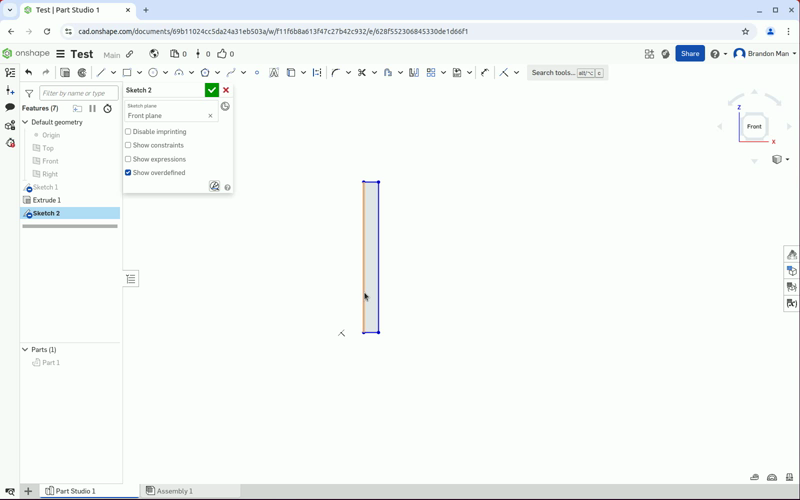
scroll(6)
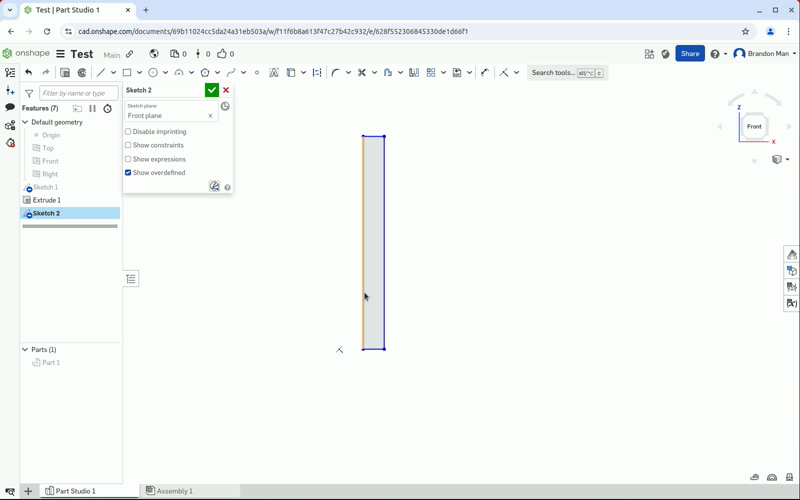
scroll(6)
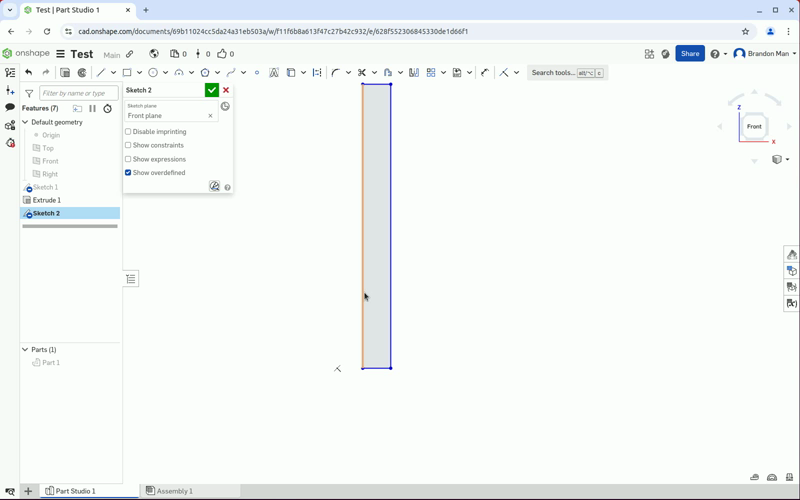
scroll(6)
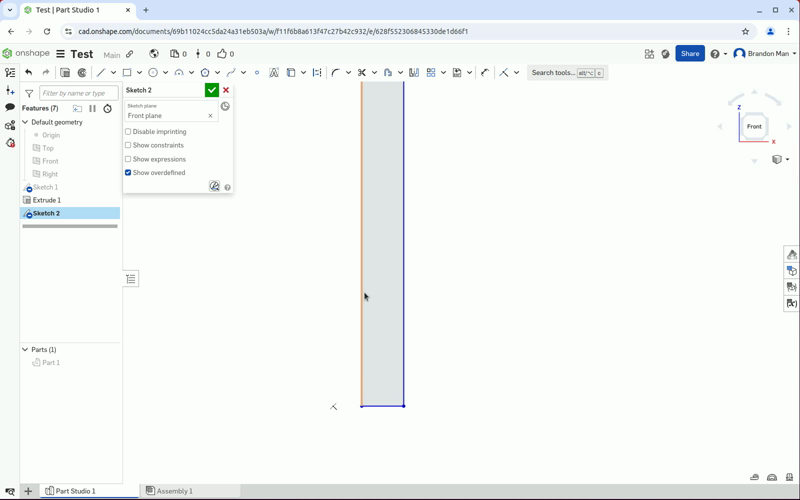
scroll(6)
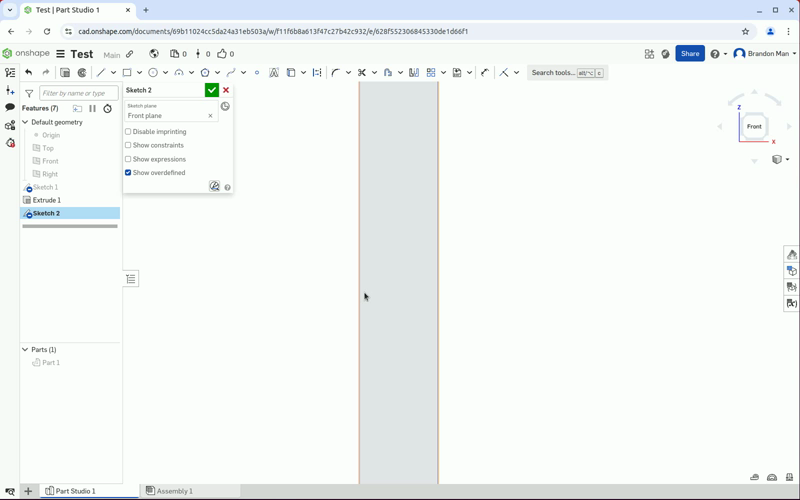
click(364, 292)
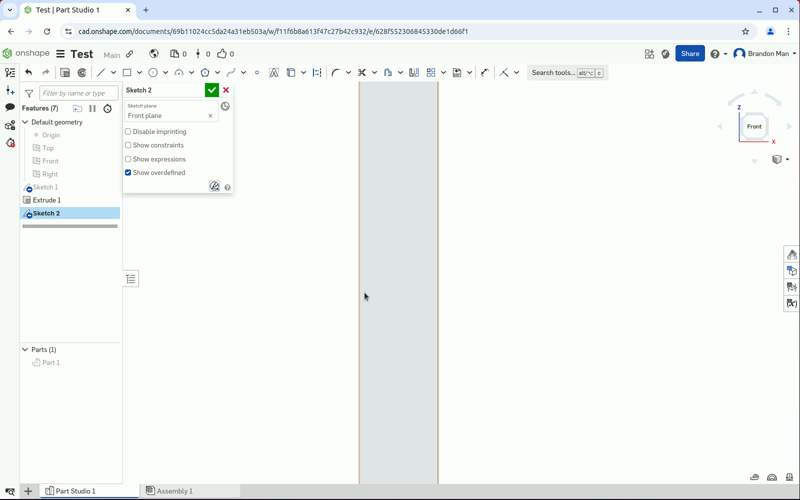
scroll(-6)
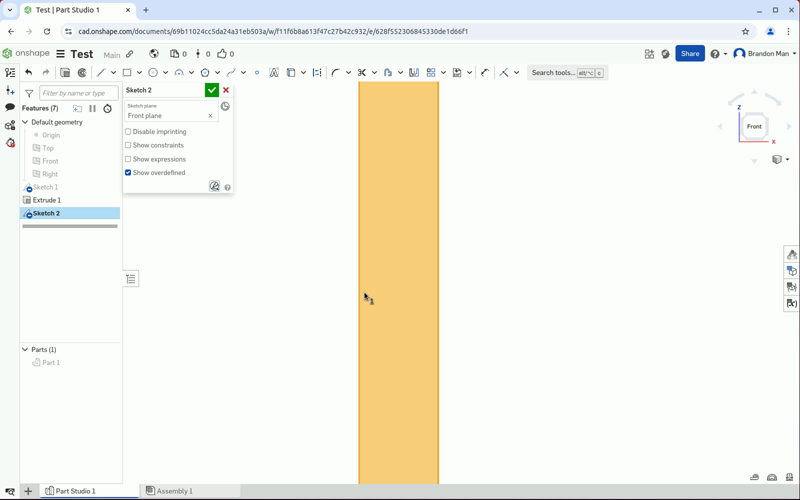
scroll(-6)
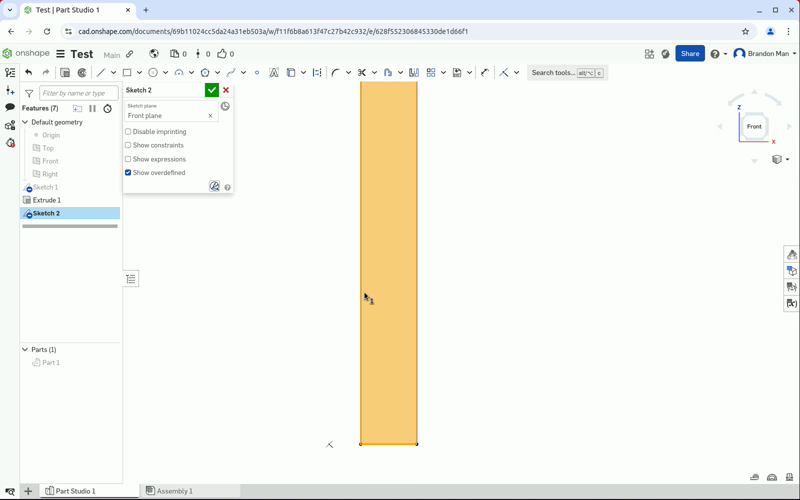
scroll(-6)
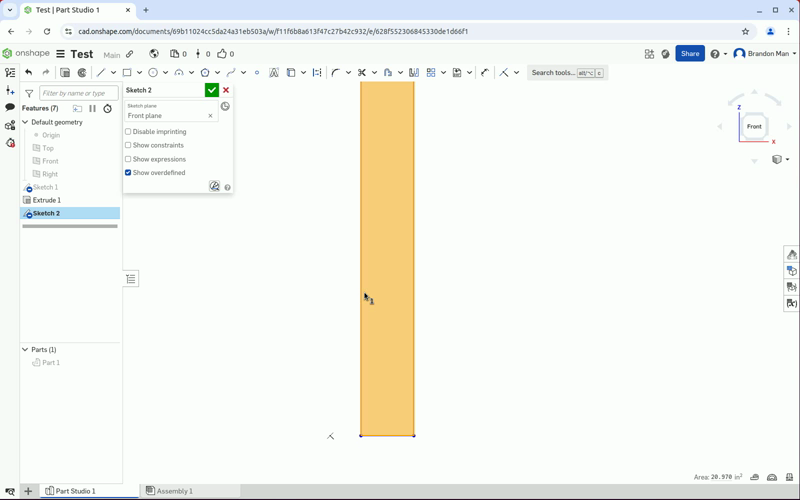
scroll(-6)
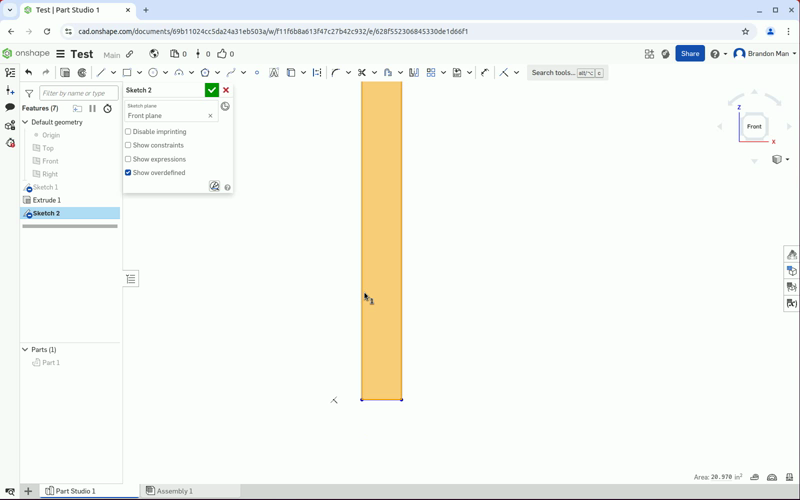
scroll(-6)
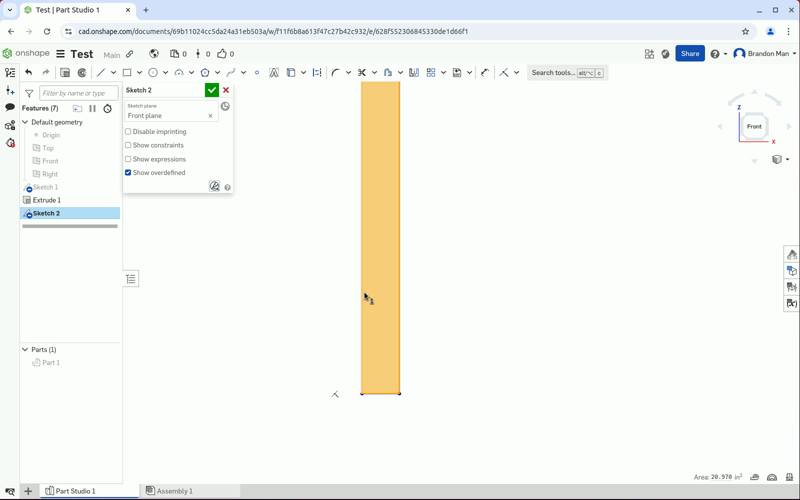
scroll(-6)
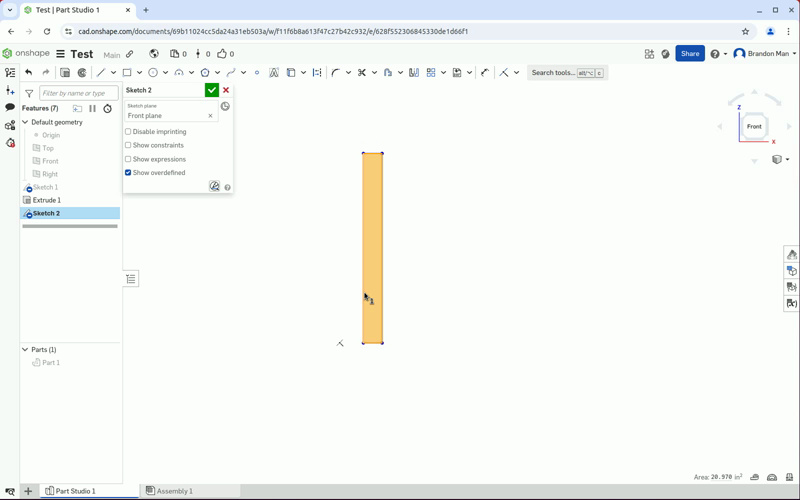
scroll(-6)
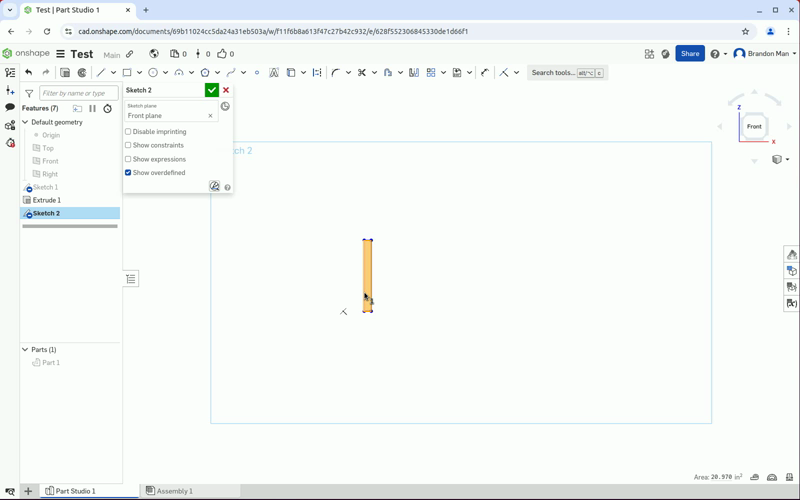
mouse_move(73, 352)
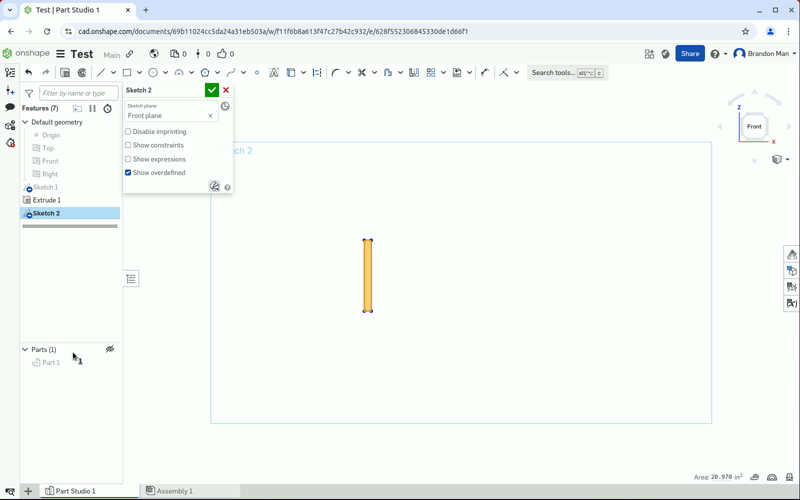
key(shift+y)
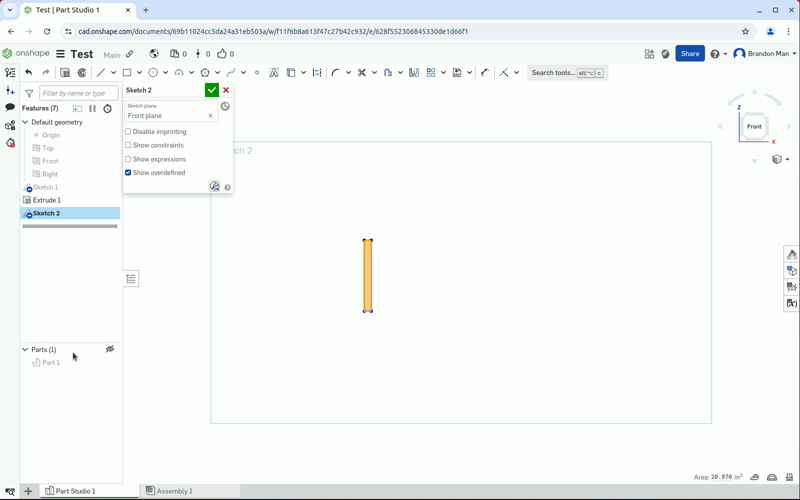
key(shift+e)
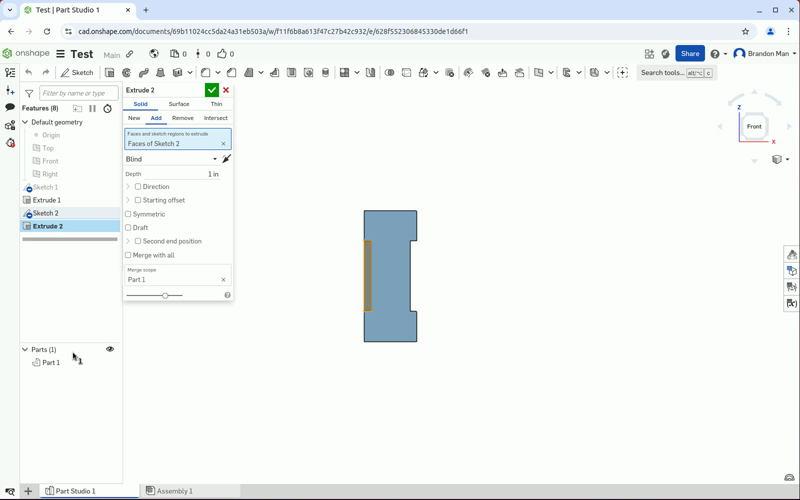
mouse_move(143, 106)
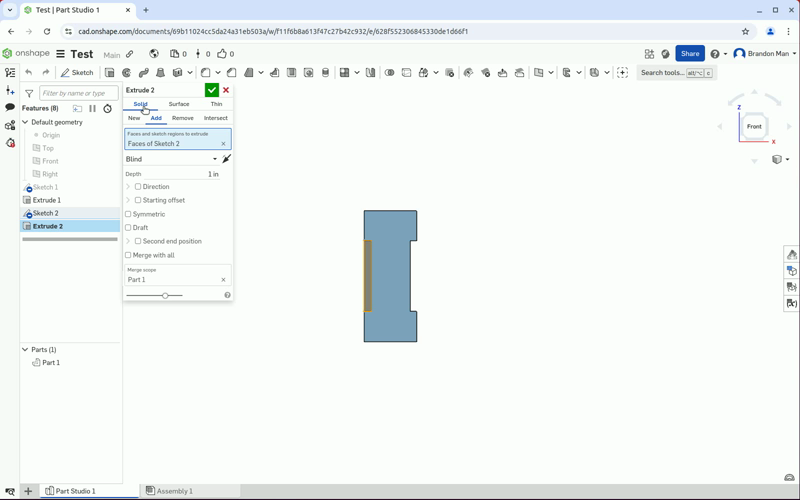
click(143, 106)
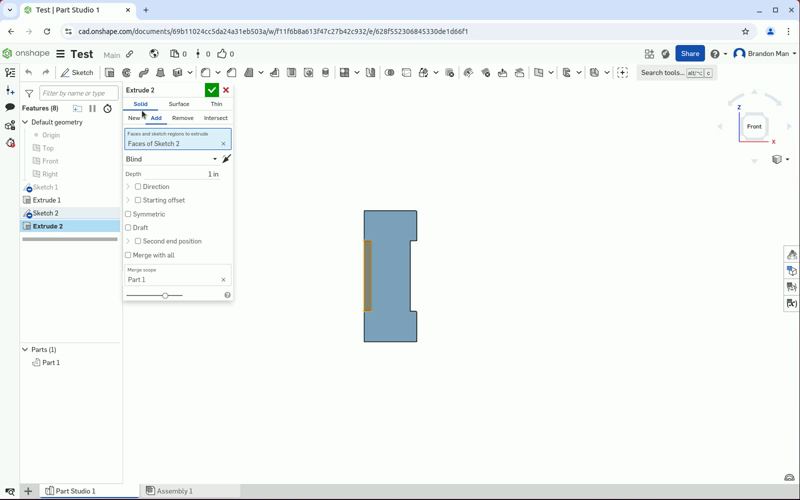
mouse_move(137, 120)
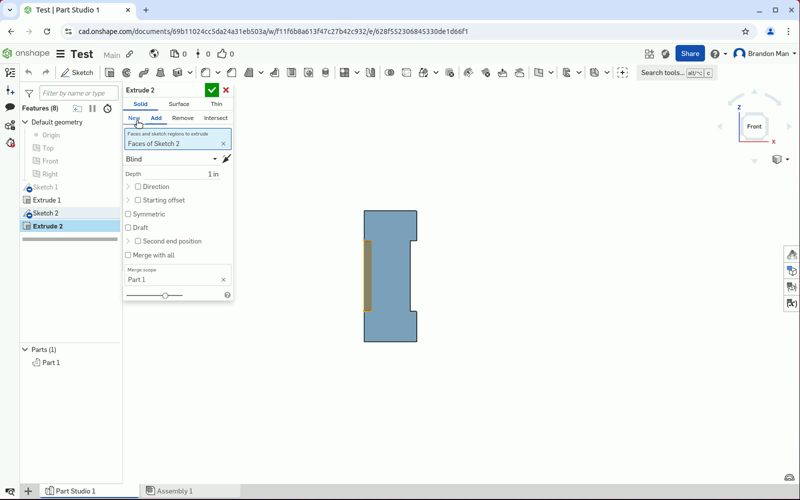
click(137, 120)
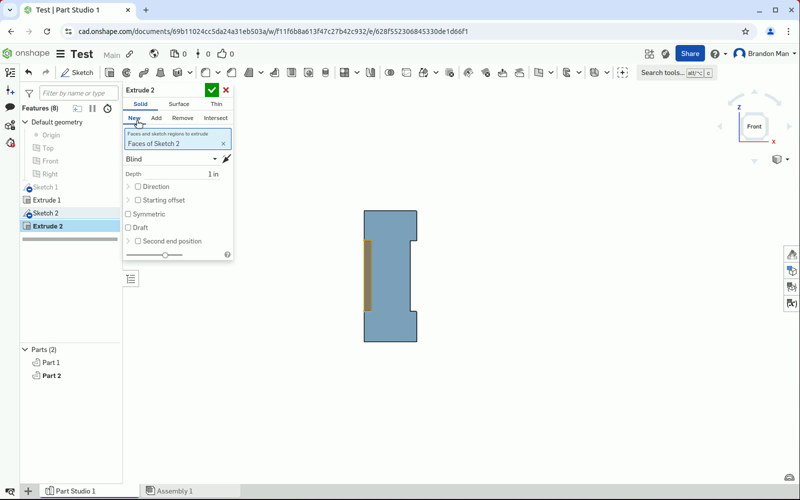
key(tab, 4)
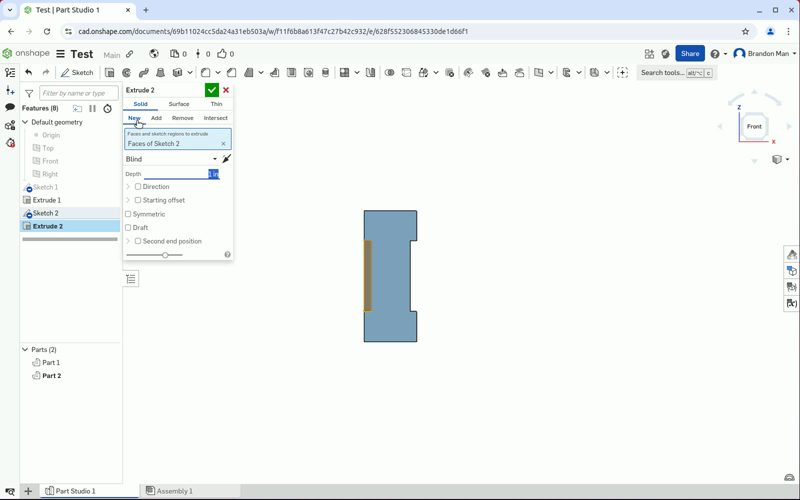
text(-6.258)
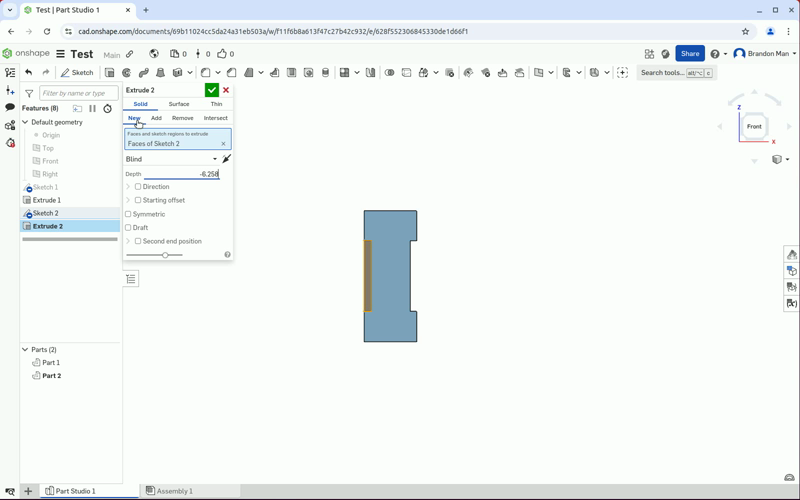
key(tab, 3)
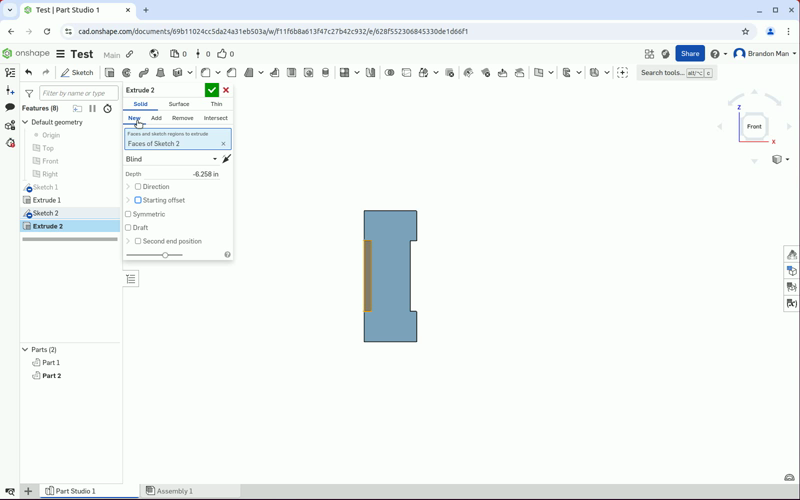
key(tab, 2)
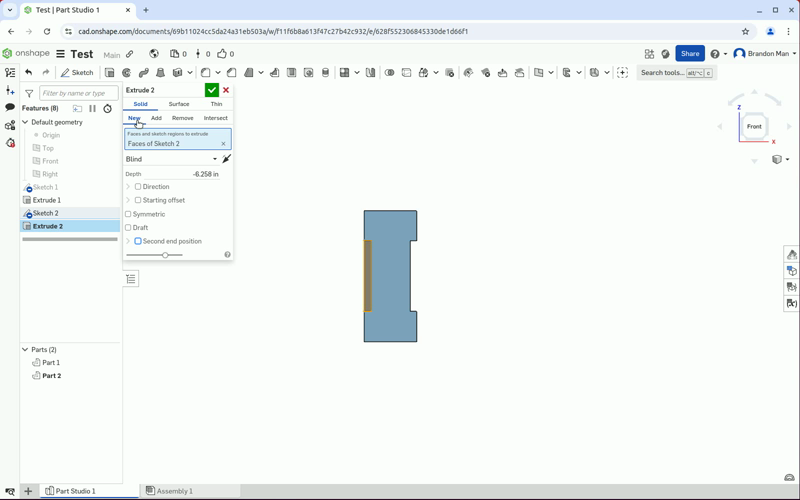
key(space)
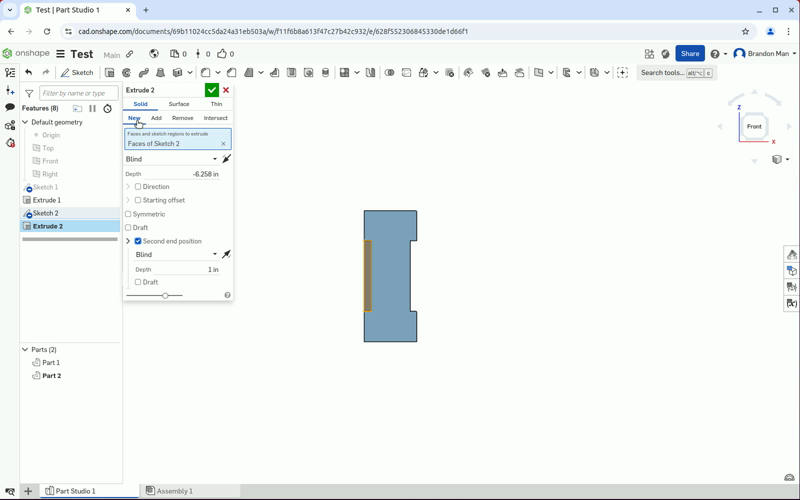
key(tab, 3)
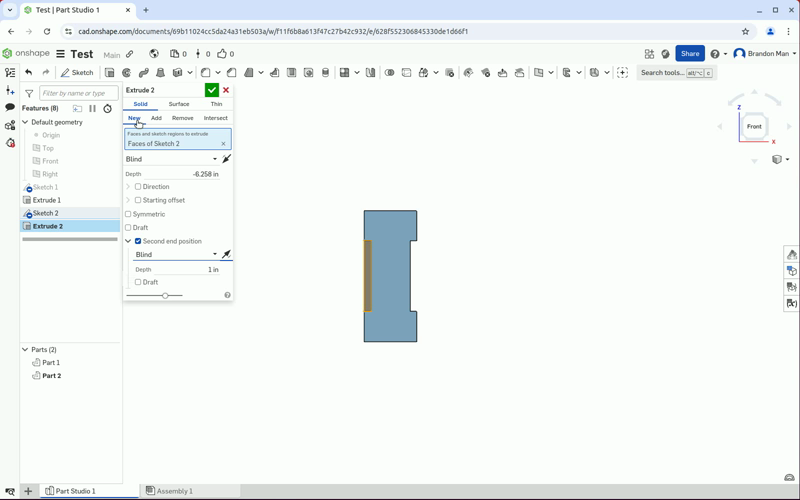
text(2.648)
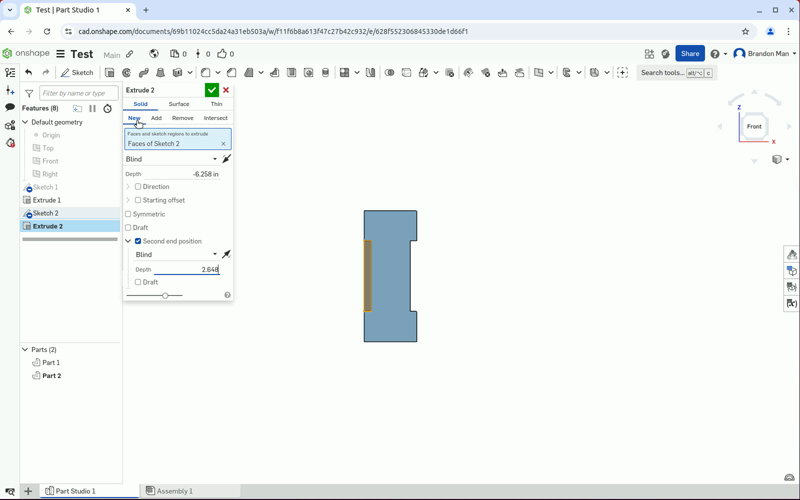
key(enter)
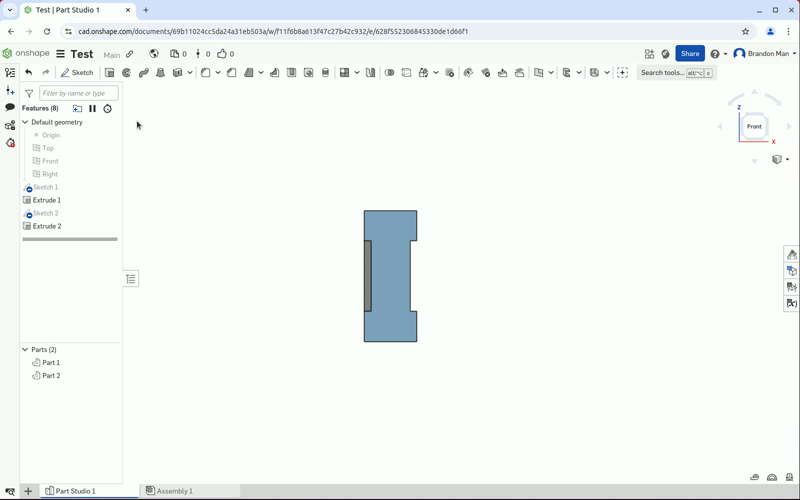
key(shift+h)
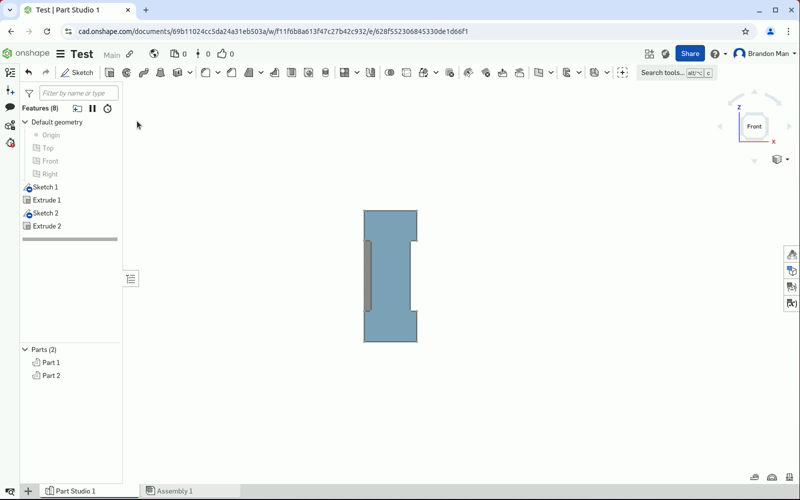
key(shift+h)
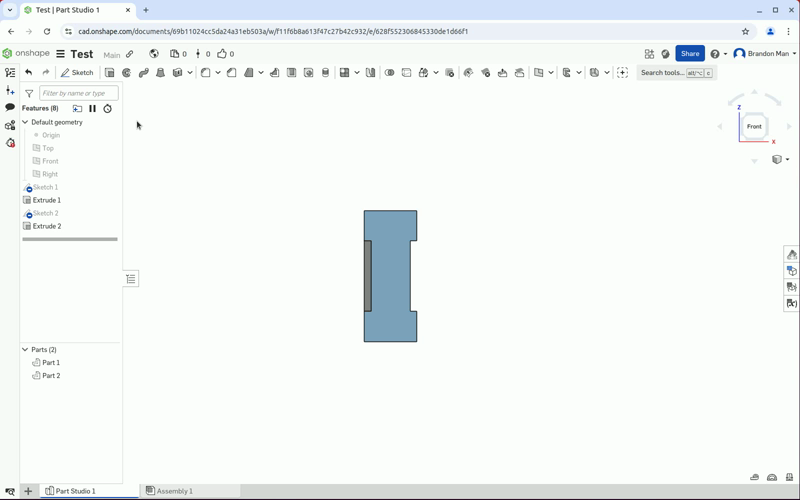
mouse_move(73, 189)
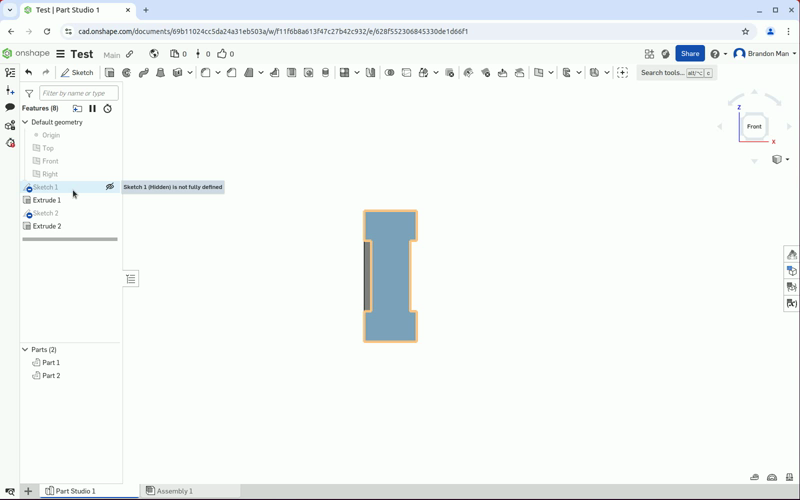
click(73, 189)
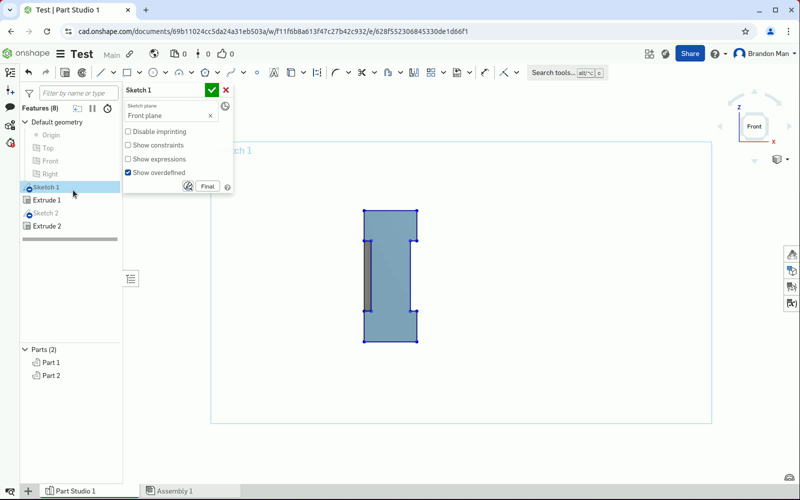
mouse_move(229, 92)
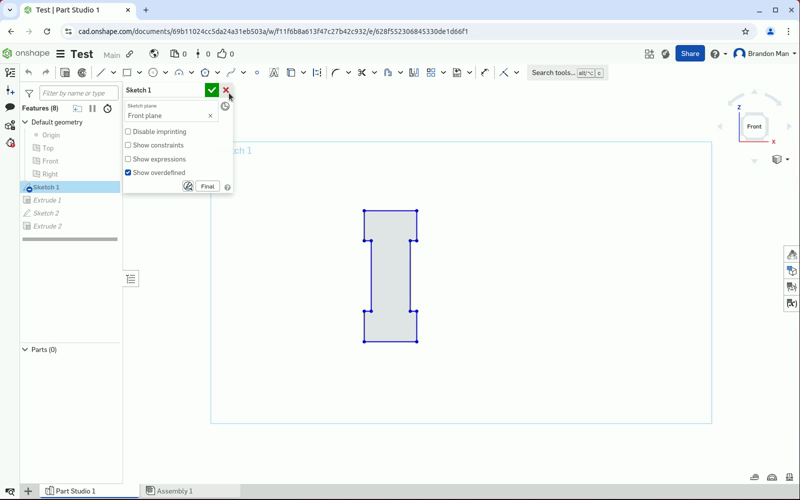
click(229, 92)
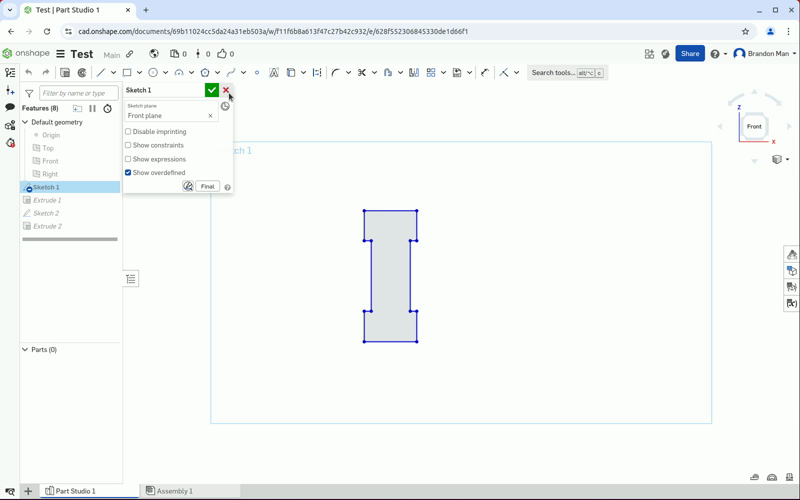
key(shift+s)
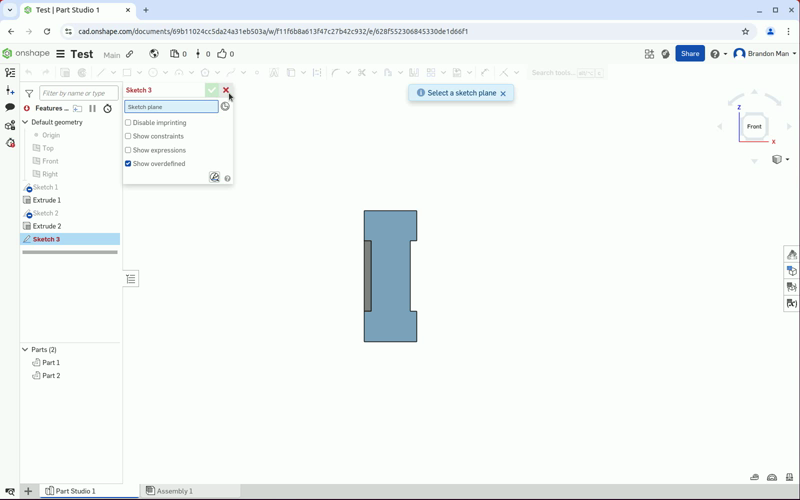
mouse_move(73, 163)
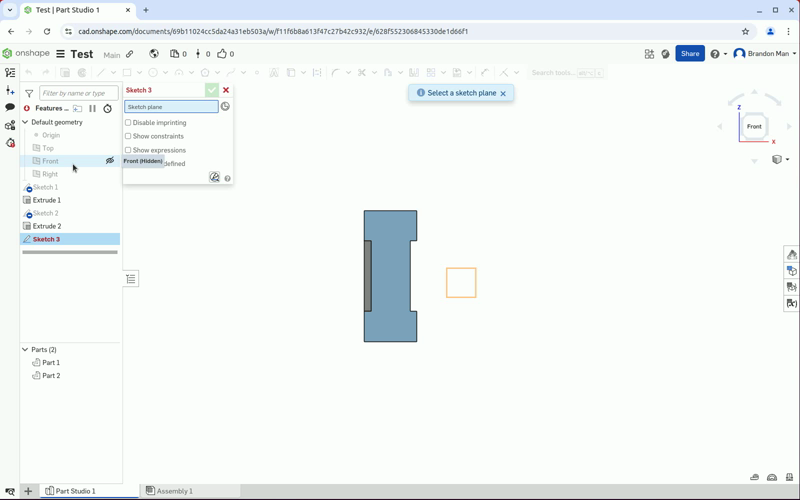
click(73, 163)
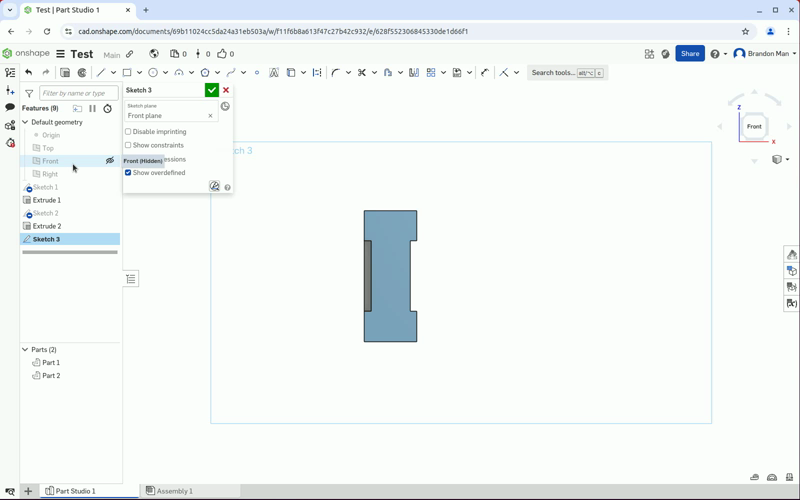
mouse_move(73, 352)
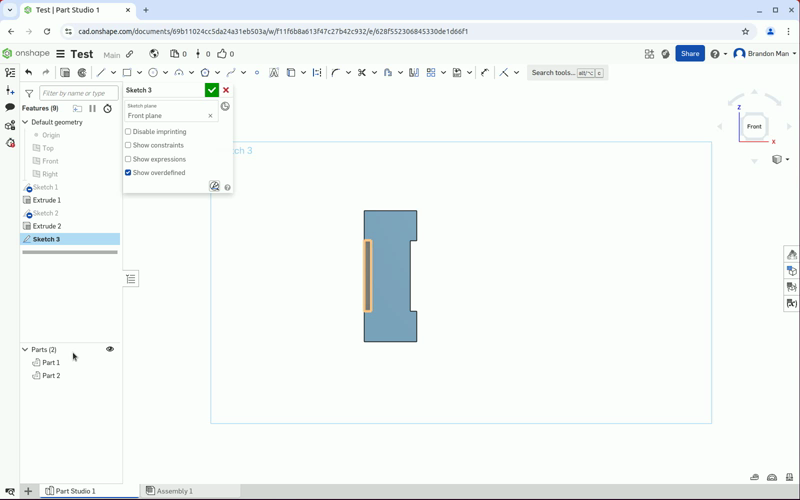
key(y)
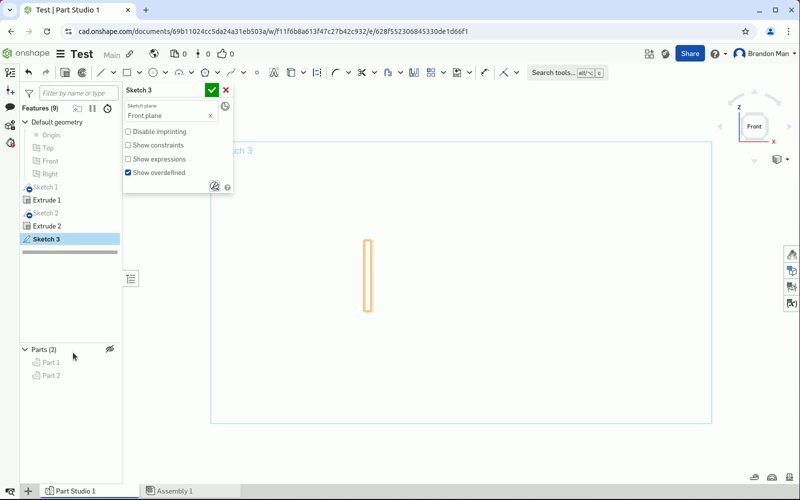
key(l)
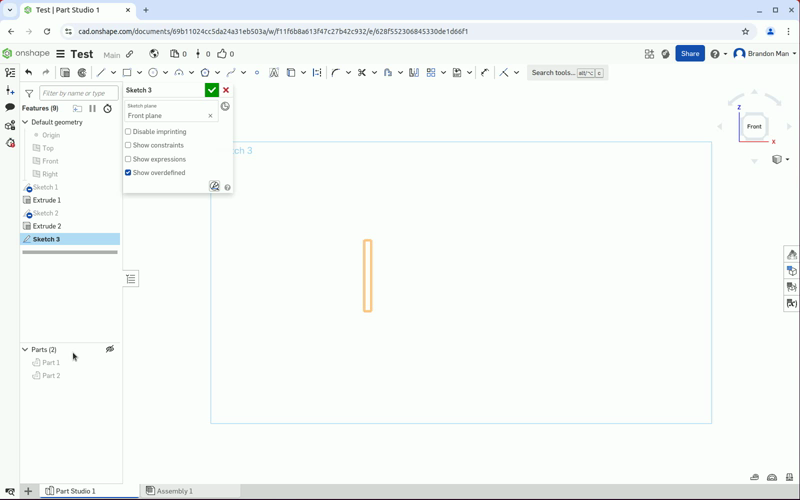
key_down(shift)
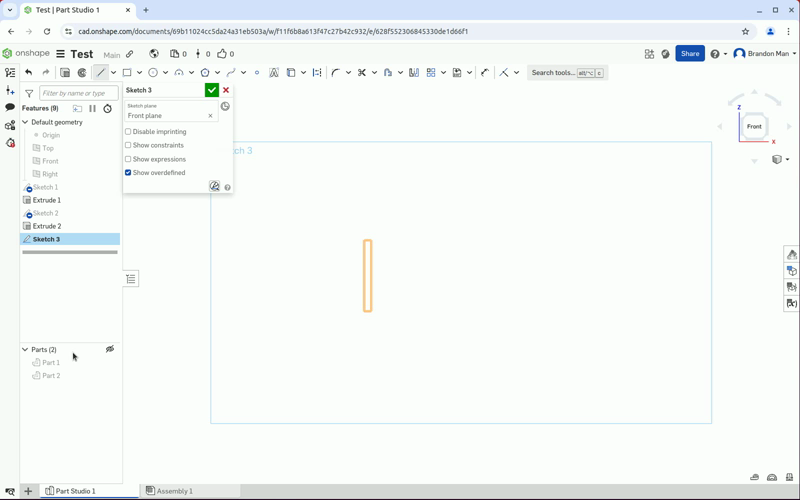
mouse_move(410, 311)
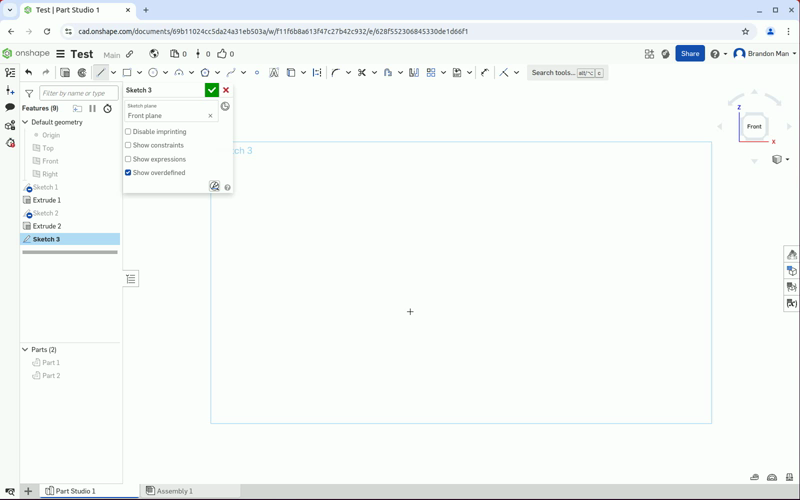
click(410, 311)
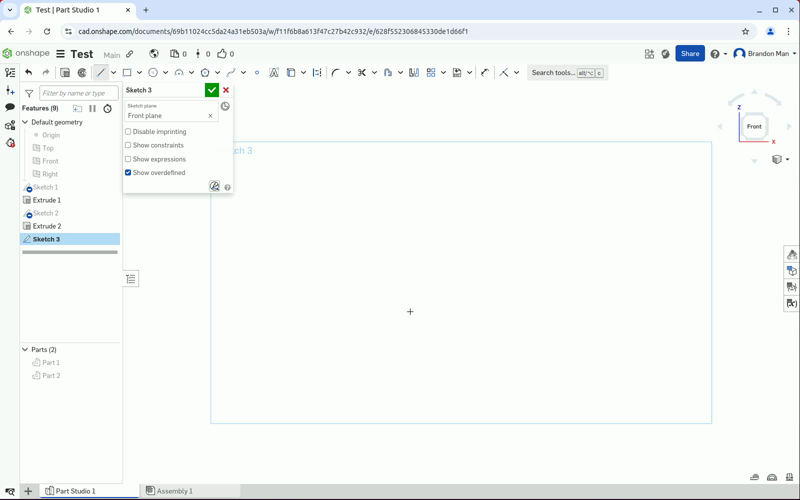
key_up(shift)
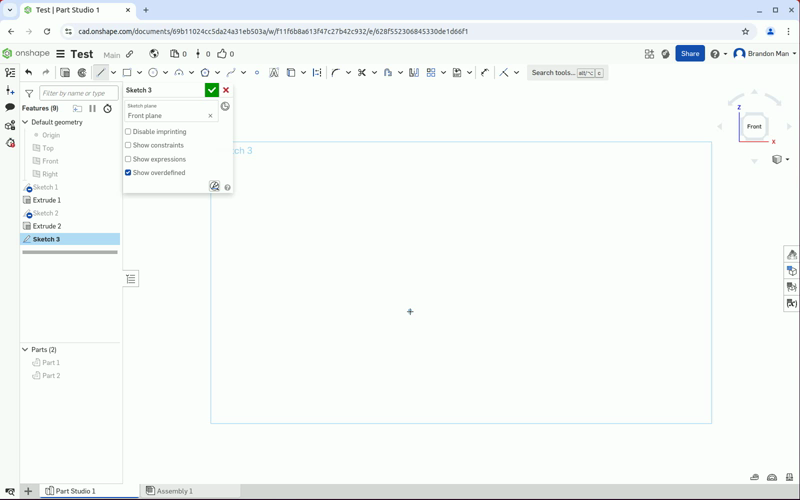
key_down(shift)
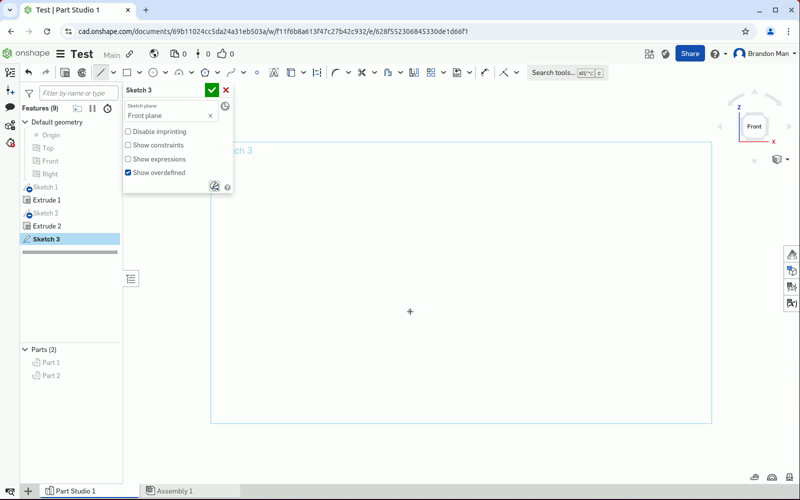
mouse_move(440, 311)
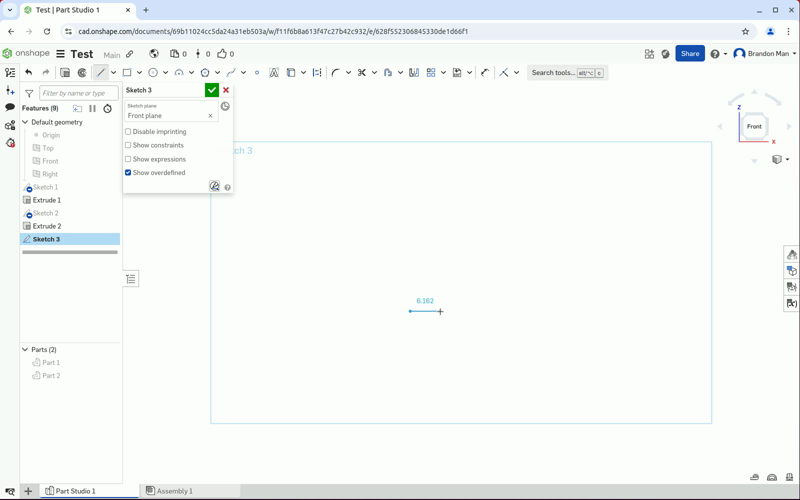
mouse_move(416, 311)
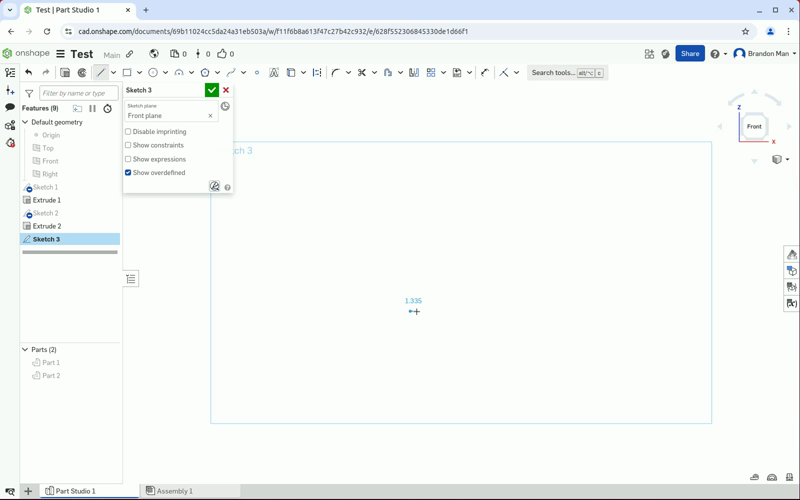
scroll(6)
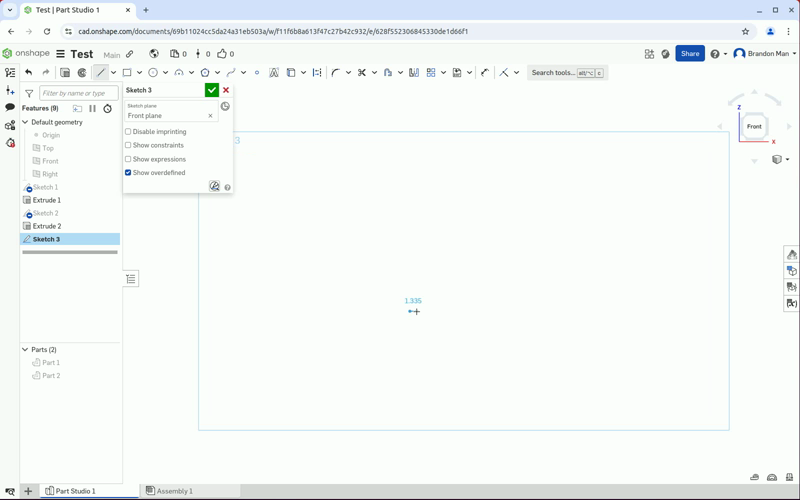
scroll(6)
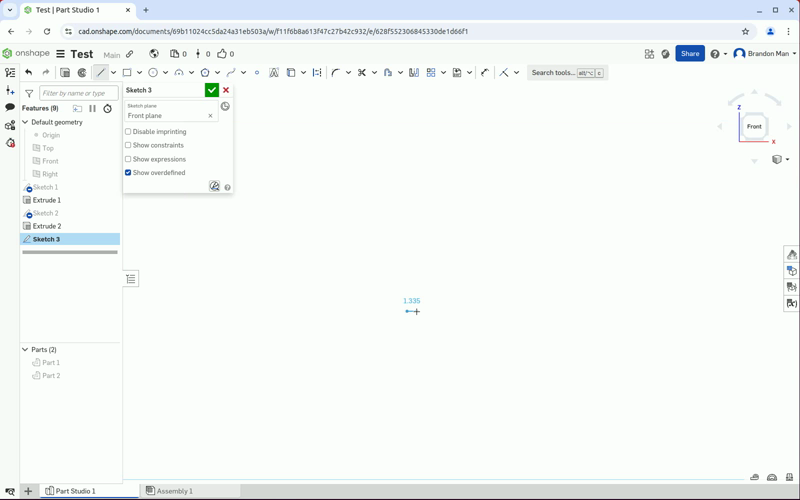
scroll(6)
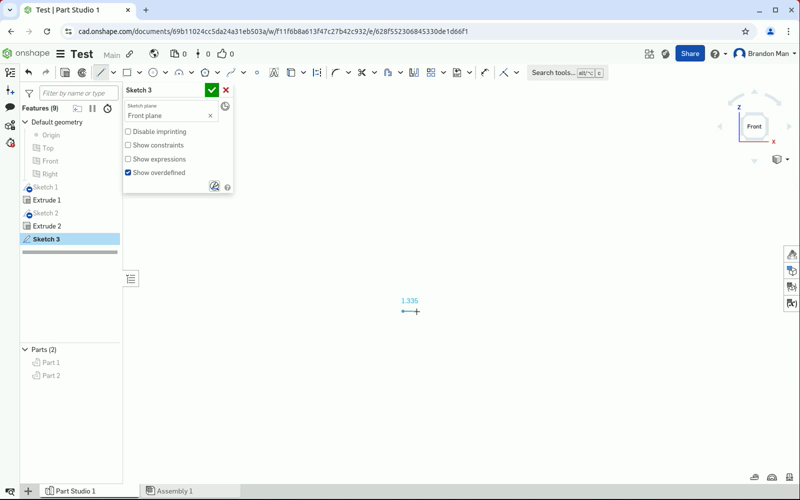
scroll(6)
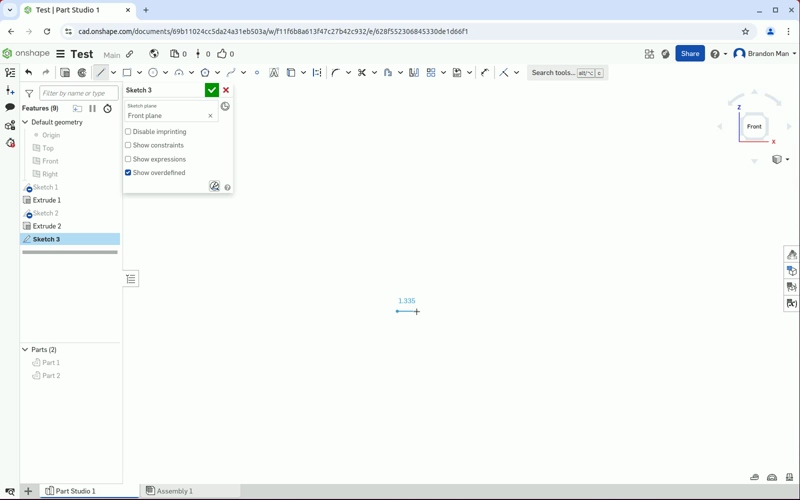
scroll(6)
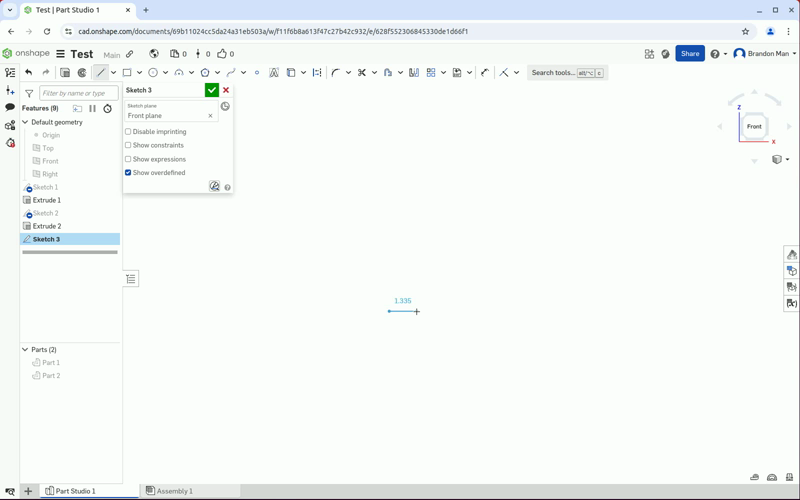
scroll(6)
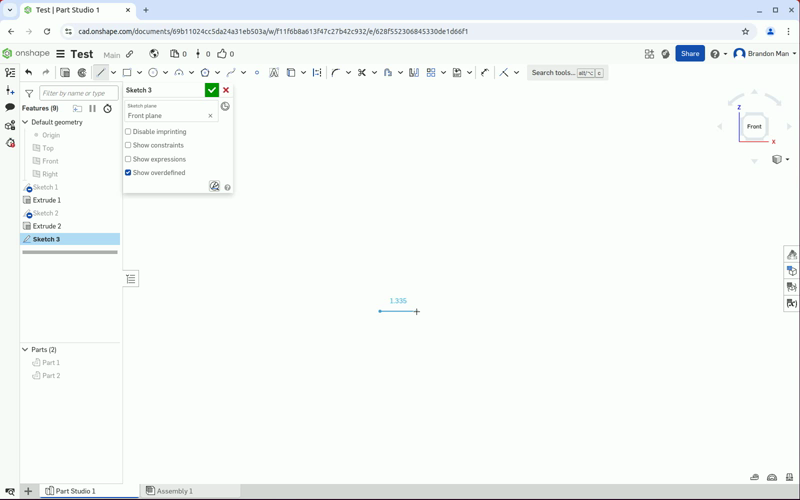
scroll(6)
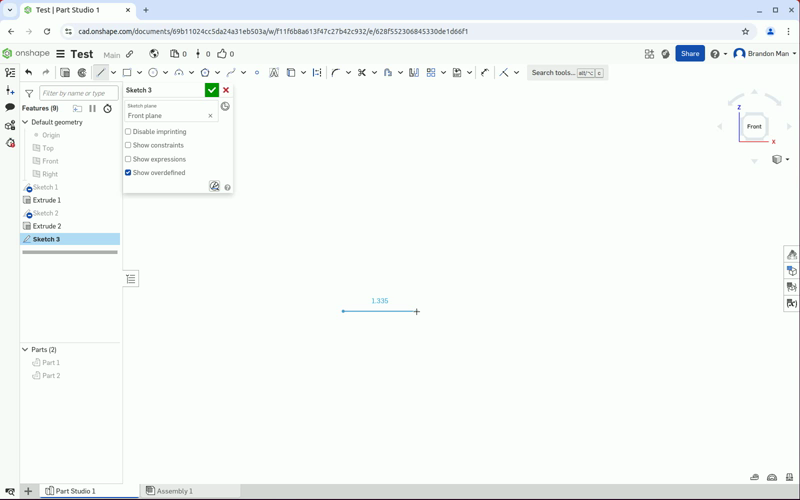
click(416, 311)
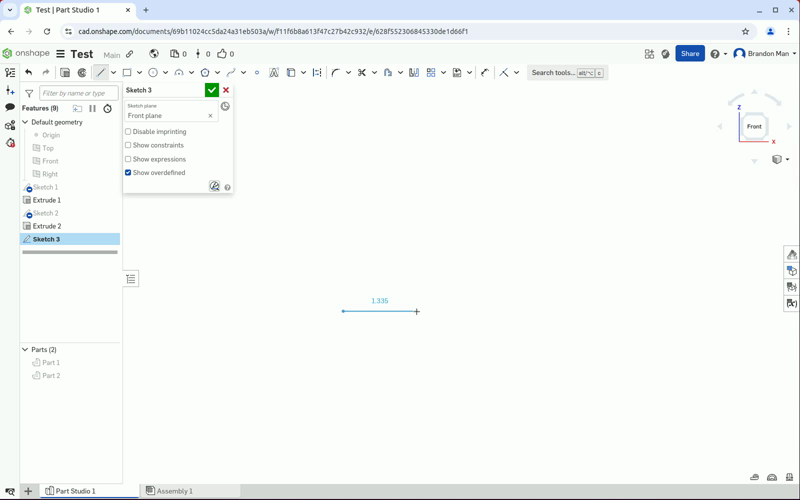
scroll(-6)
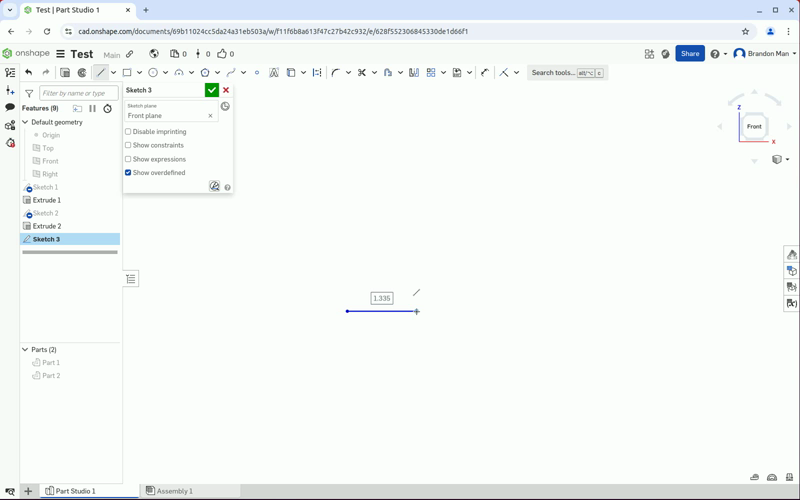
scroll(-6)
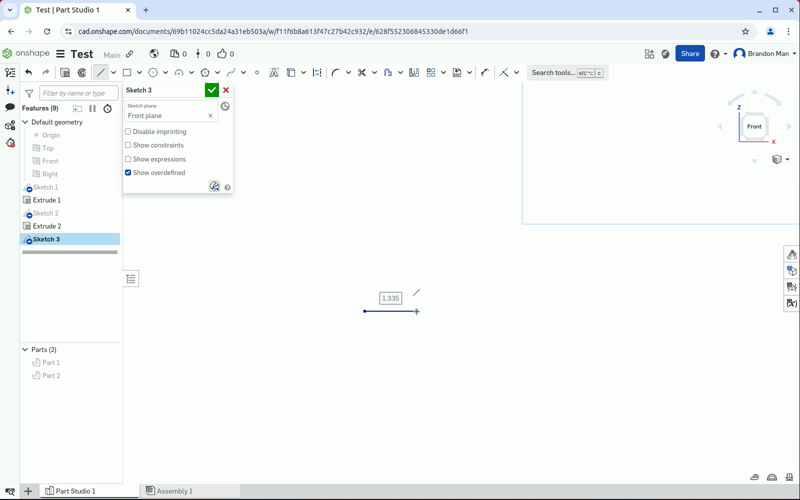
scroll(-6)
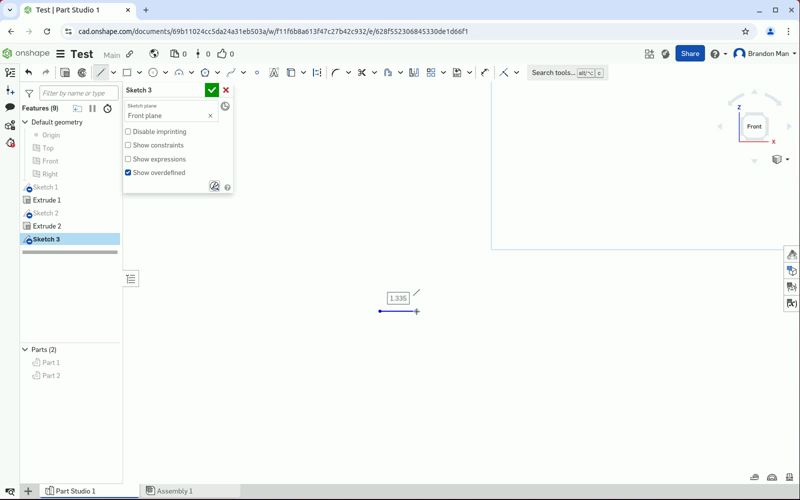
scroll(-6)
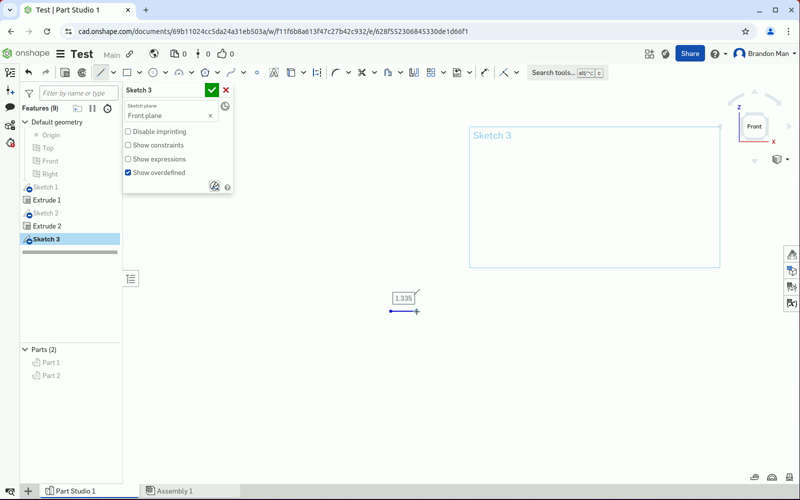
scroll(-6)
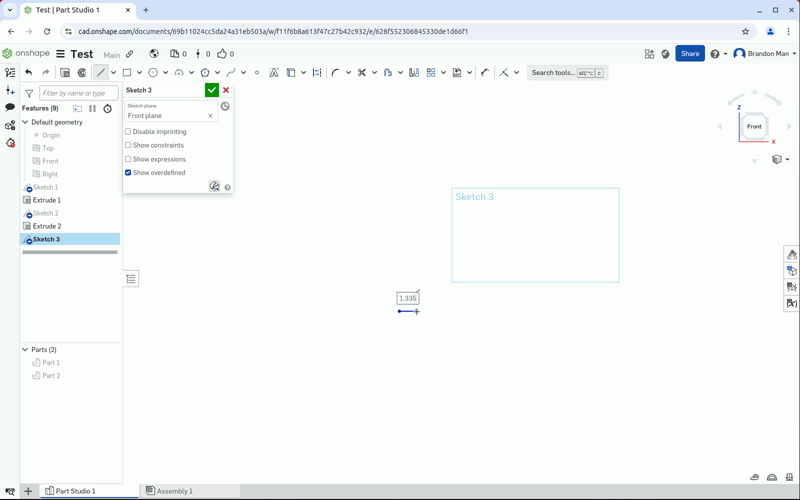
scroll(-6)
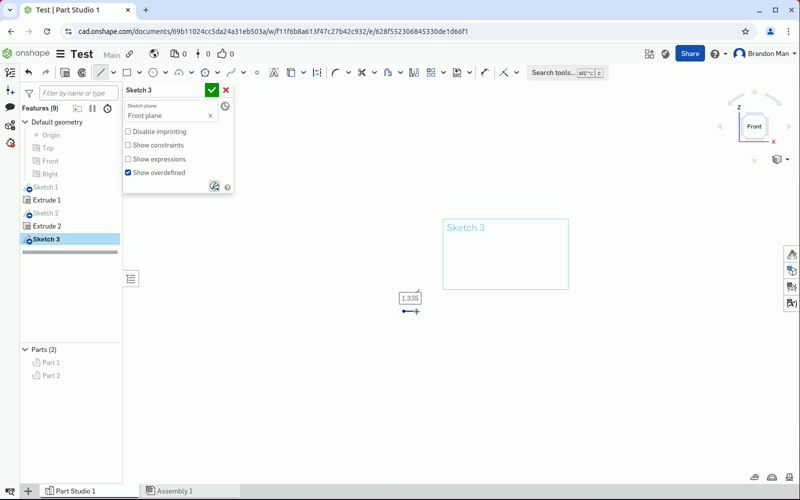
scroll(-6)
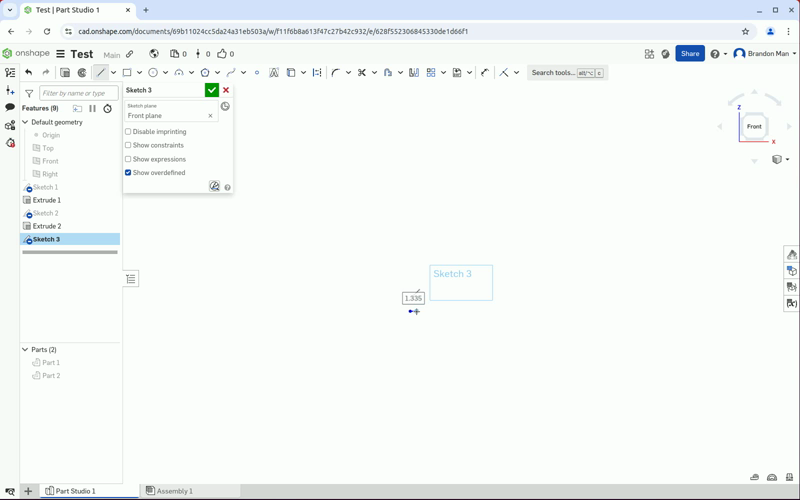
key_up(shift)
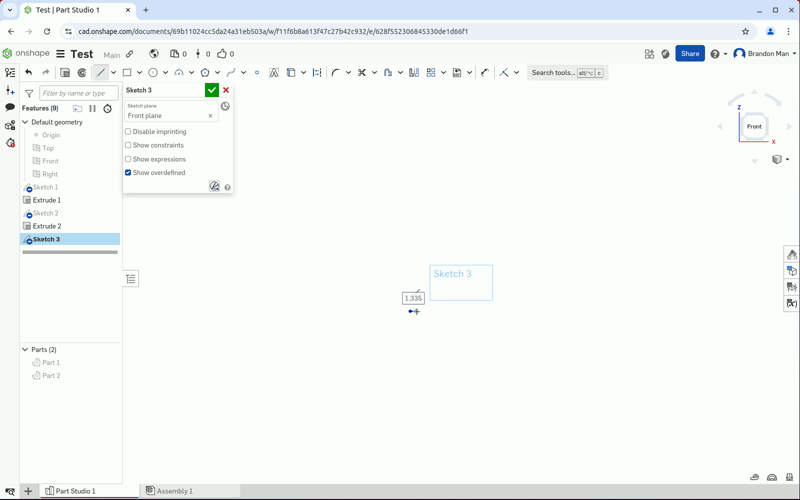
key_down(shift)
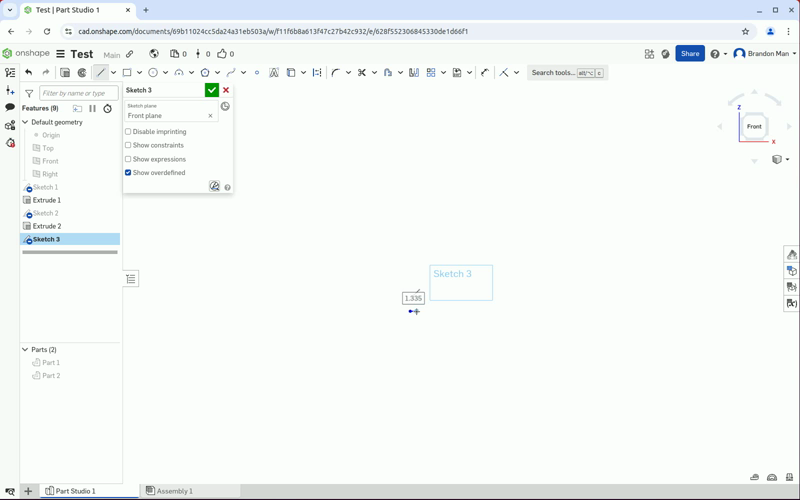
mouse_move(416, 240)
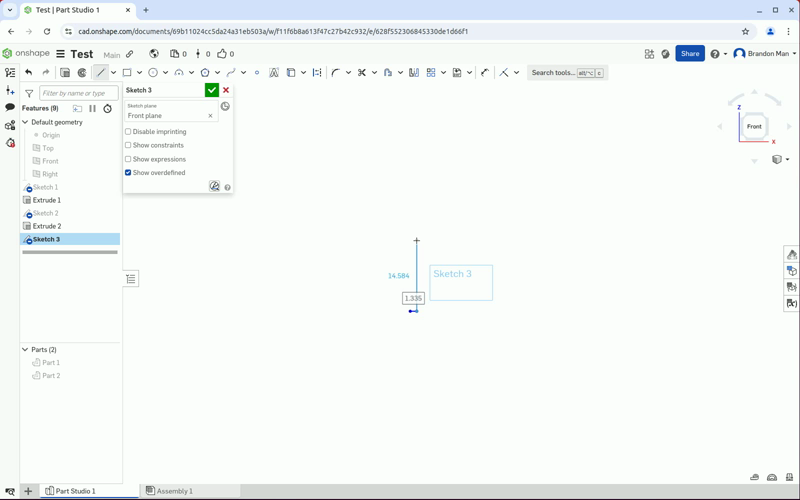
click(416, 240)
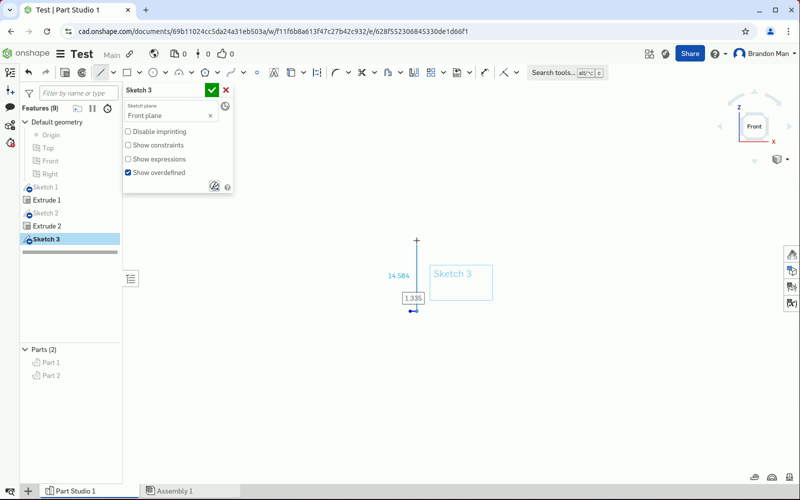
key_up(shift)
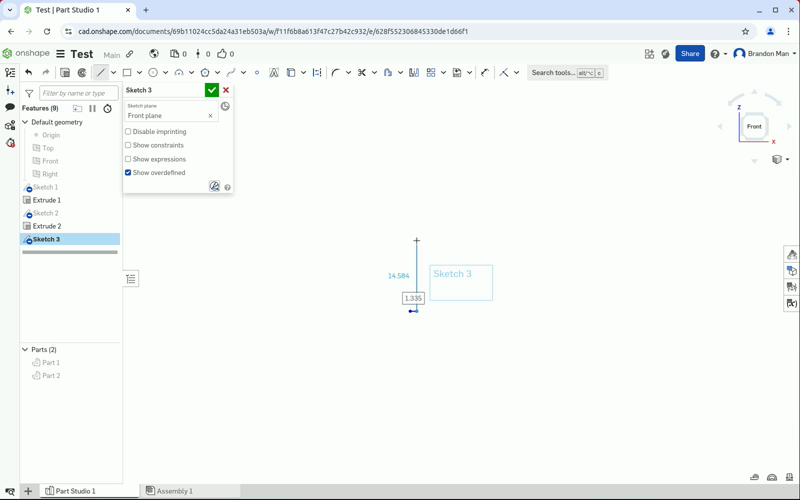
key_down(shift)
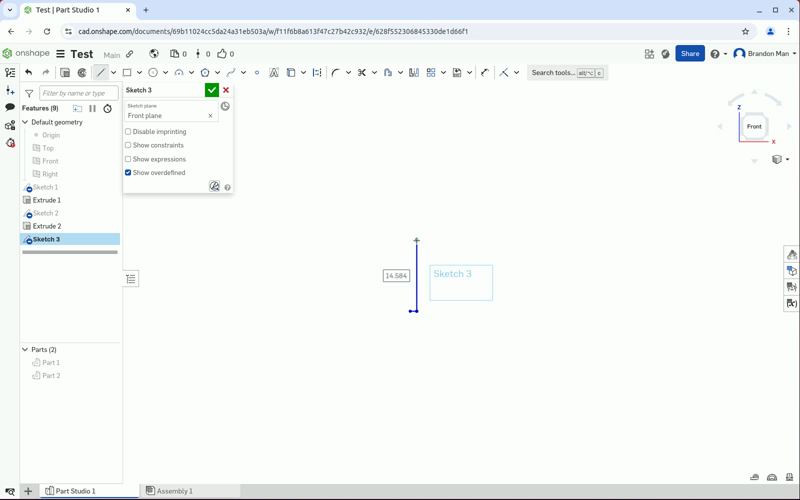
mouse_move(447, 240)
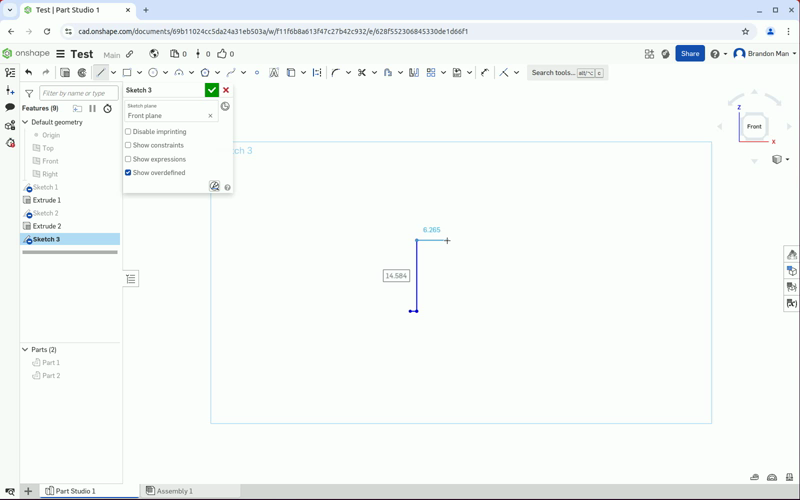
mouse_move(410, 240)
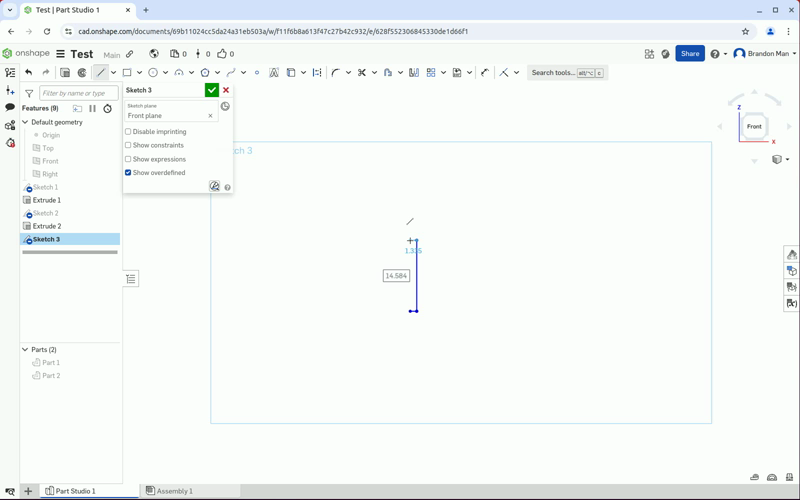
scroll(6)
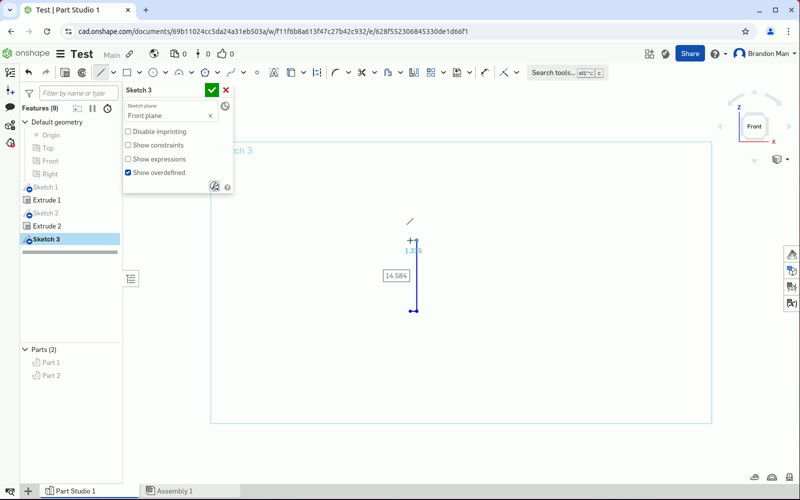
scroll(6)
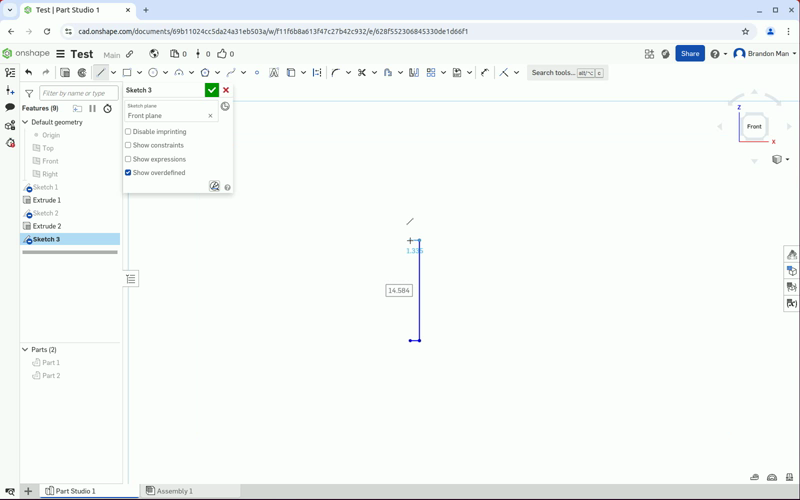
scroll(6)
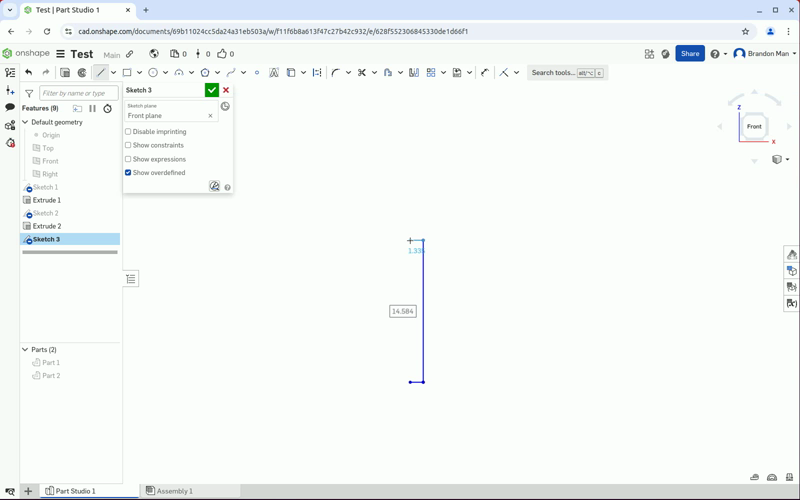
scroll(6)
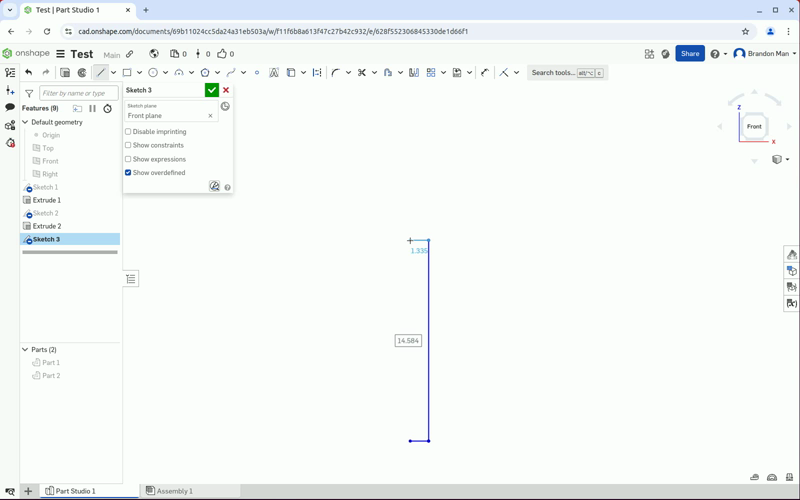
scroll(6)
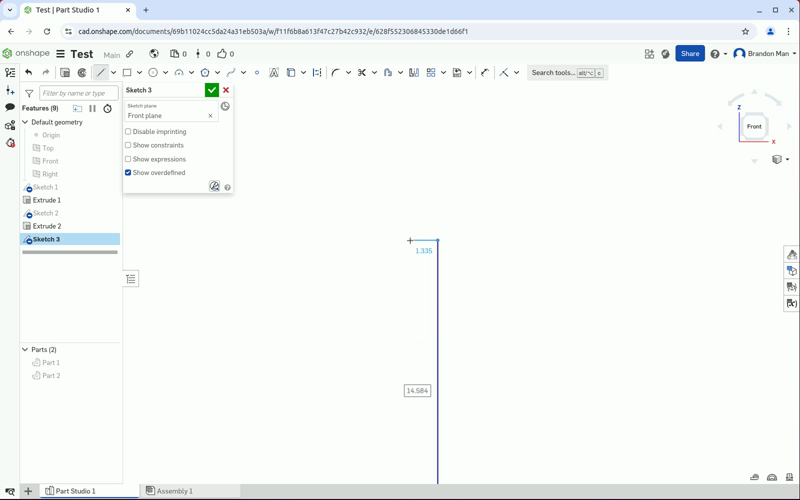
scroll(6)
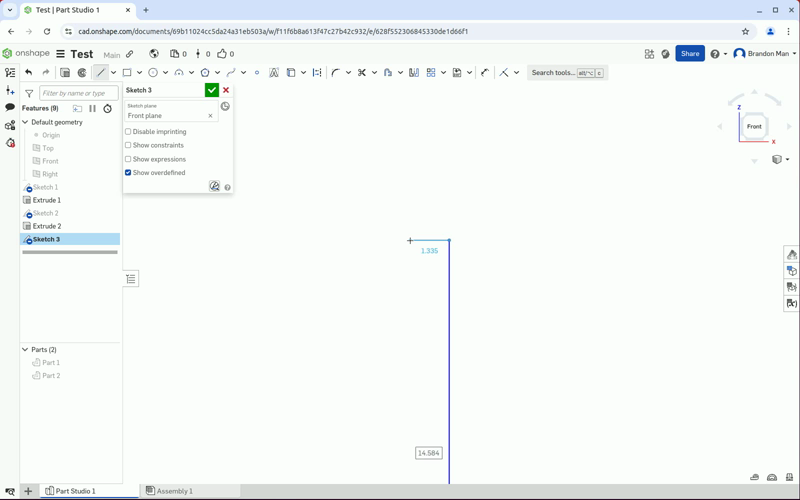
scroll(6)
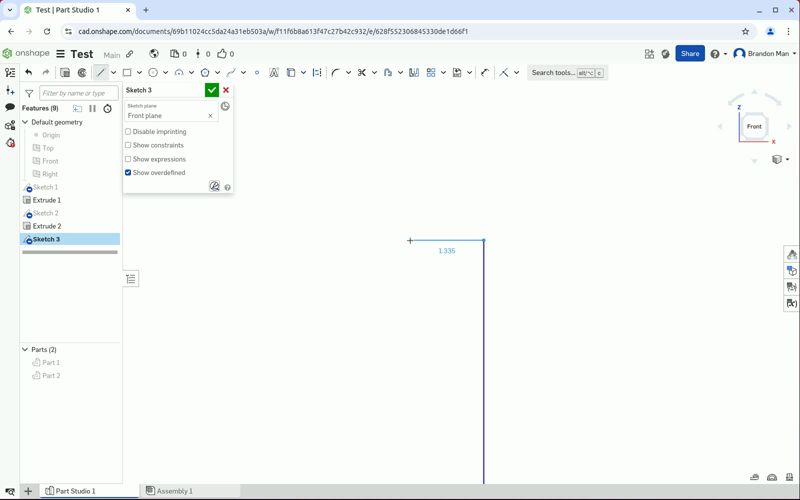
click(410, 240)
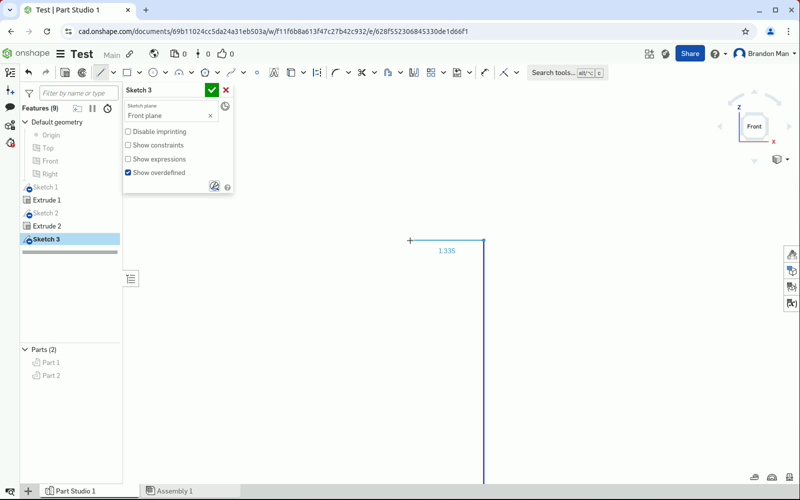
scroll(-6)
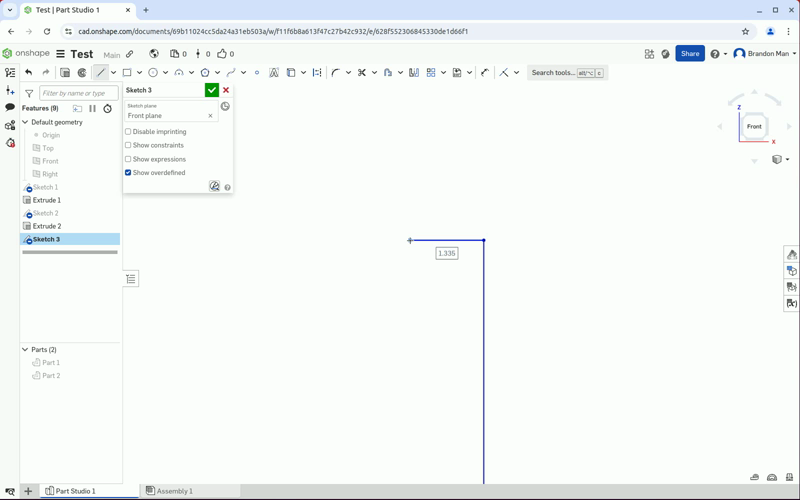
scroll(-6)
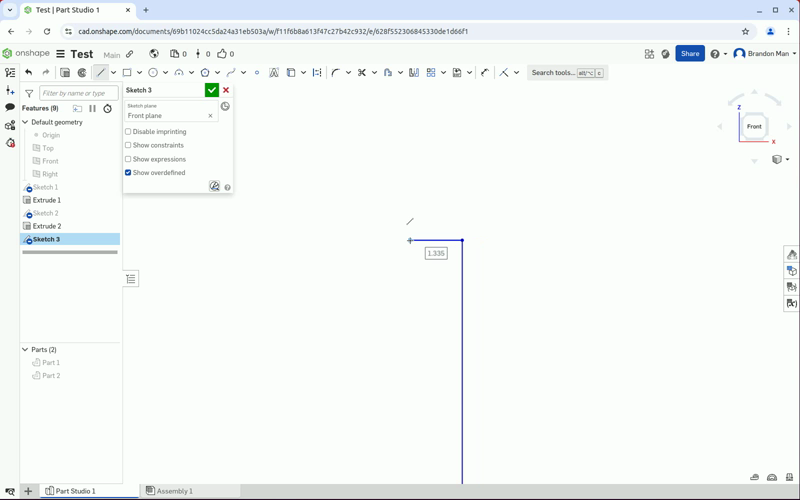
scroll(-6)
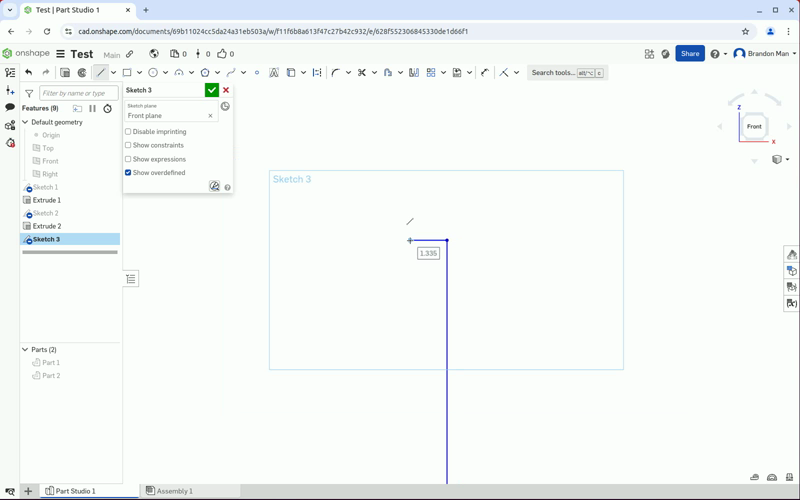
scroll(-6)
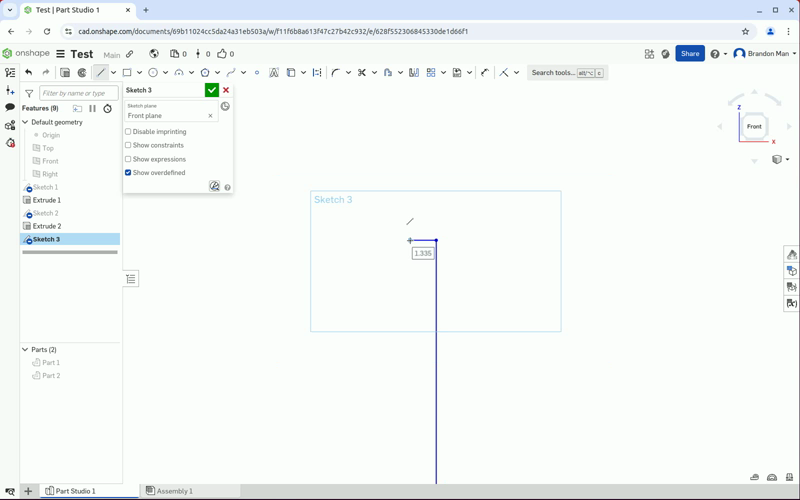
scroll(-6)
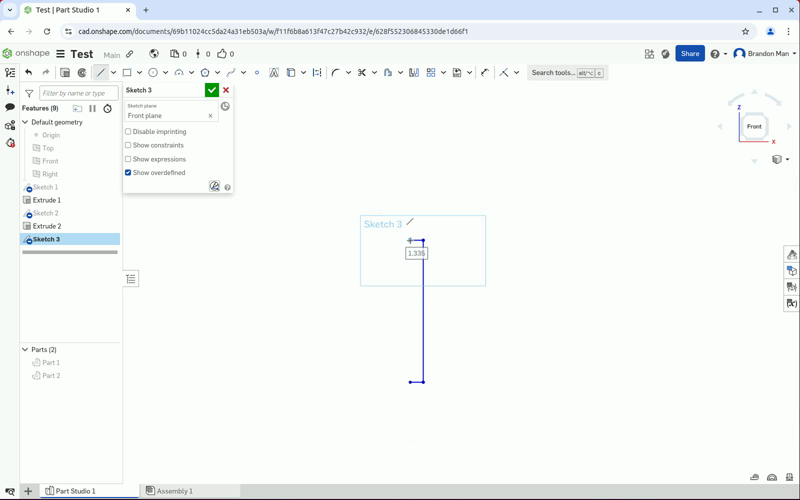
scroll(-6)
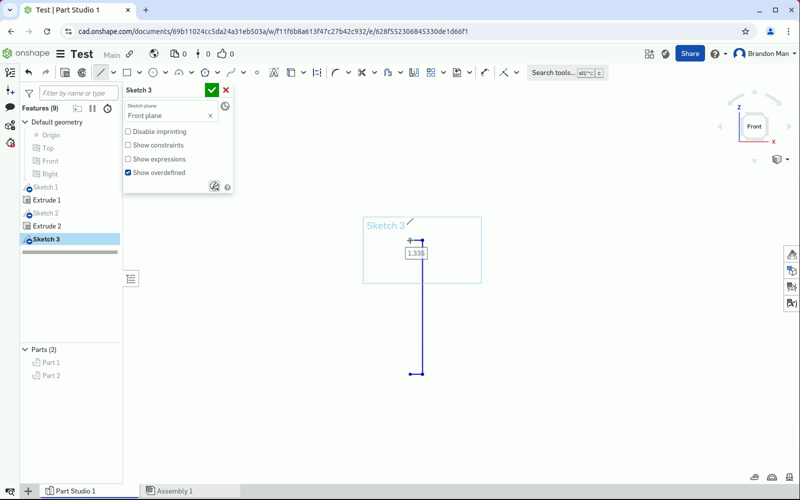
scroll(-6)
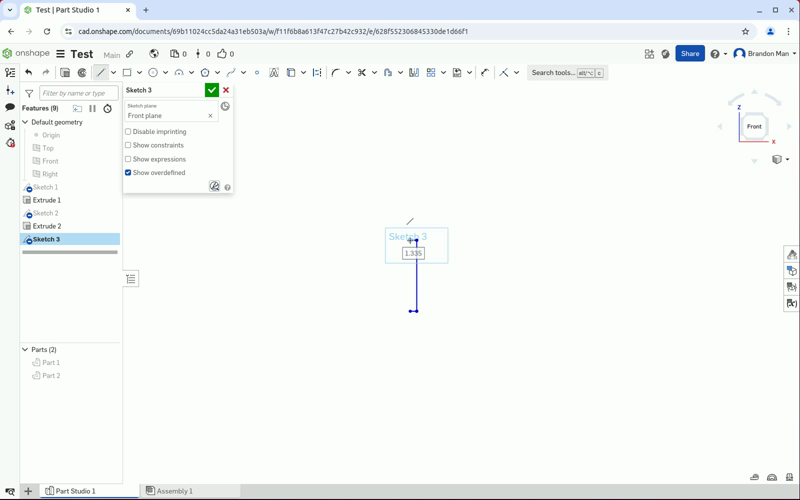
key_up(shift)
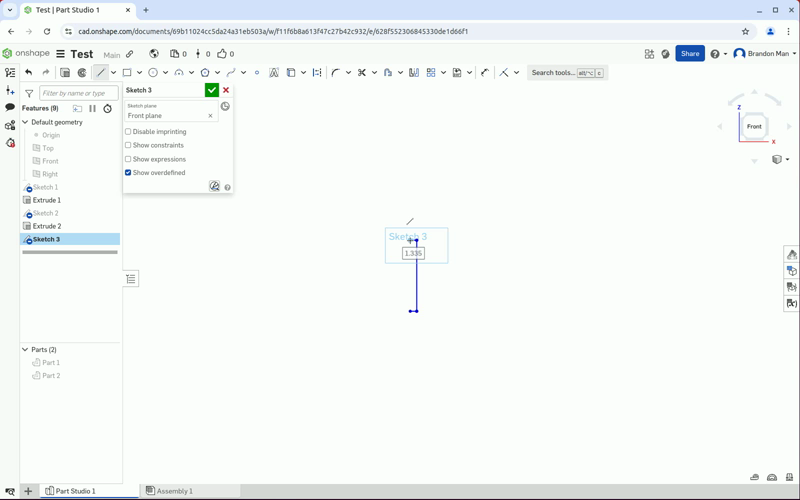
key_down(shift)
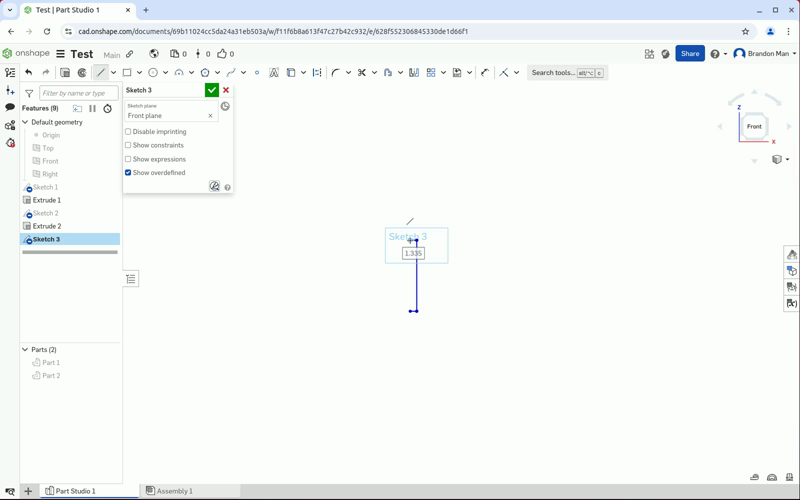
mouse_move(410, 311)
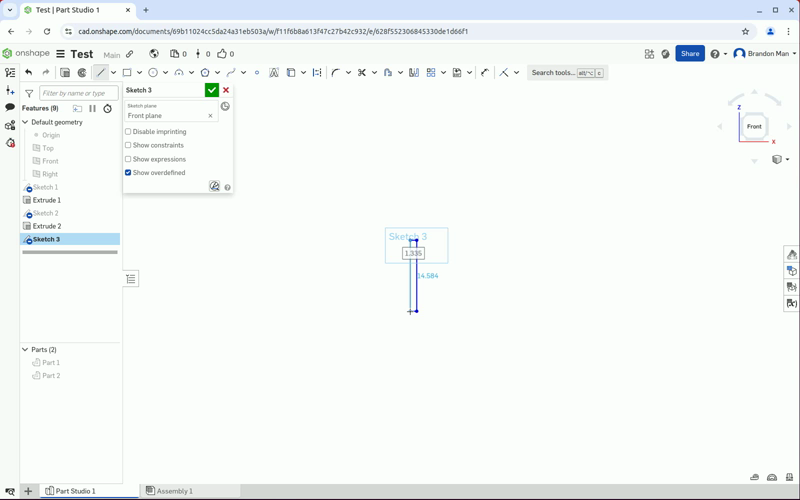
key_up(shift)
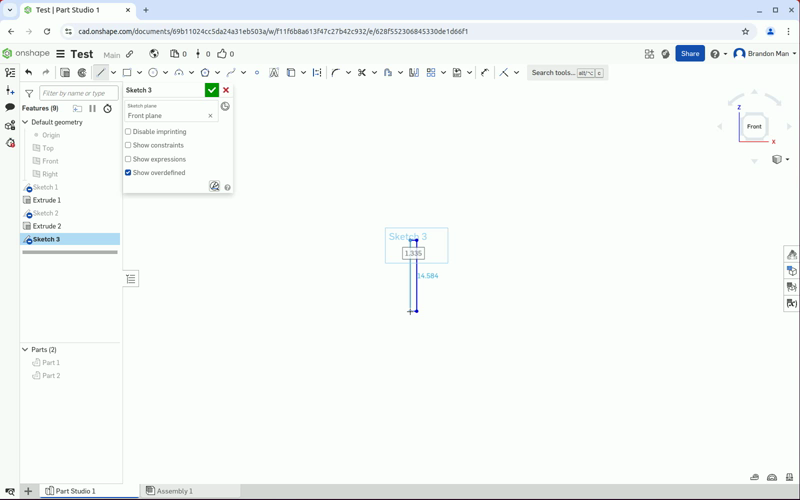
click(410, 311)
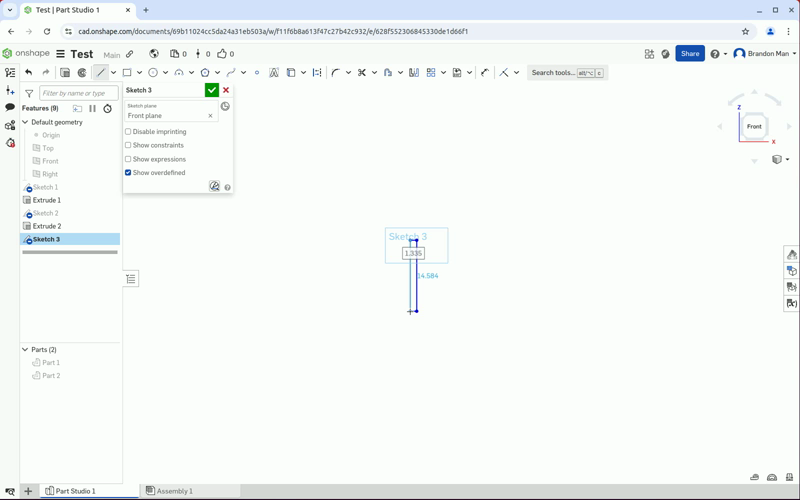
key(esc)
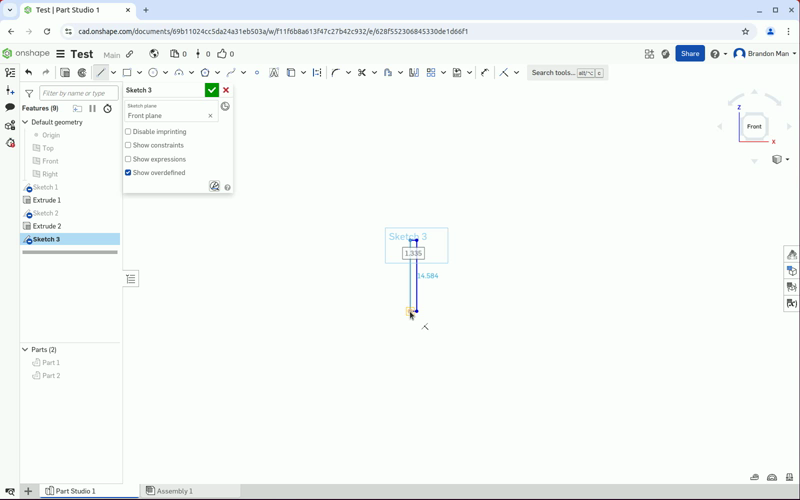
mouse_move(412, 309)
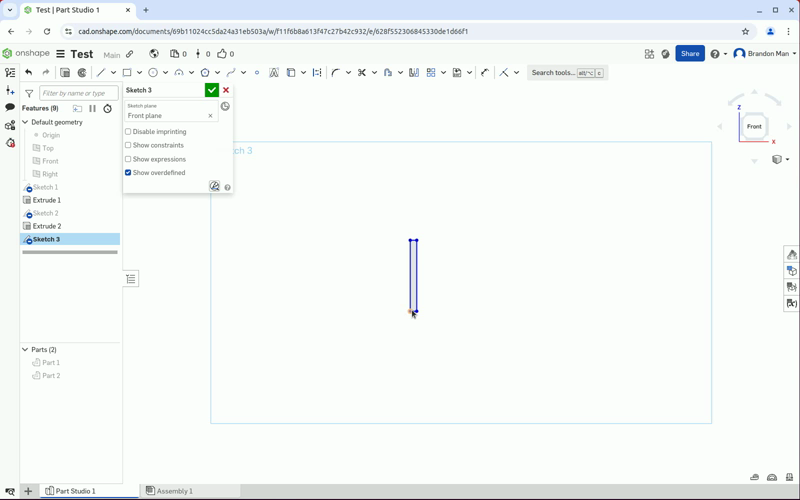
scroll(6)
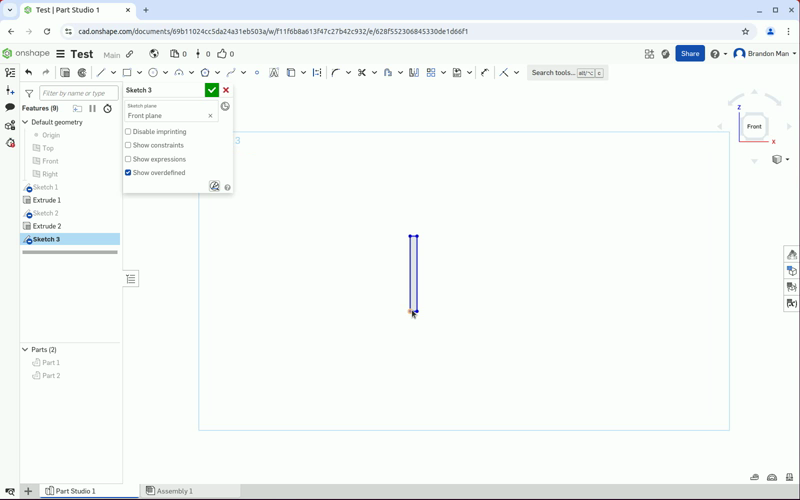
scroll(6)
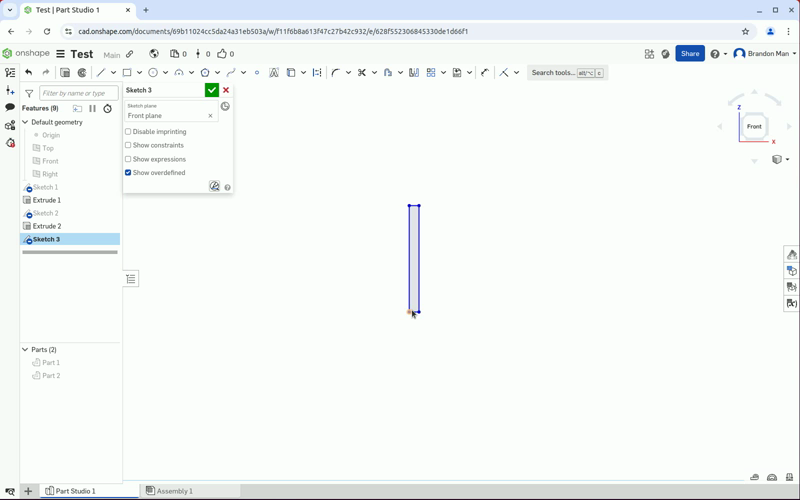
scroll(6)
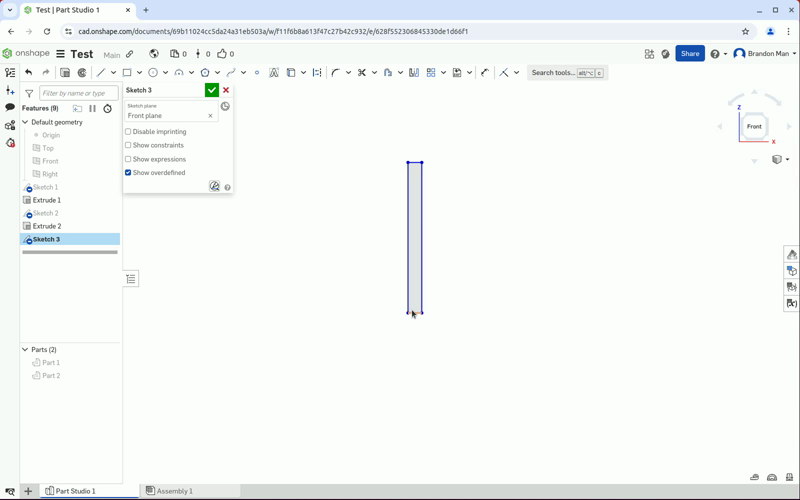
scroll(6)
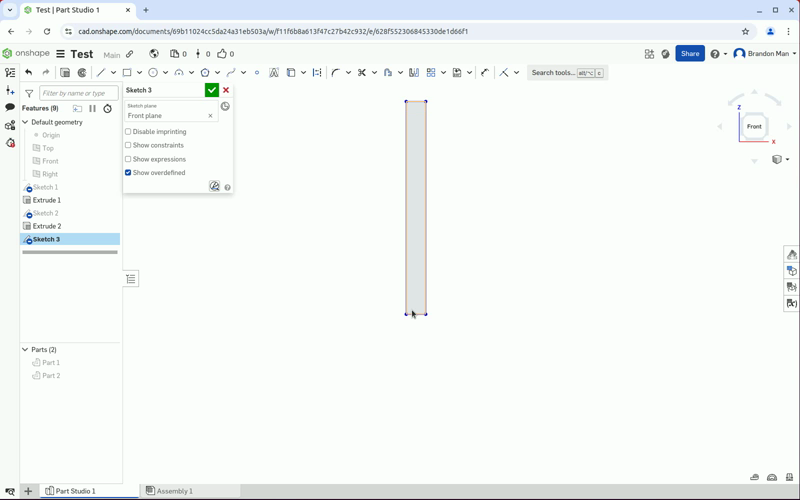
scroll(6)
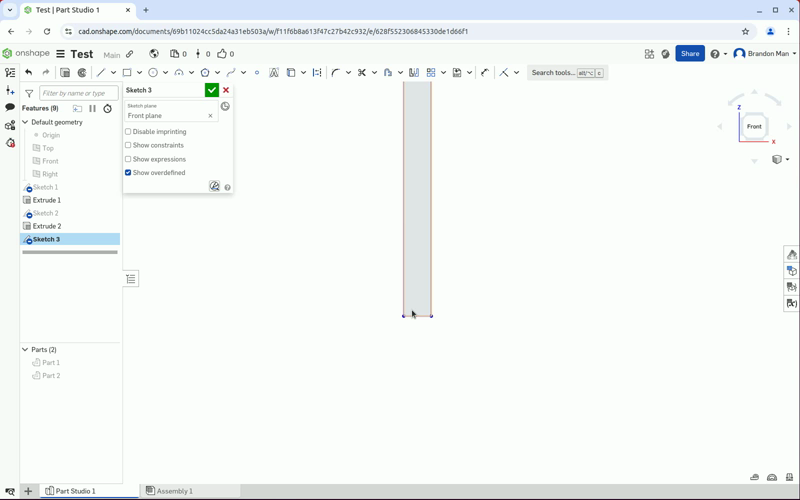
scroll(6)
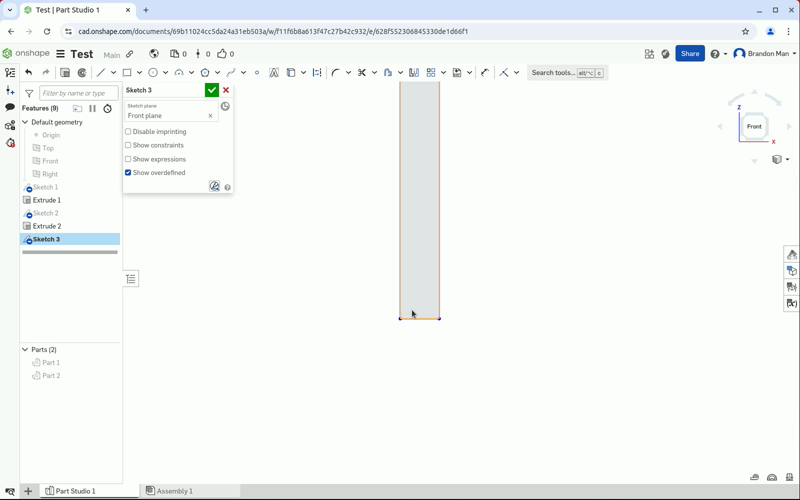
scroll(6)
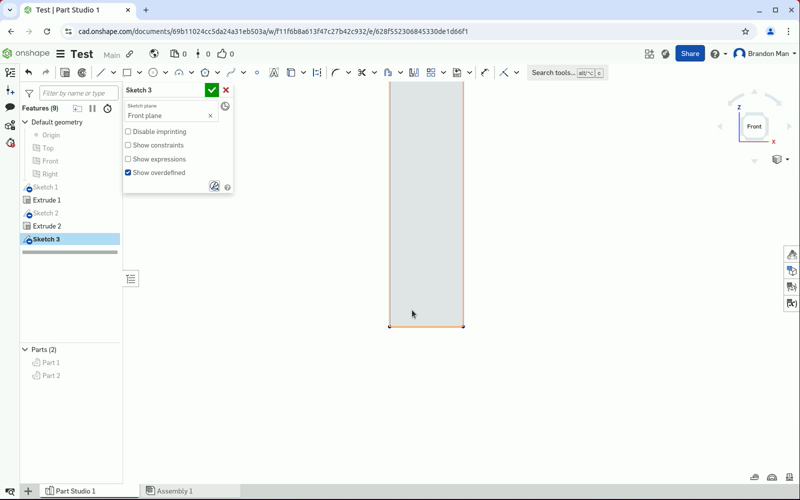
click(412, 309)
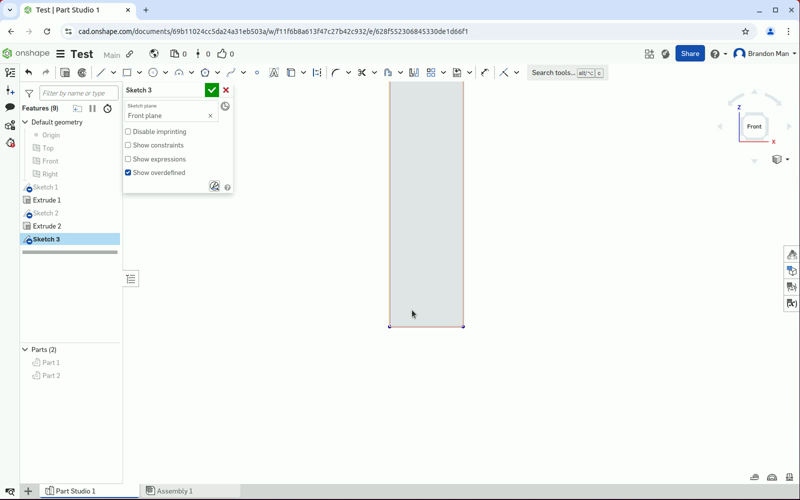
scroll(-6)
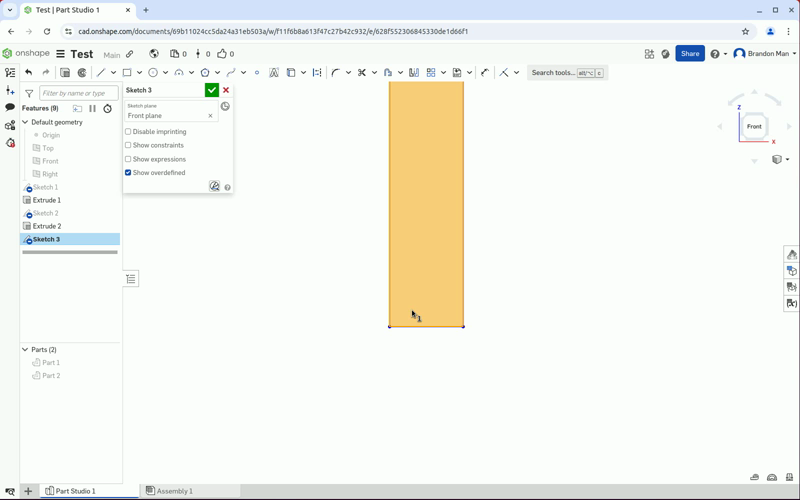
scroll(-6)
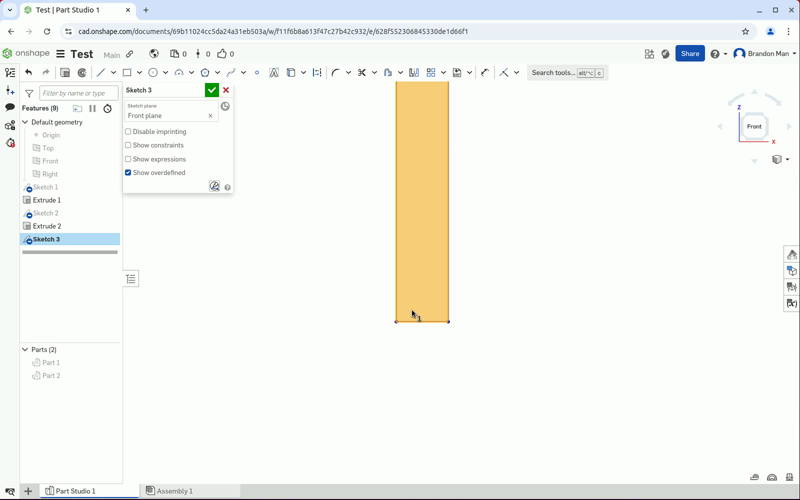
scroll(-6)
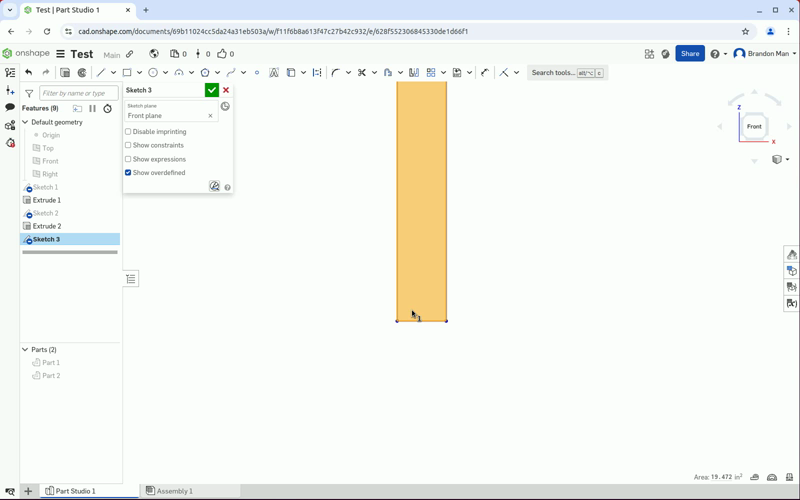
scroll(-6)
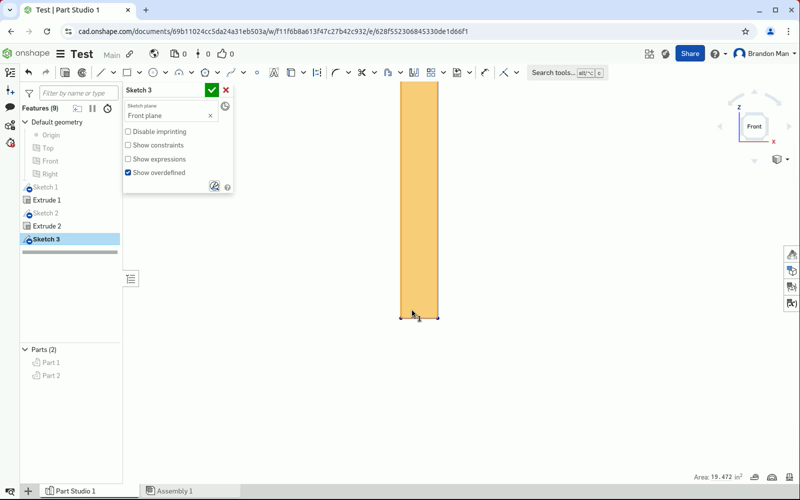
scroll(-6)
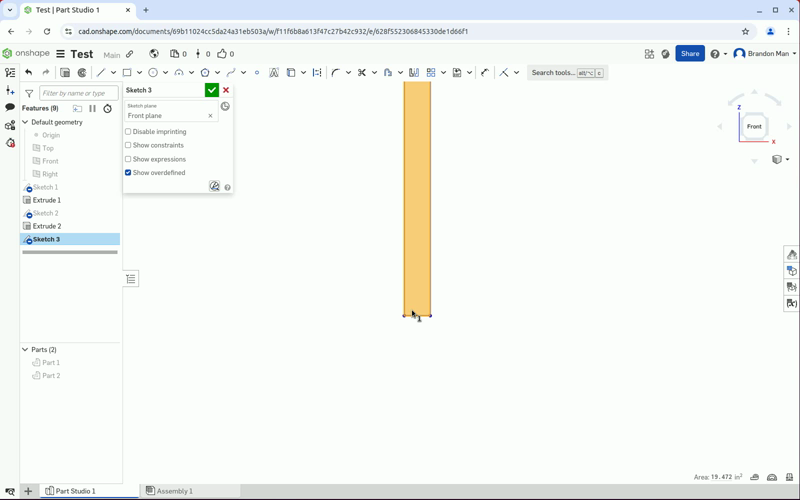
scroll(-6)
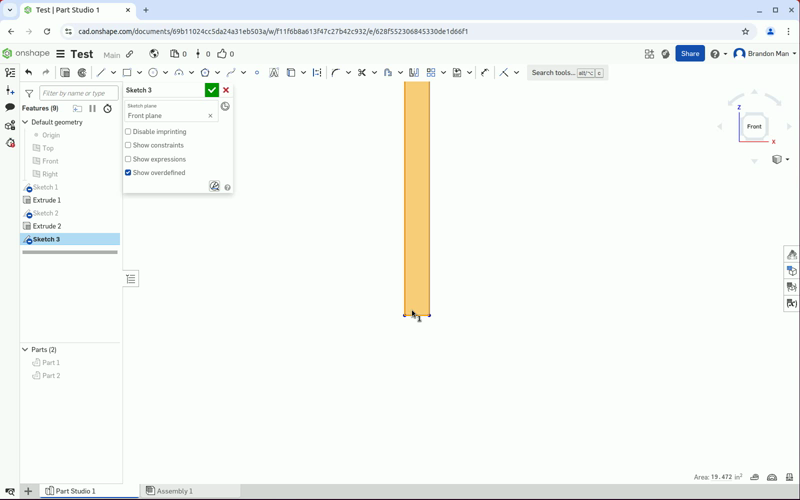
scroll(-6)
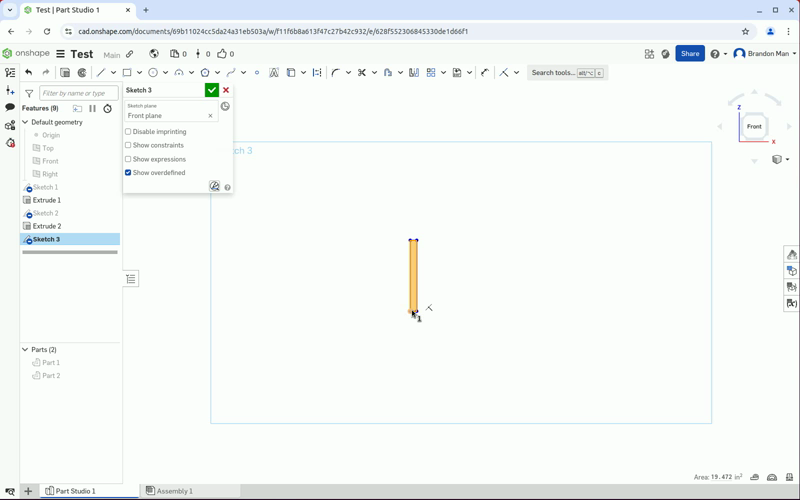
mouse_move(73, 352)
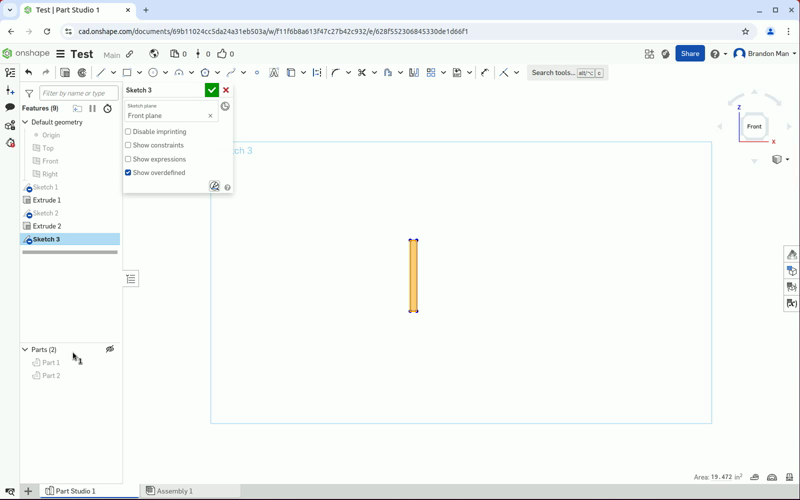
key(shift+y)
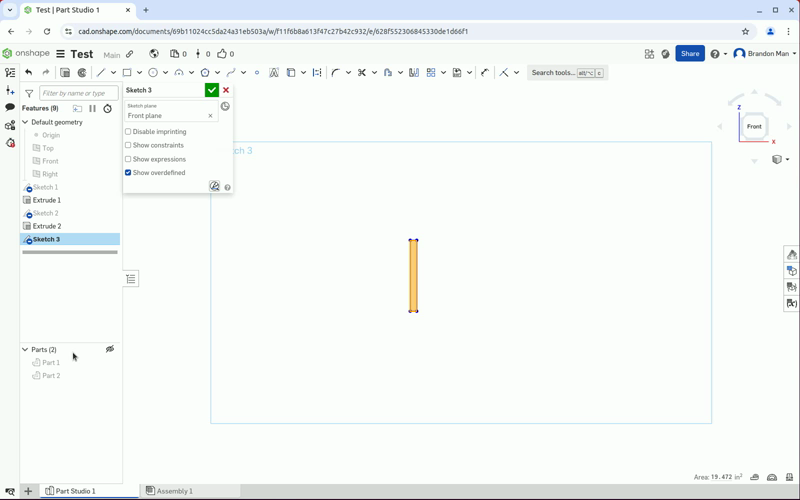
key(shift+e)
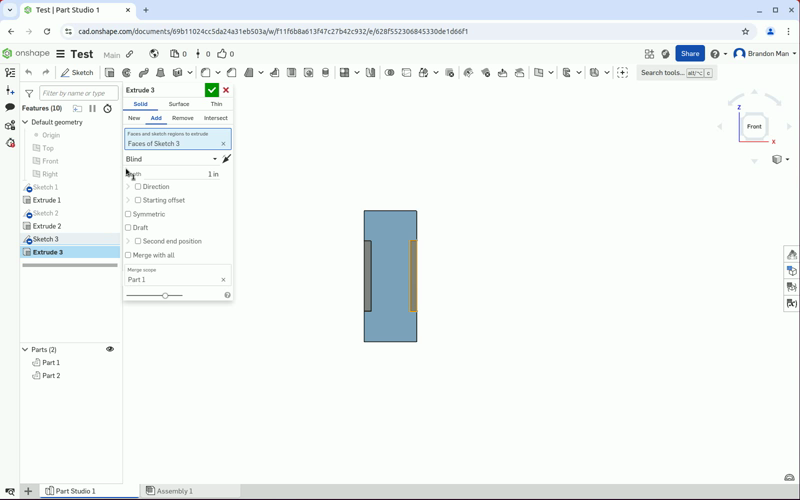
mouse_move(143, 106)
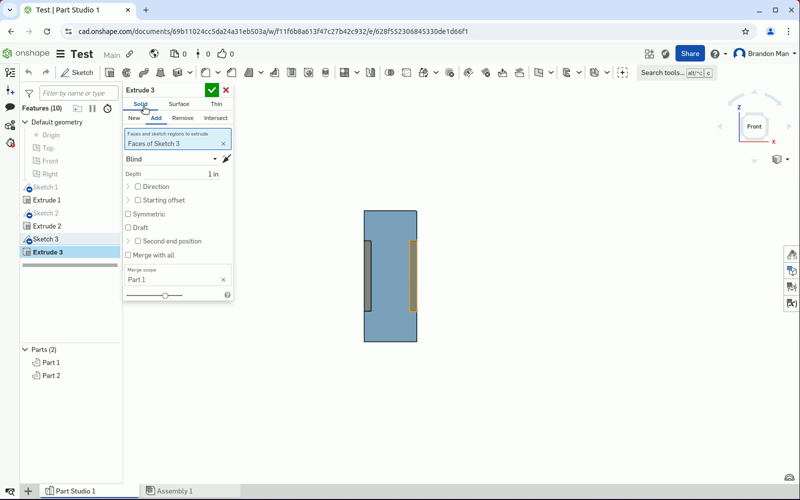
click(143, 106)
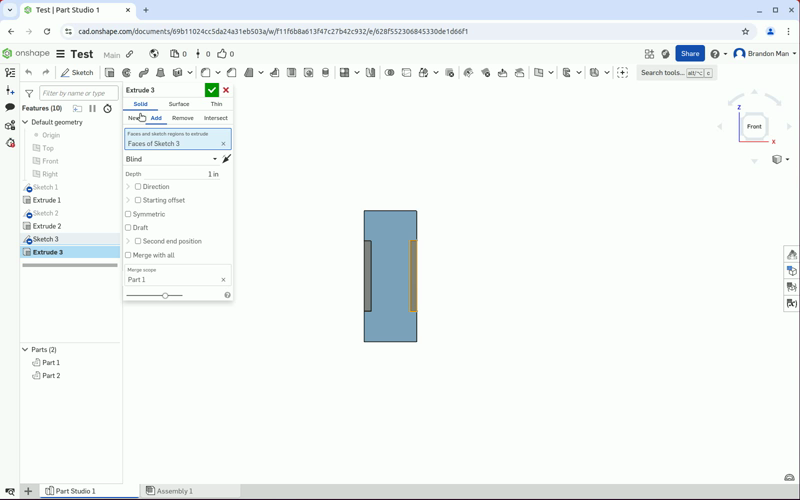
mouse_move(137, 120)
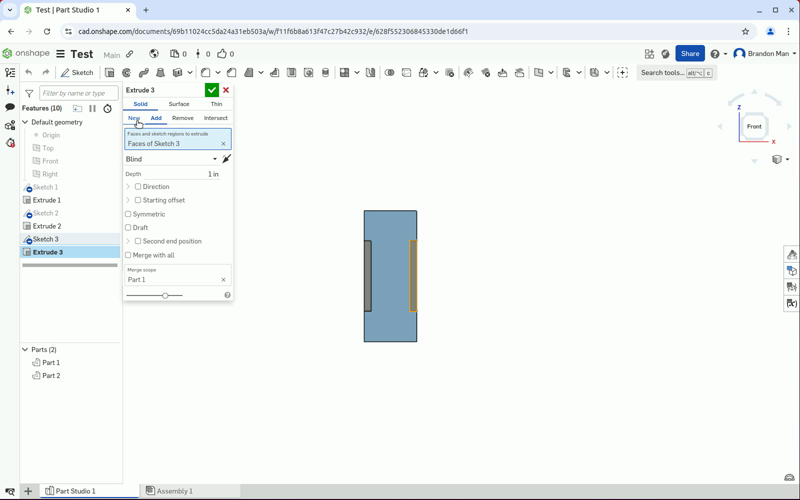
click(137, 120)
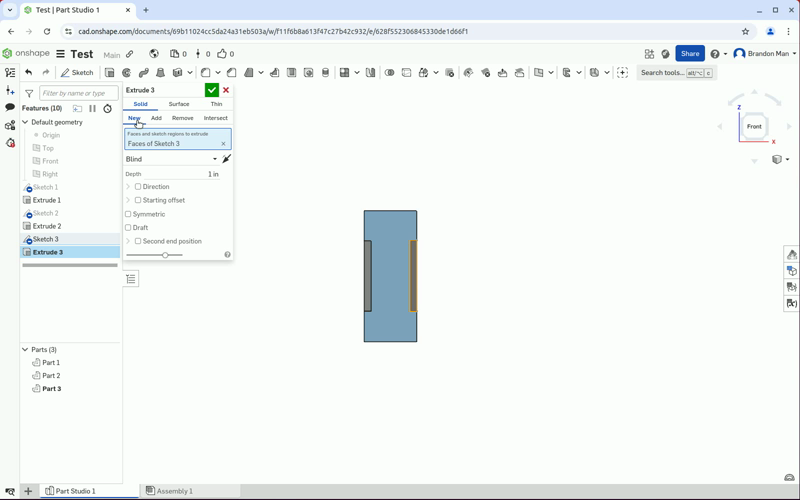
key(tab, 4)
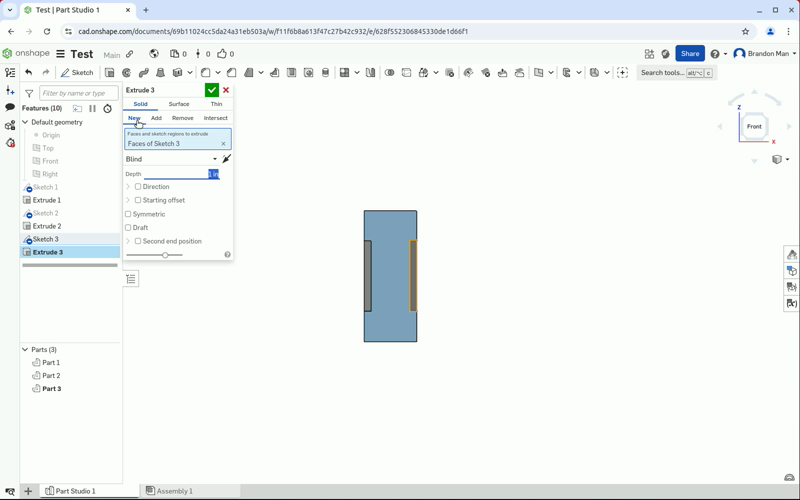
text(-6.258)
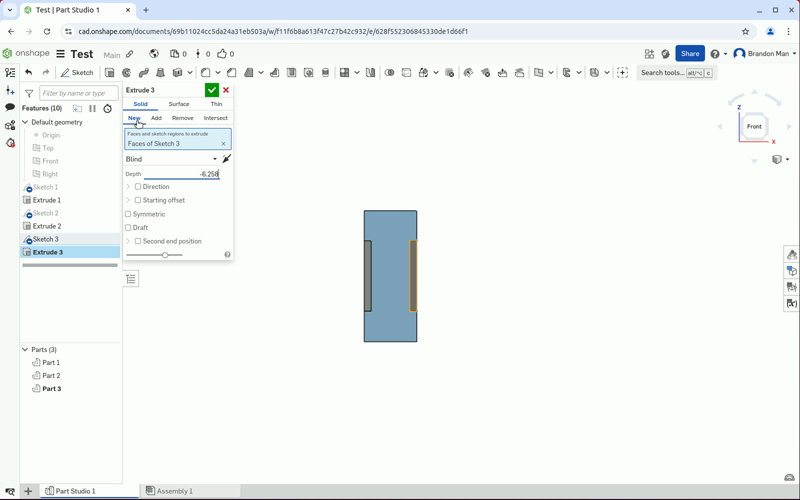
key(tab, 3)
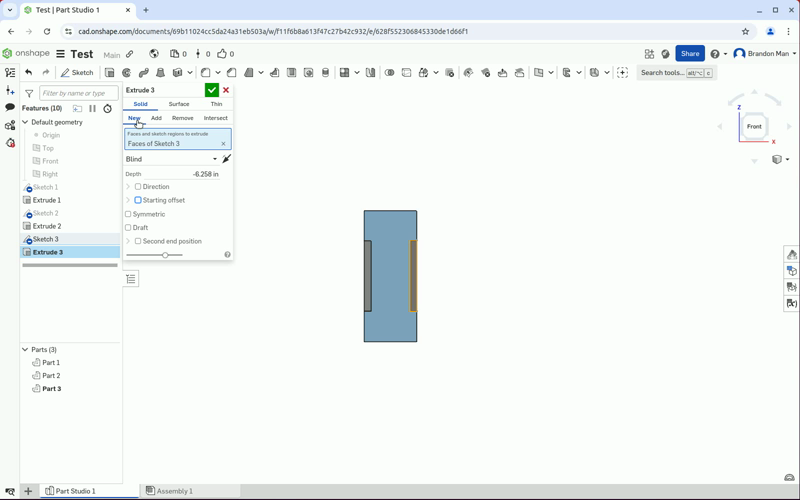
key(tab, 2)
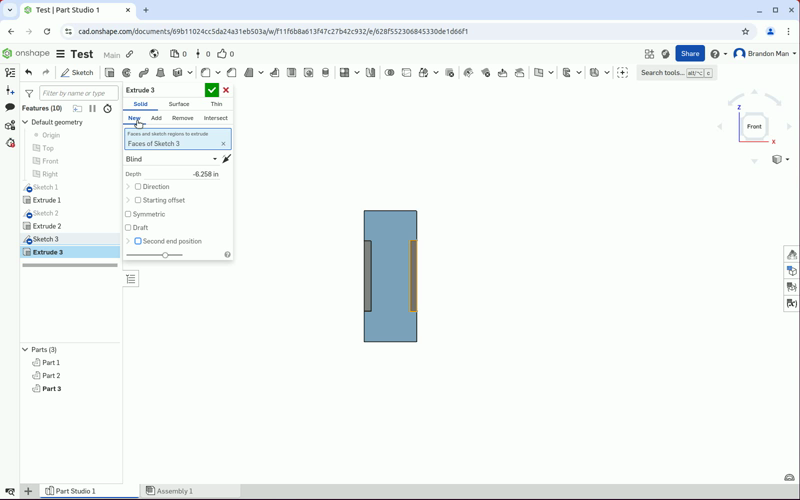
key(space)
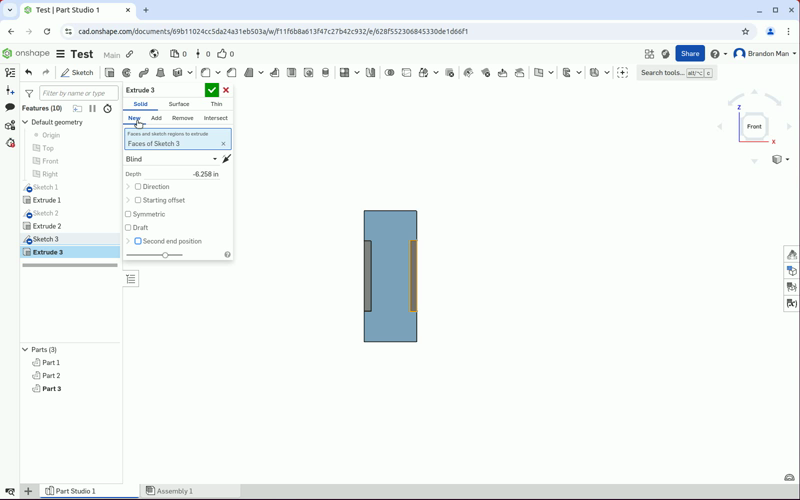
key(tab, 3)
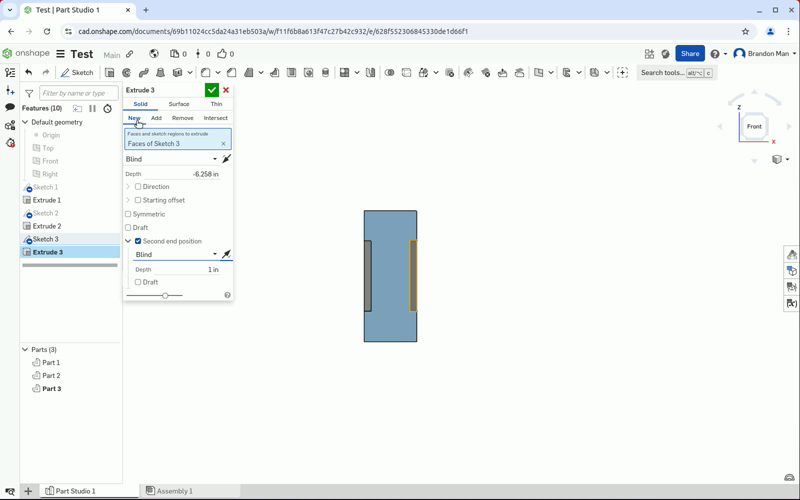
text(2.648)
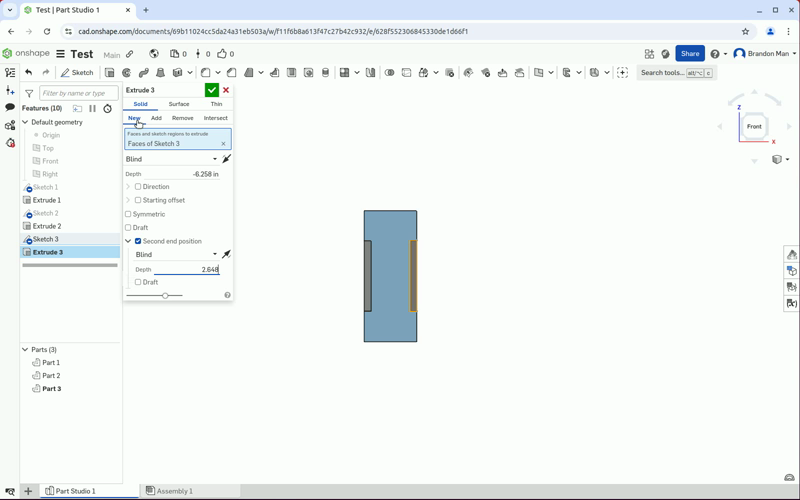
key(enter)
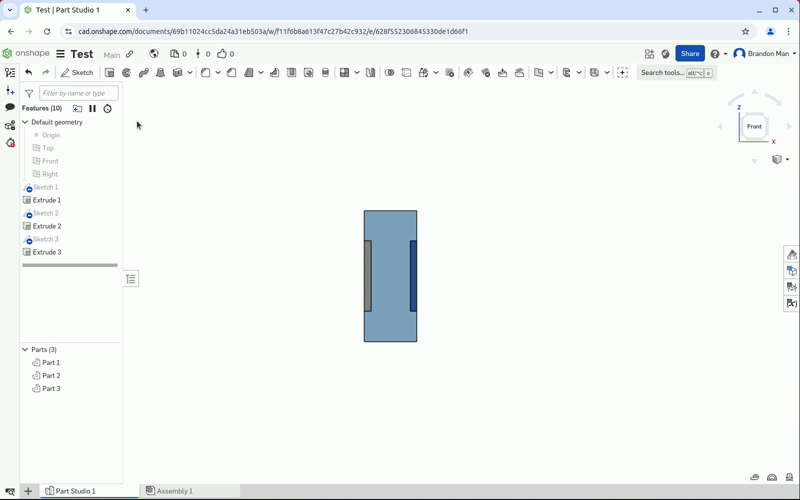
key(shift+h)
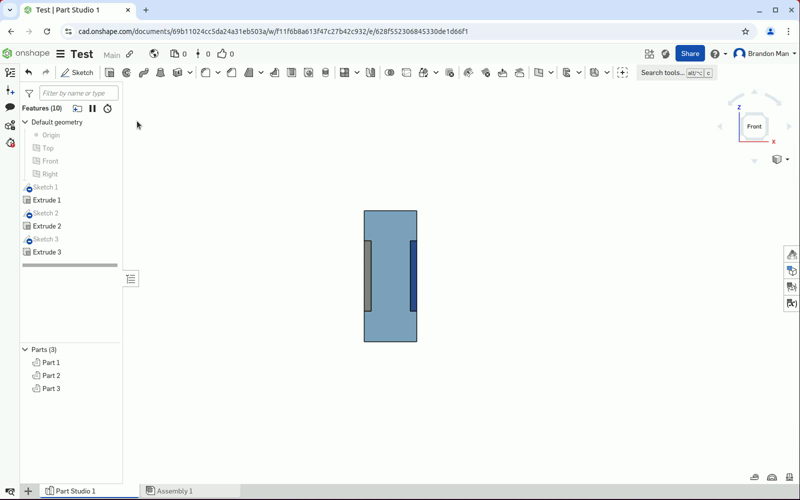
key(shift+h)
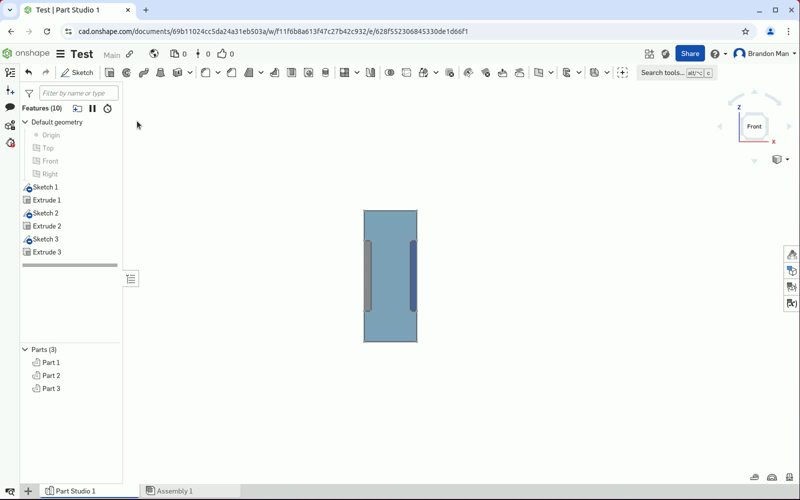
key(shift+7)
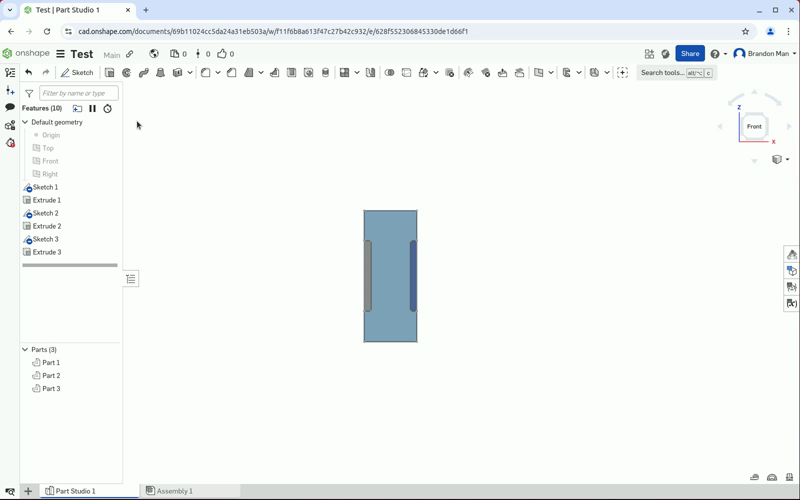
key(left, 2)
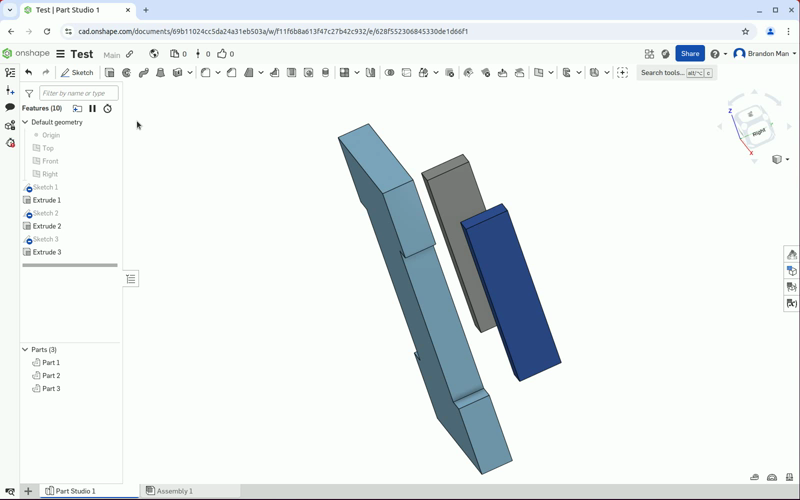
key(down, 2)
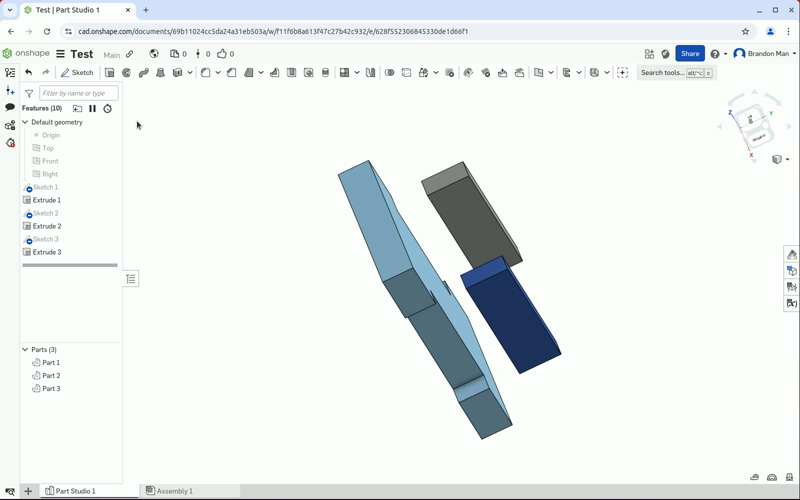
key(up, 2)
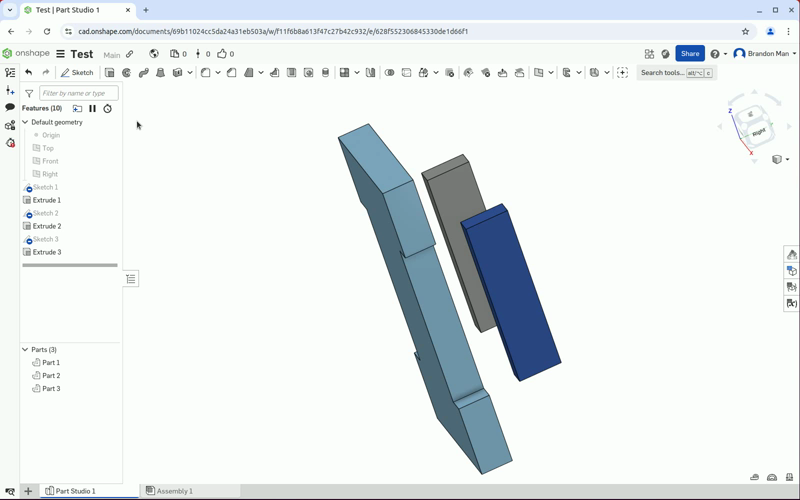
key(right, 2)
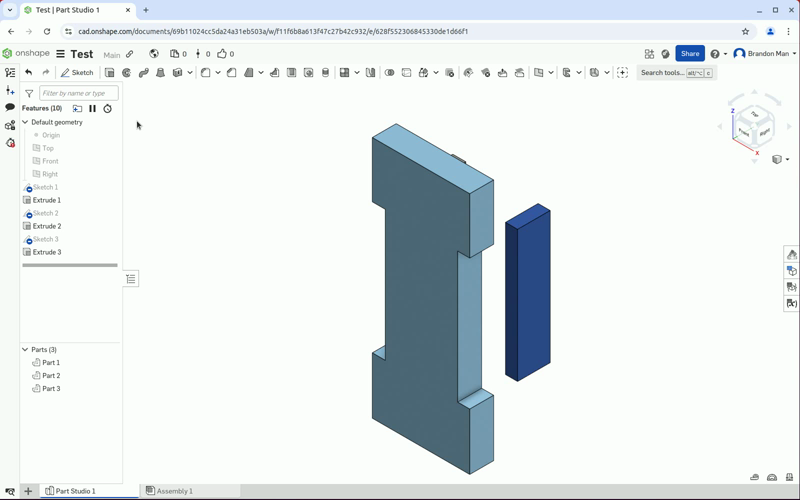
mouse_move(73, 189)
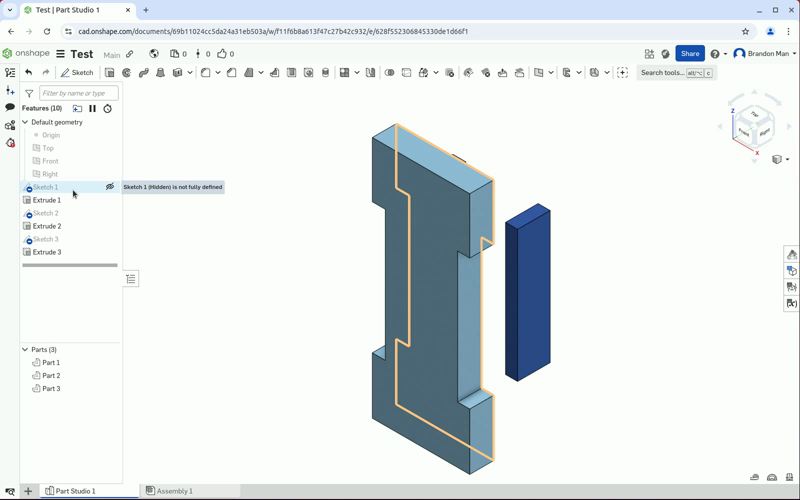
click(73, 189)